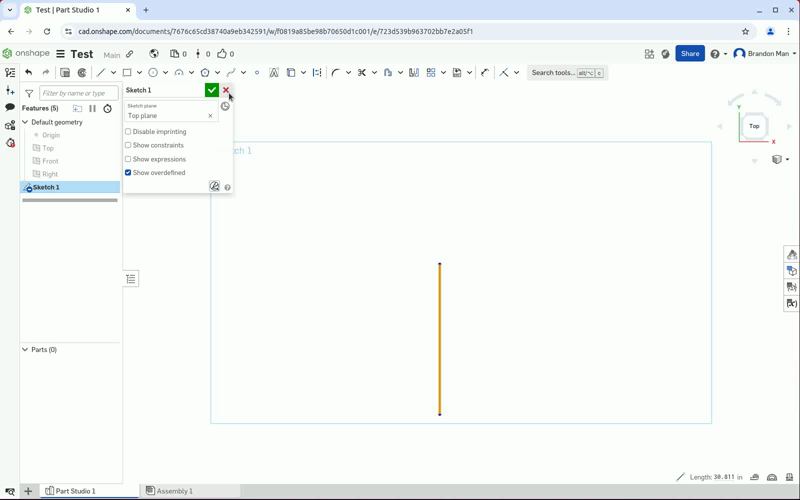
key(shift+h)
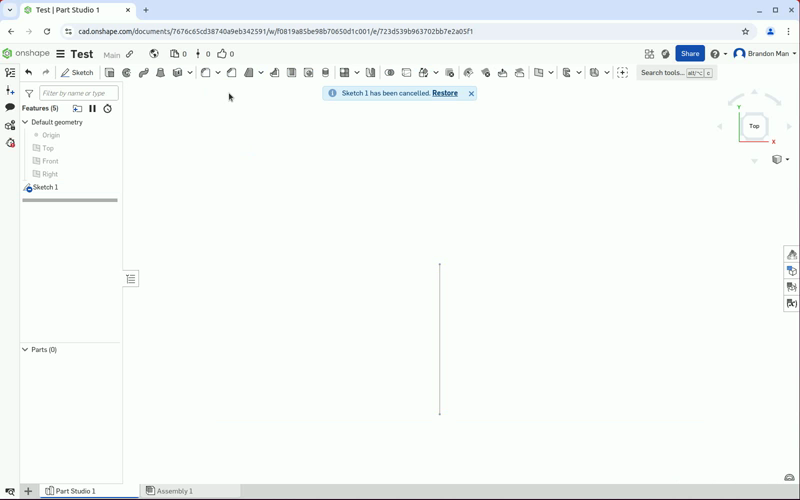
key(shift+s)
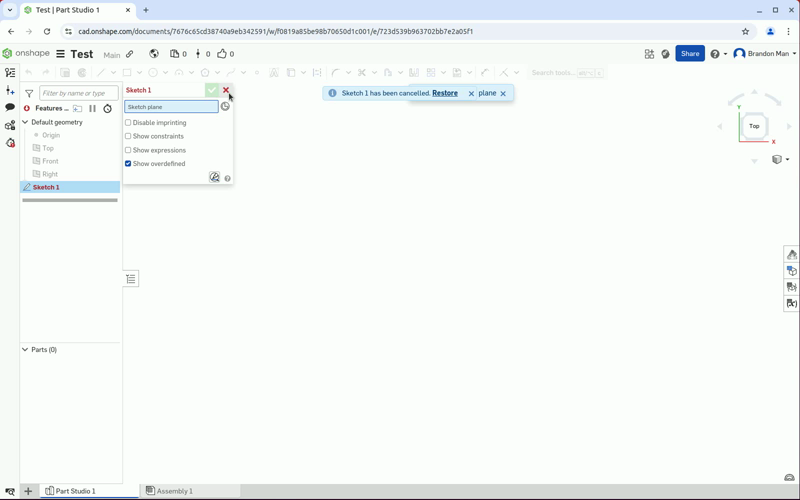
mouse_move(73, 150)
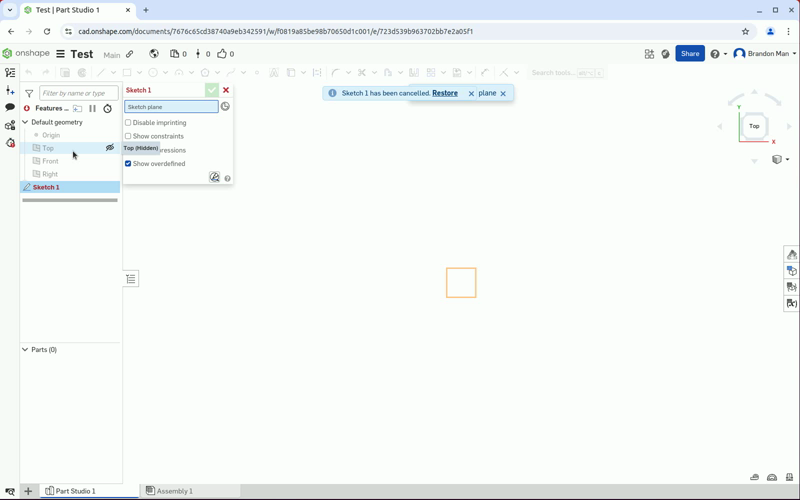
click(73, 150)
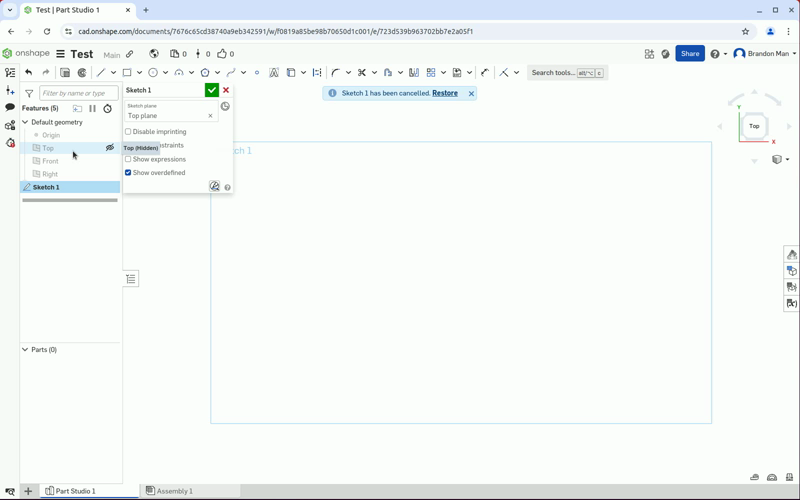
mouse_move(73, 352)
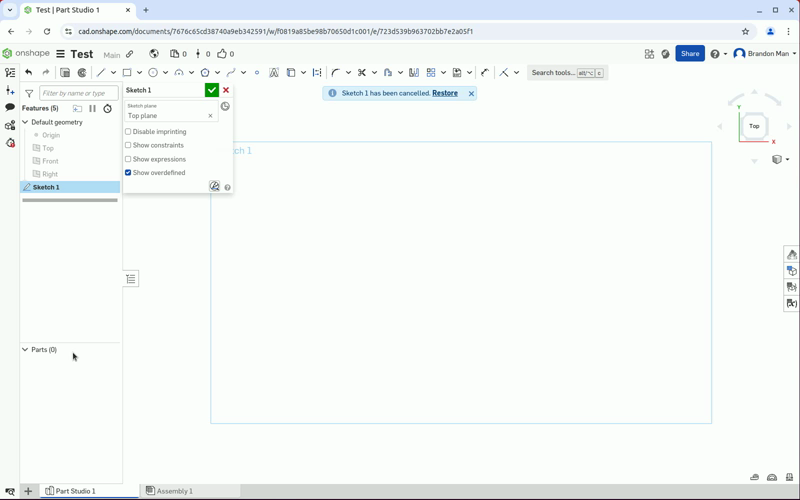
key(y)
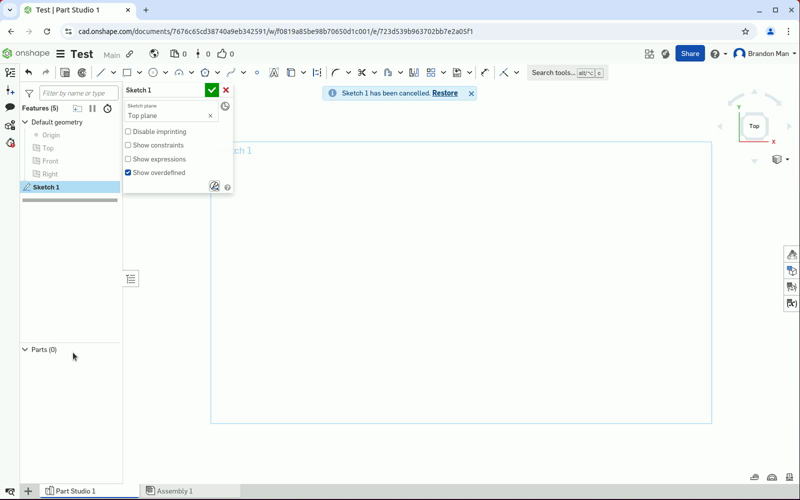
key(l)
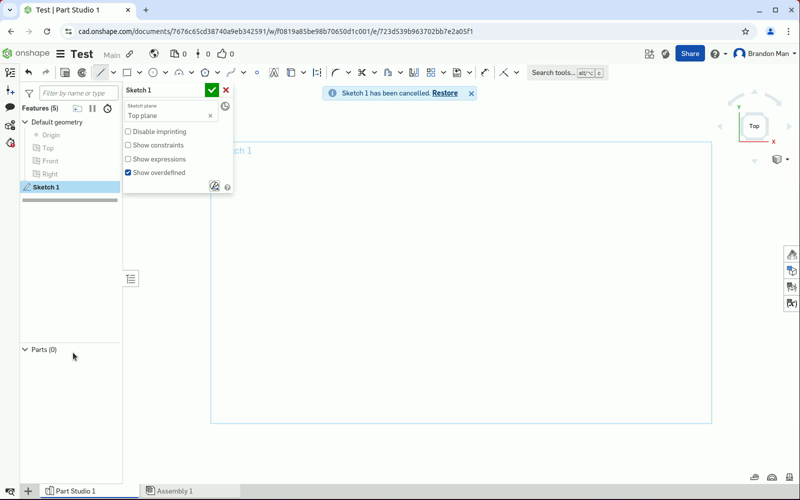
key_down(shift)
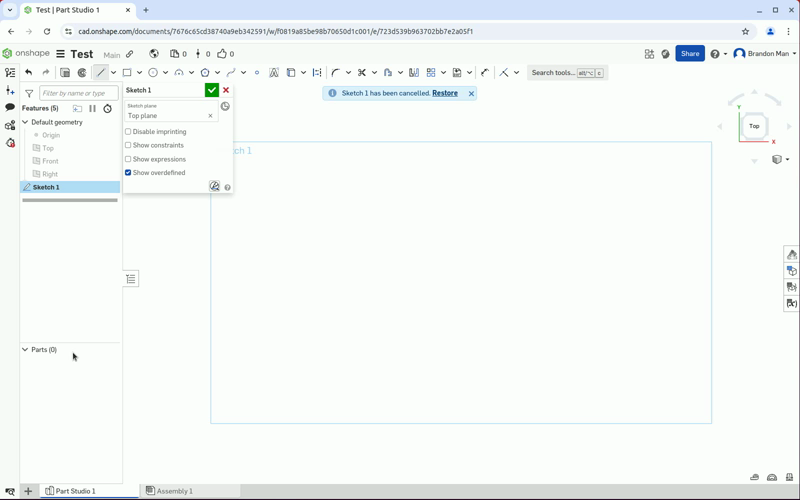
mouse_move(456, 287)
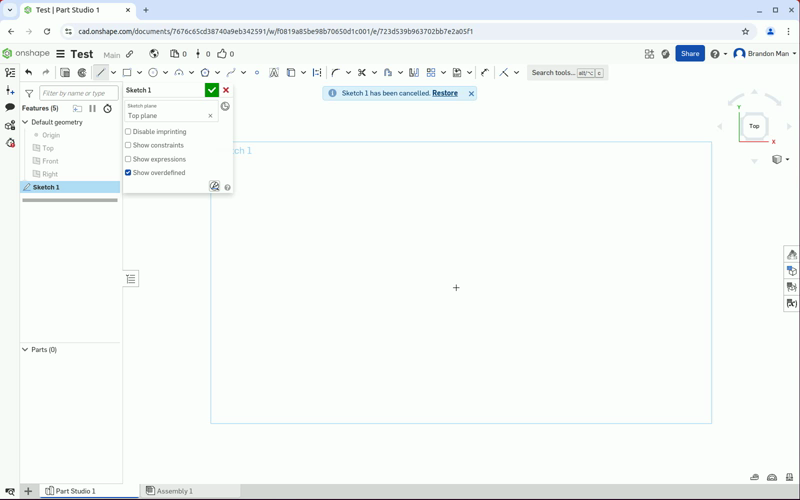
click(456, 287)
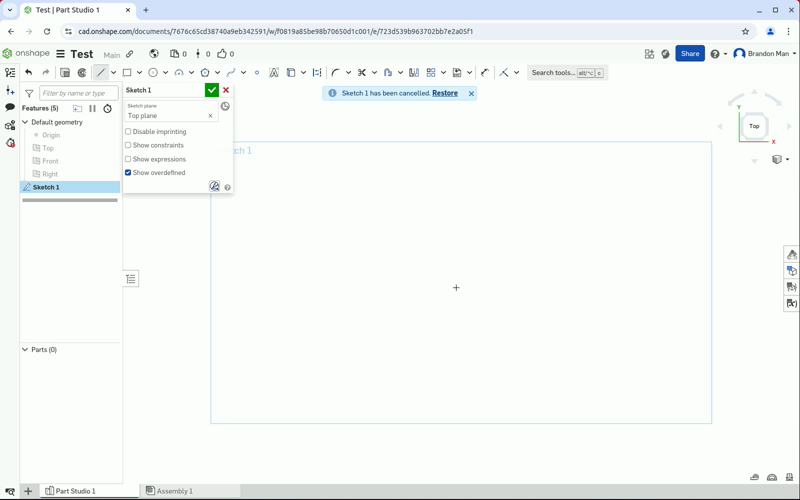
key_up(shift)
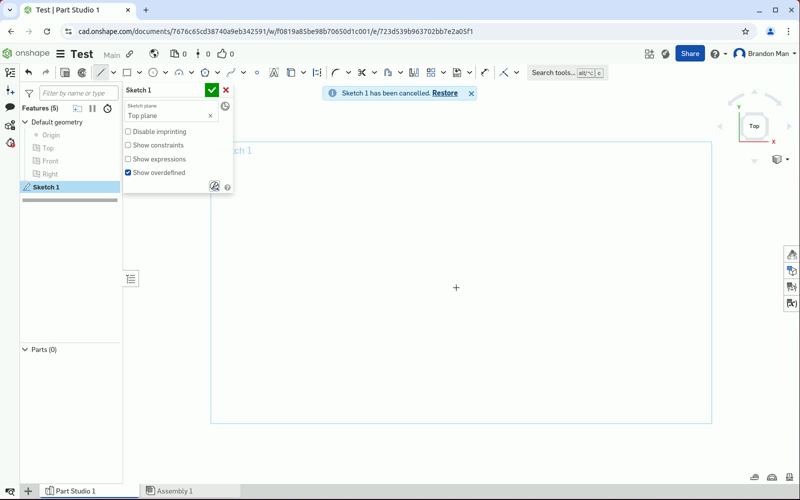
key_down(shift)
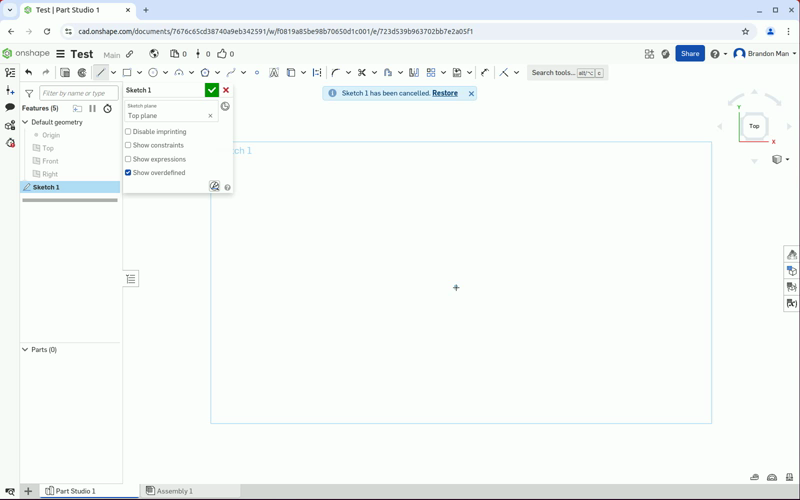
mouse_move(486, 287)
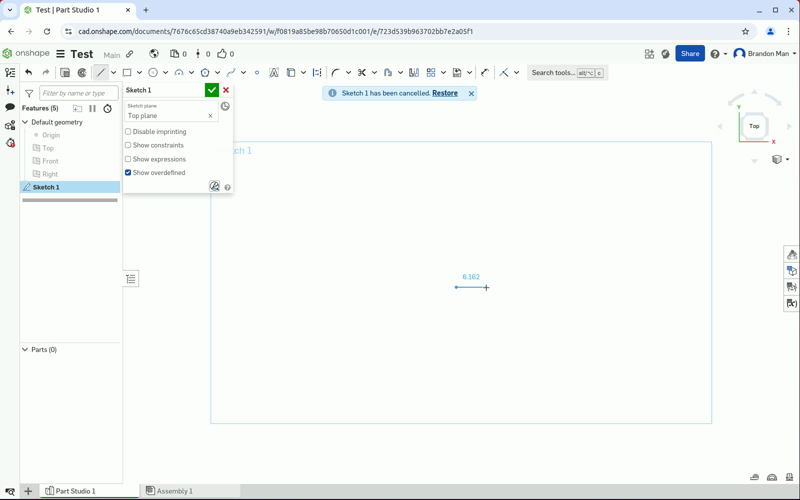
mouse_move(461, 290)
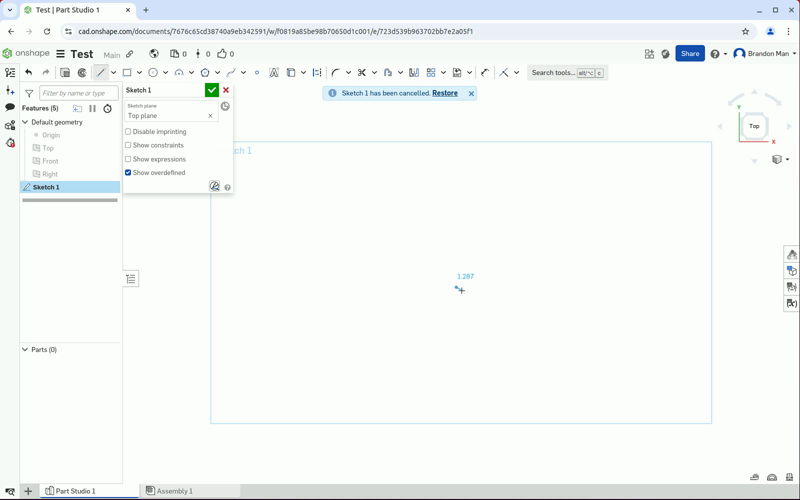
scroll(6)
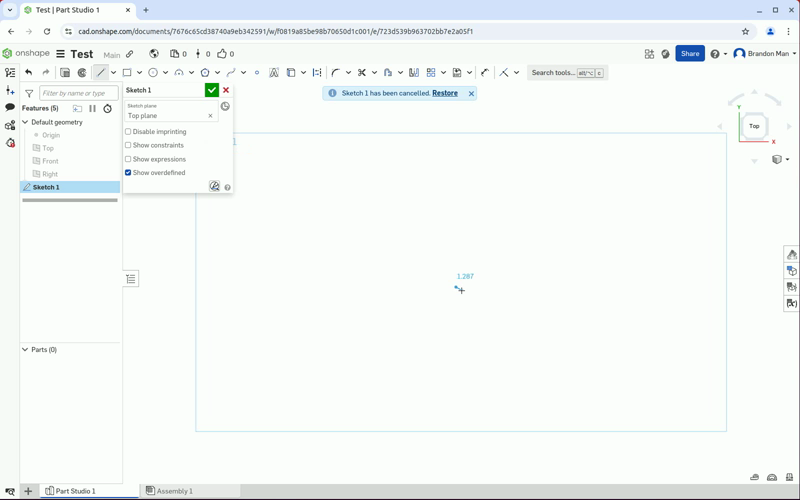
scroll(6)
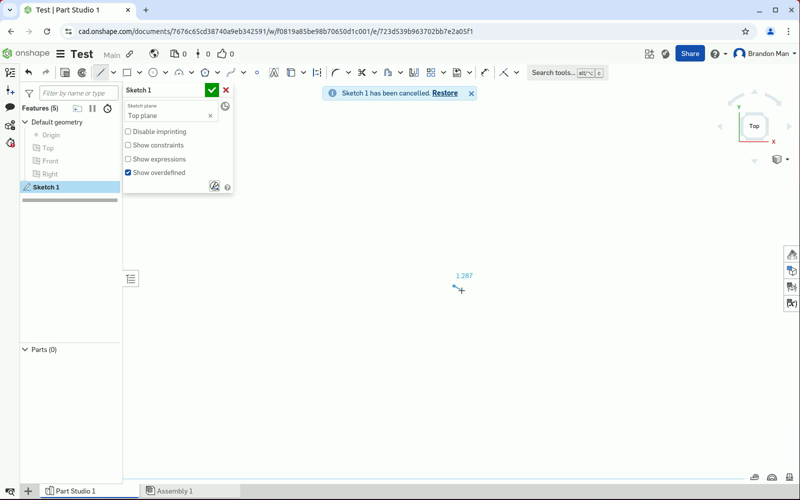
scroll(6)
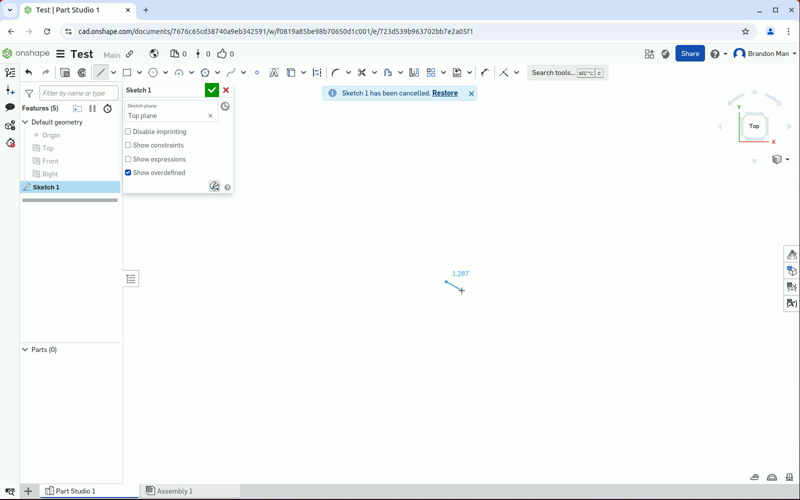
scroll(6)
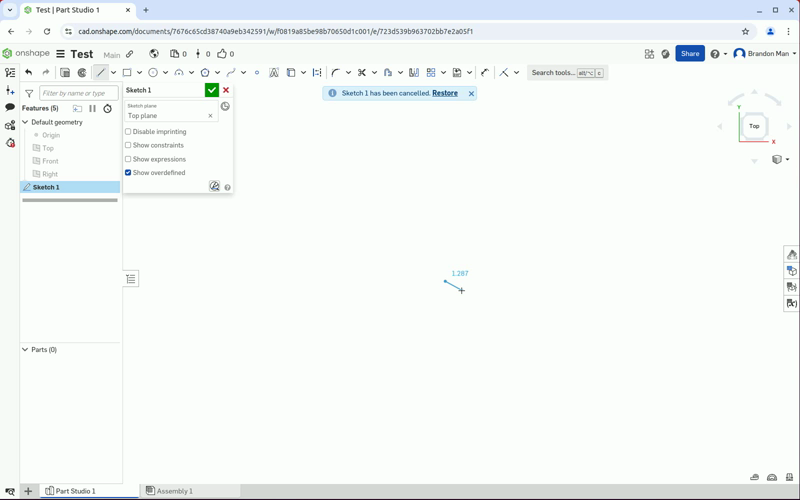
scroll(6)
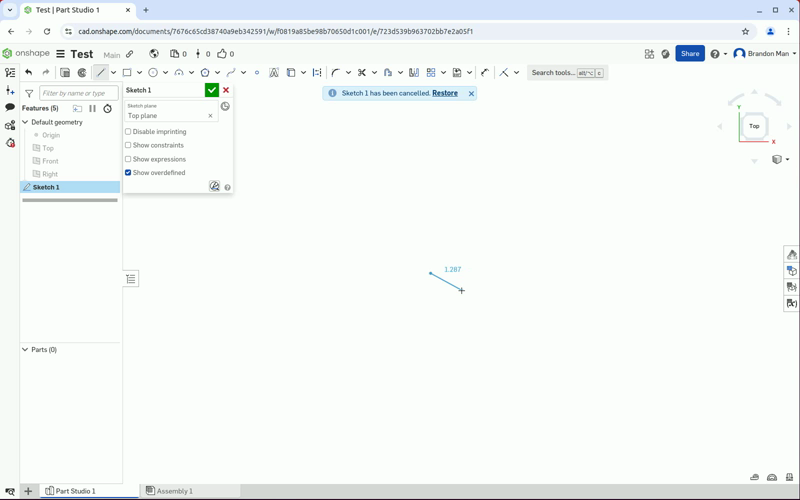
scroll(6)
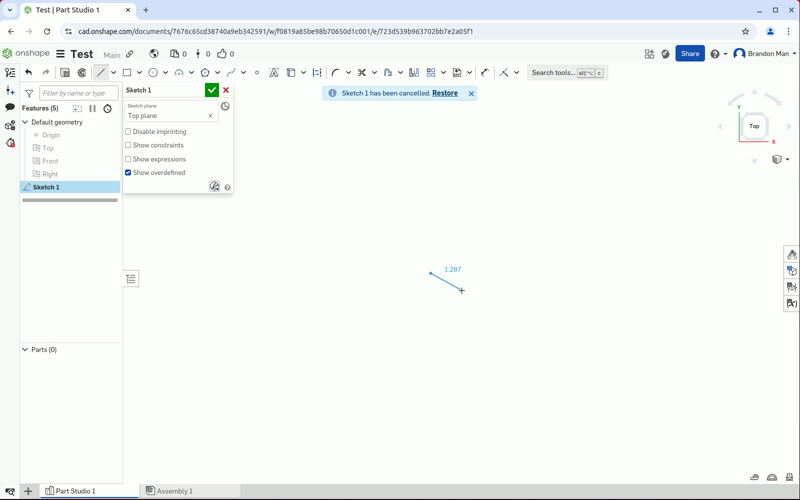
scroll(6)
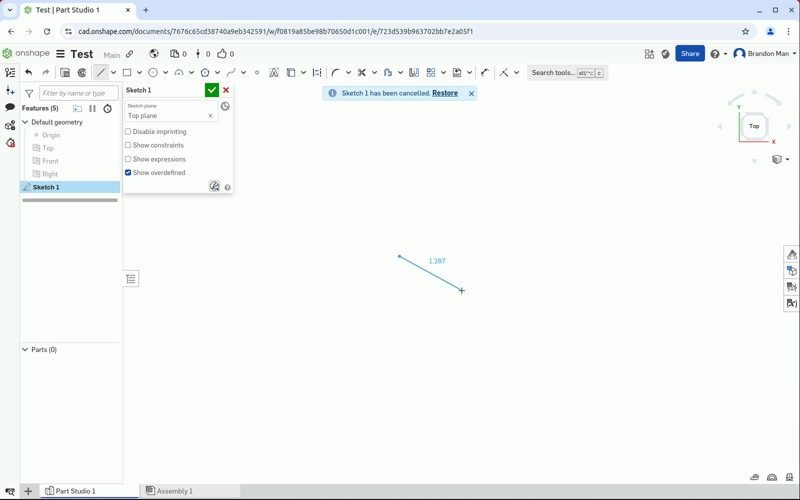
click(461, 290)
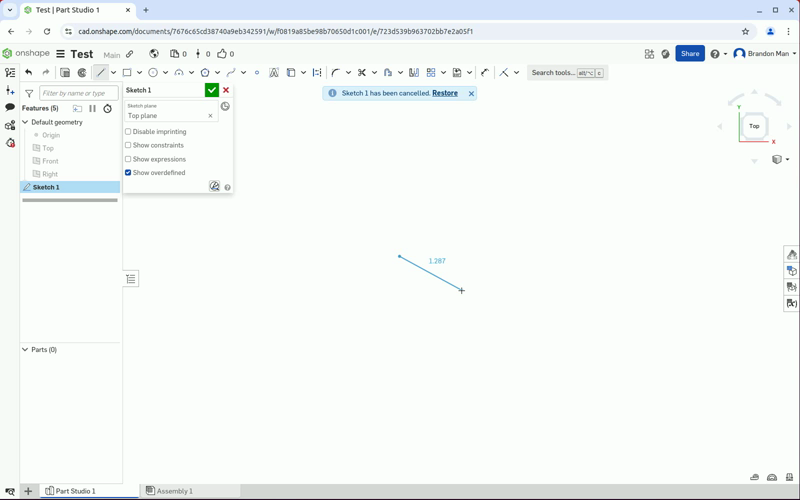
scroll(-6)
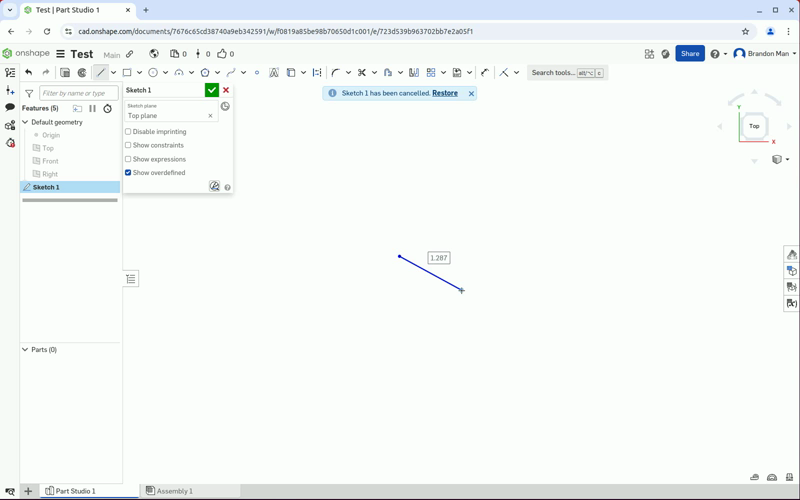
scroll(-6)
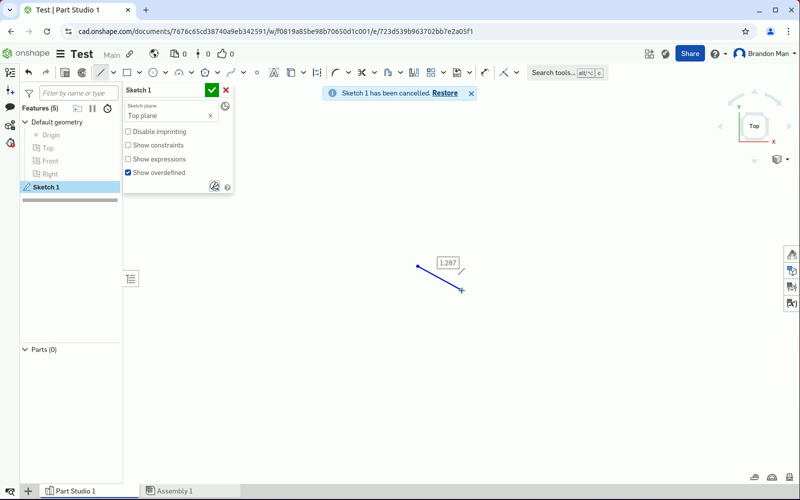
scroll(-6)
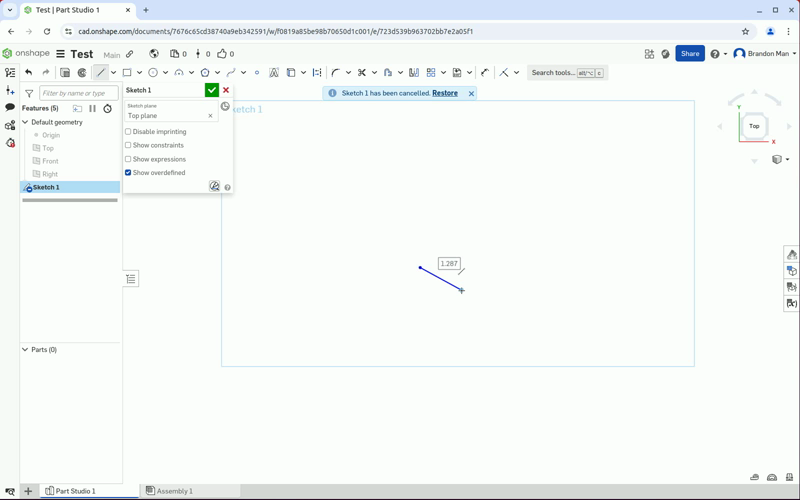
scroll(-6)
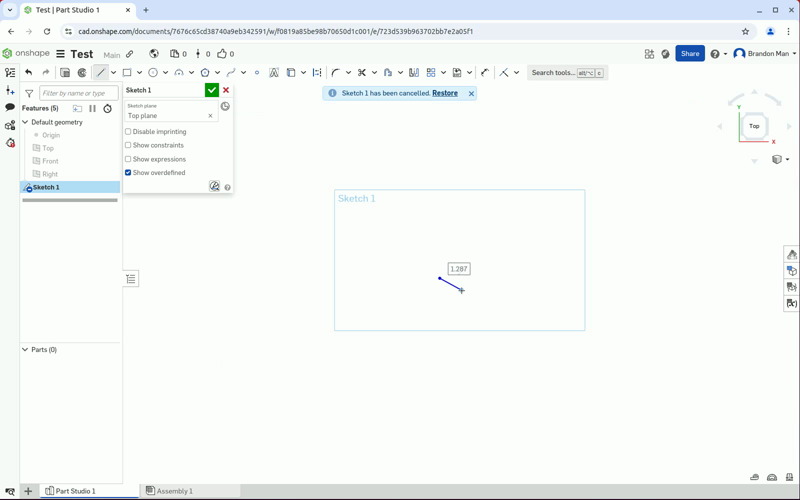
scroll(-6)
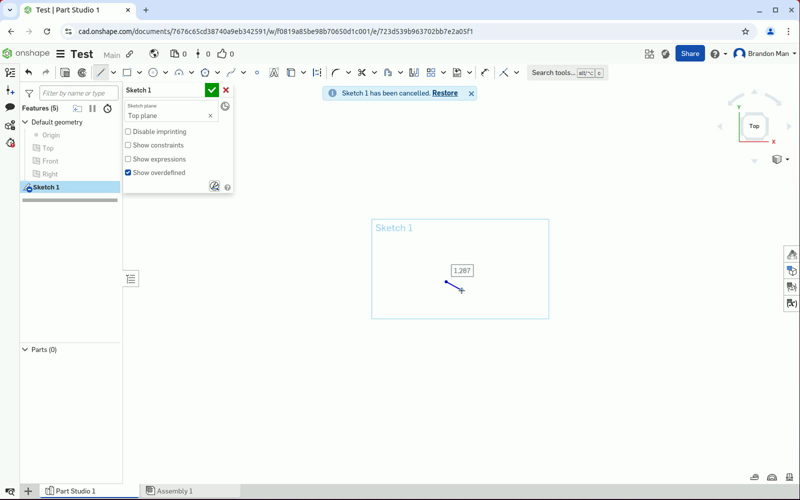
scroll(-6)
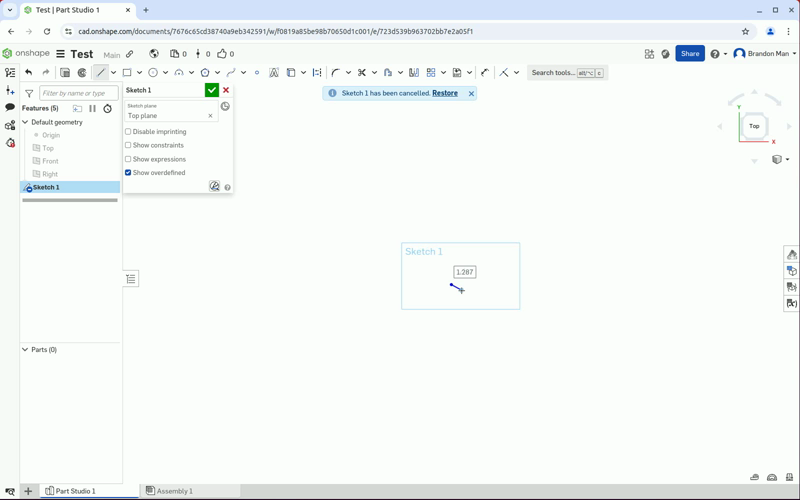
scroll(-6)
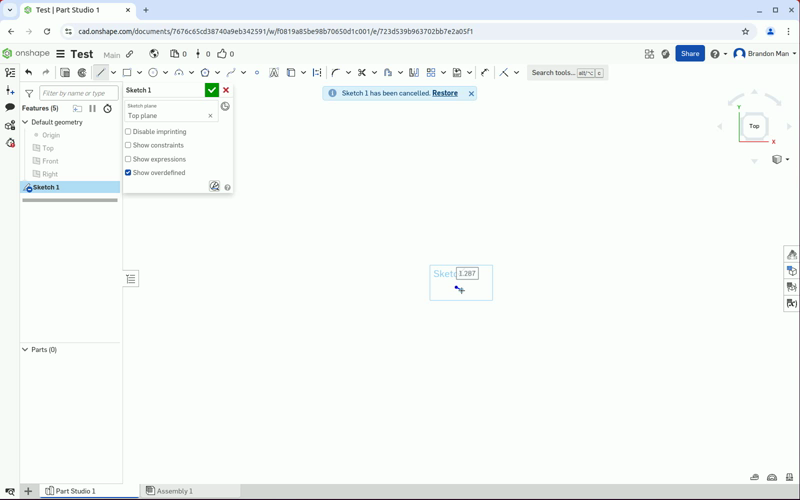
key_up(shift)
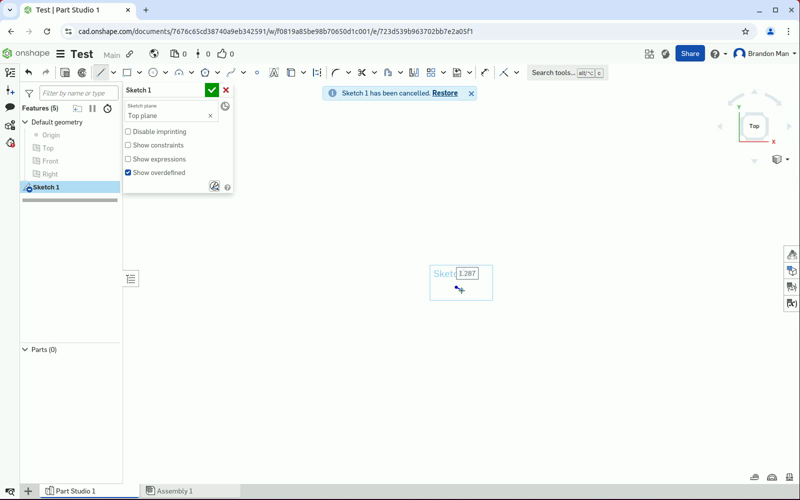
key_down(shift)
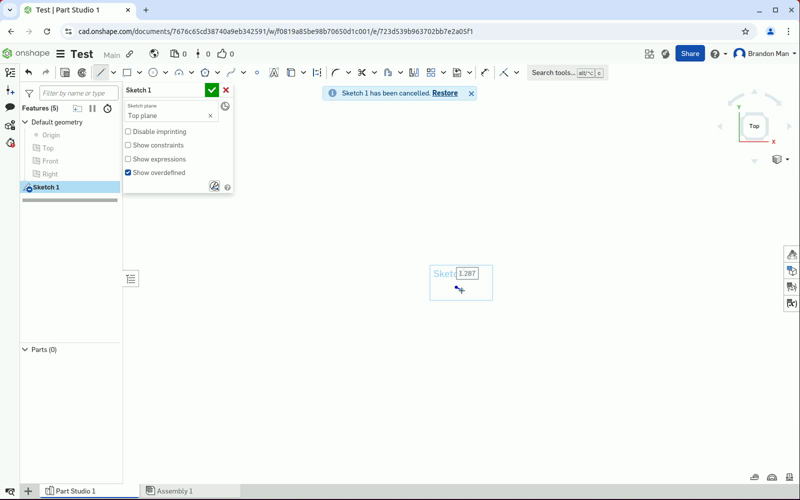
mouse_move(492, 290)
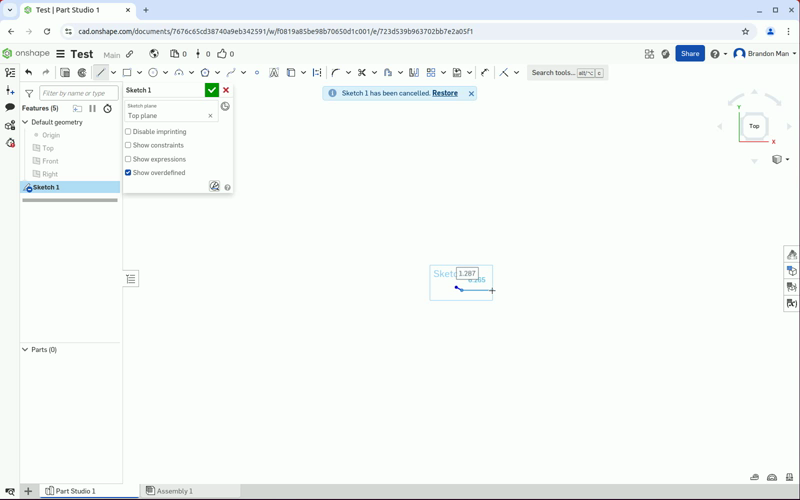
mouse_move(467, 287)
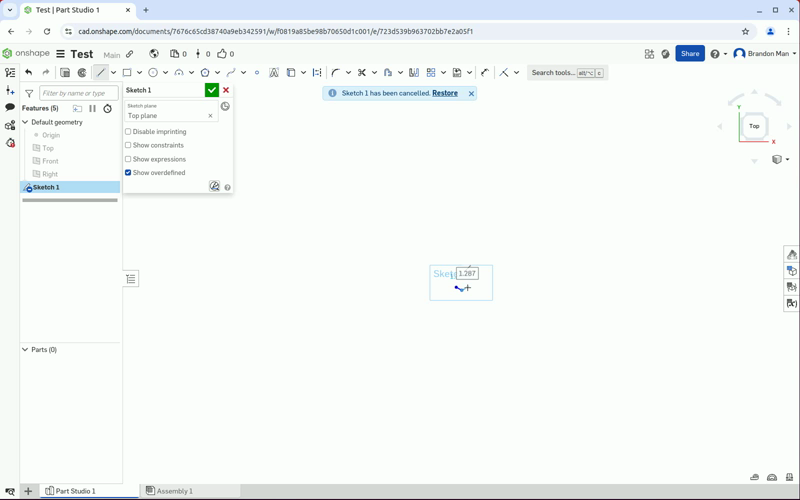
scroll(6)
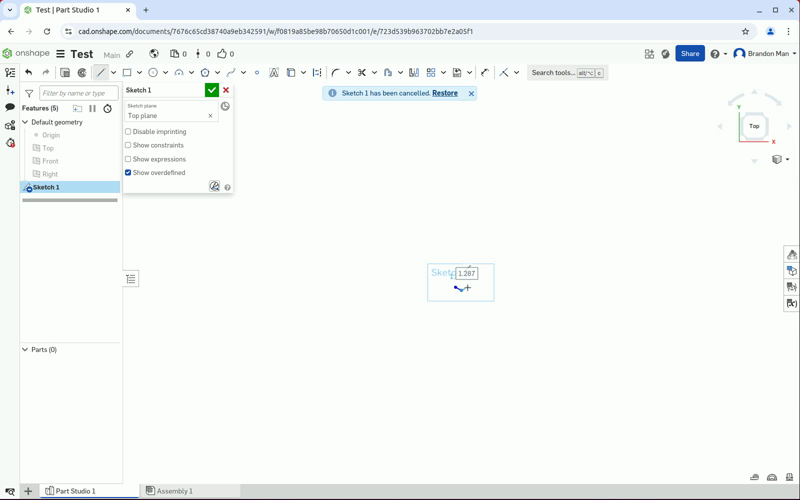
scroll(6)
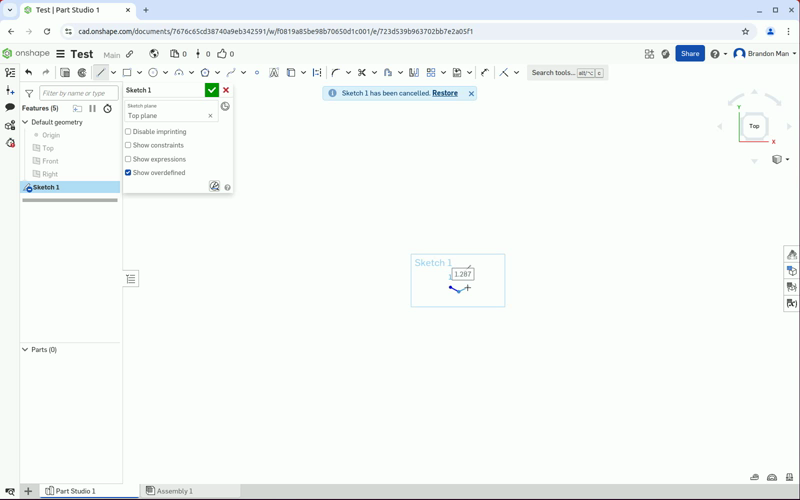
scroll(6)
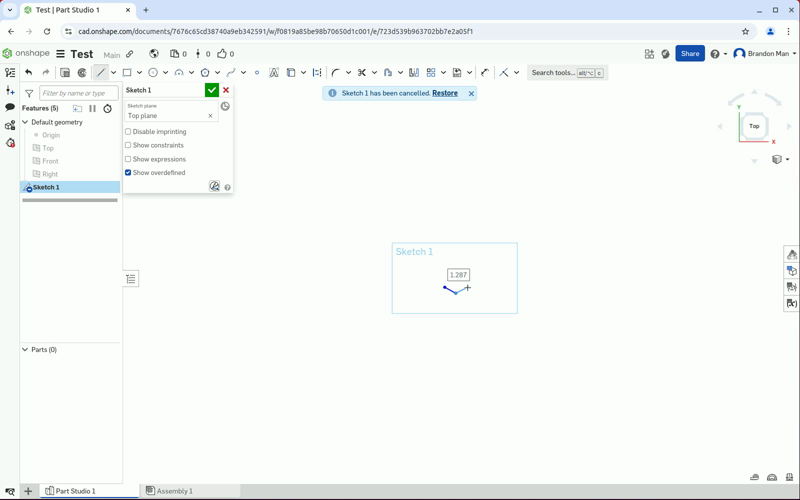
scroll(6)
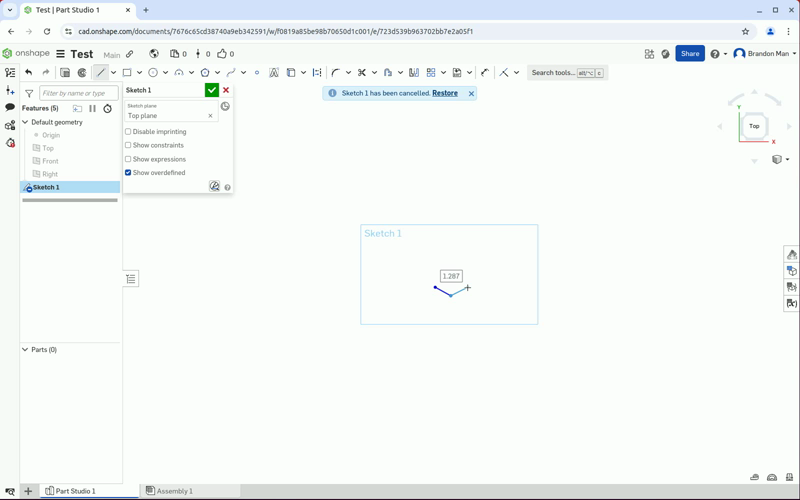
scroll(6)
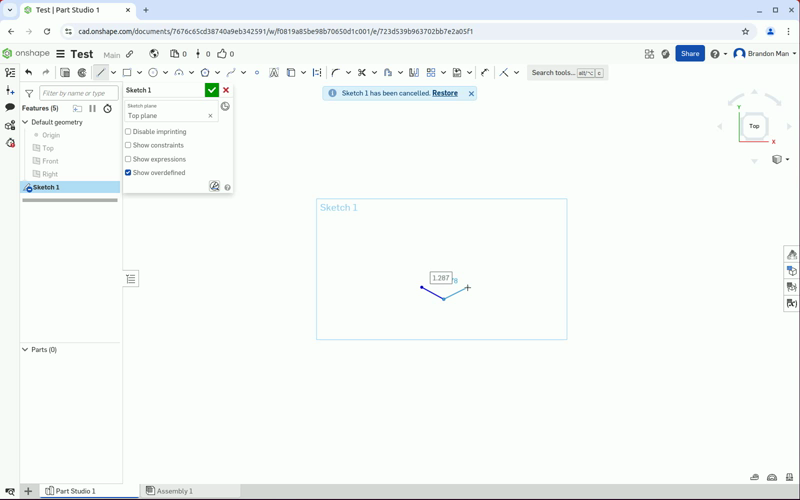
scroll(6)
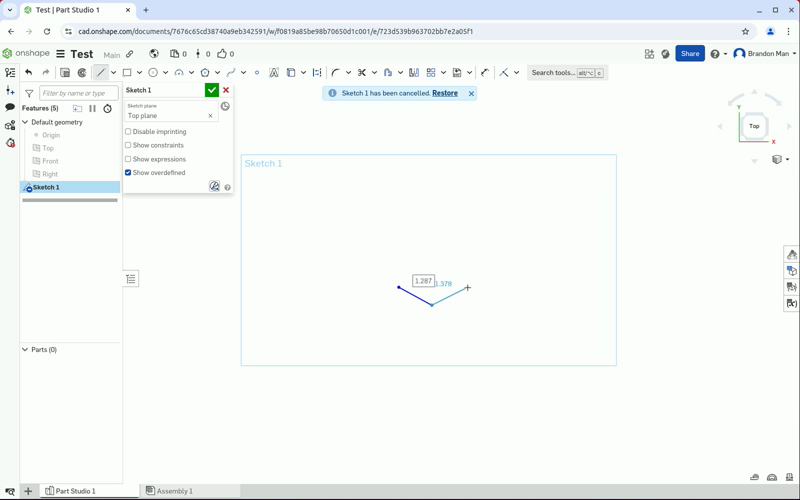
scroll(6)
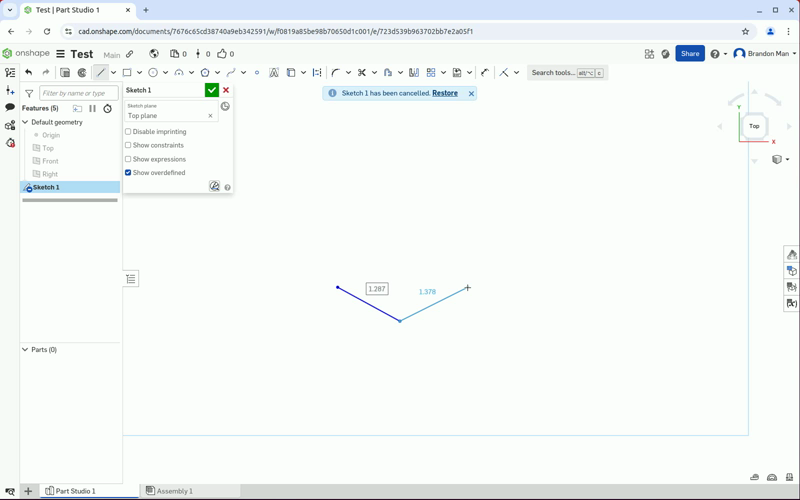
click(467, 287)
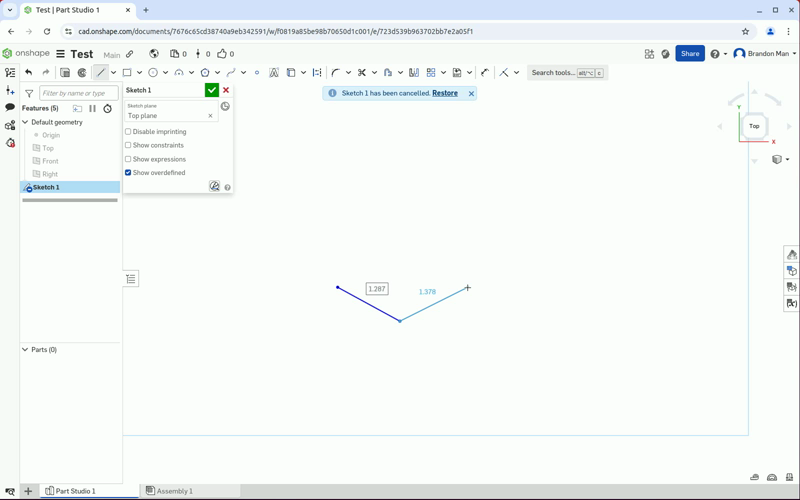
scroll(-6)
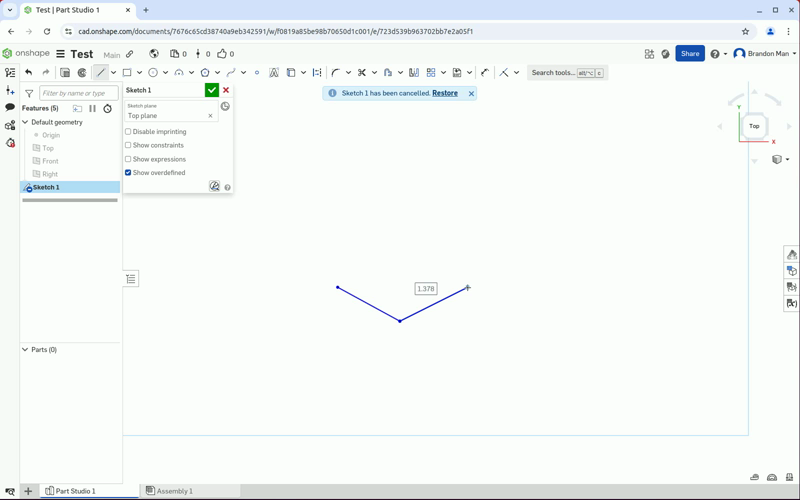
scroll(-6)
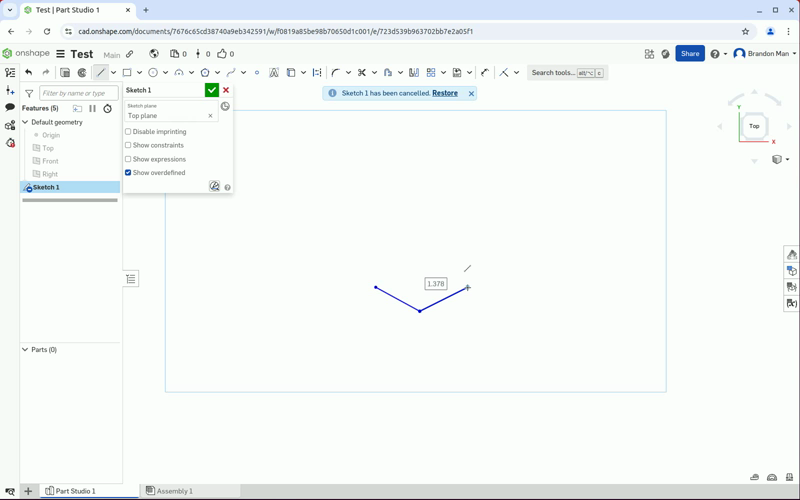
scroll(-6)
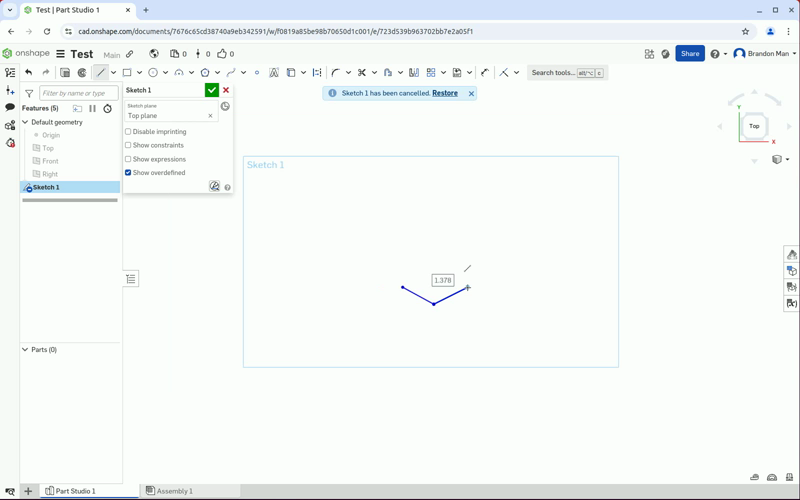
scroll(-6)
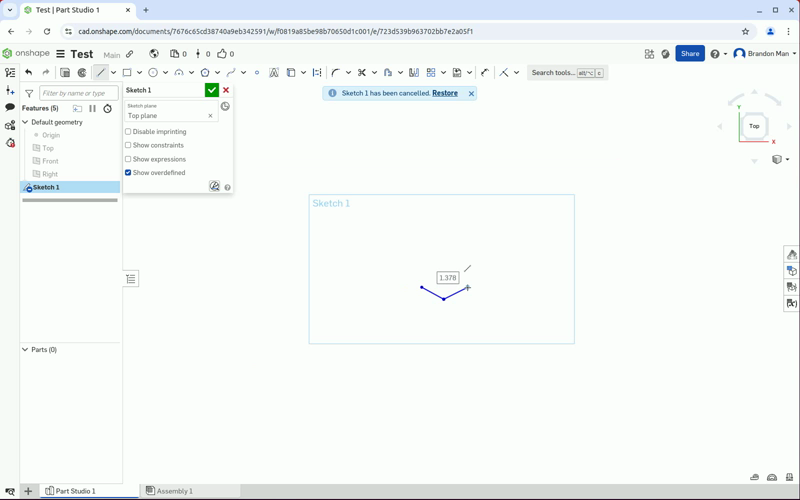
scroll(-6)
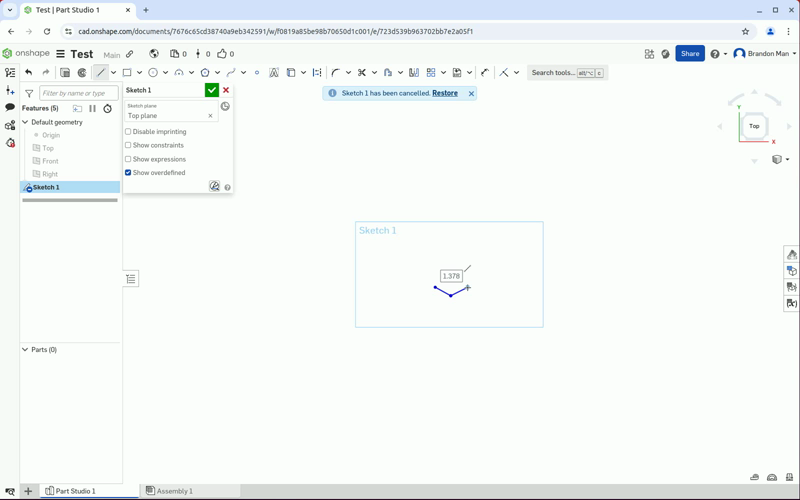
scroll(-6)
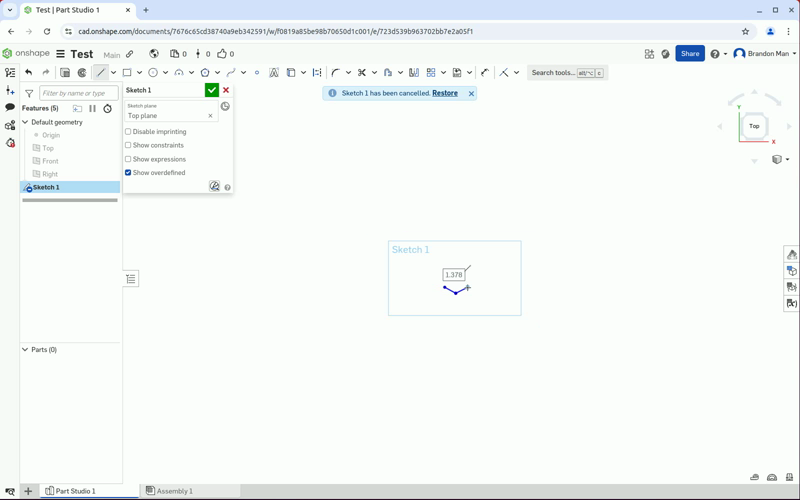
scroll(-6)
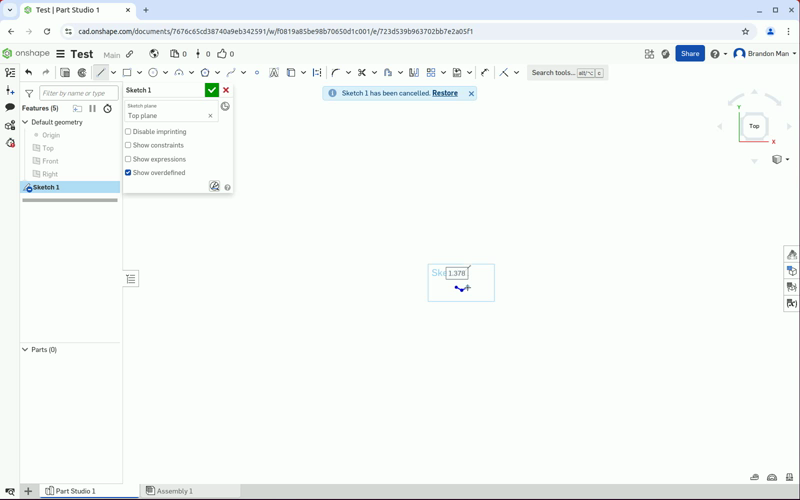
key_up(shift)
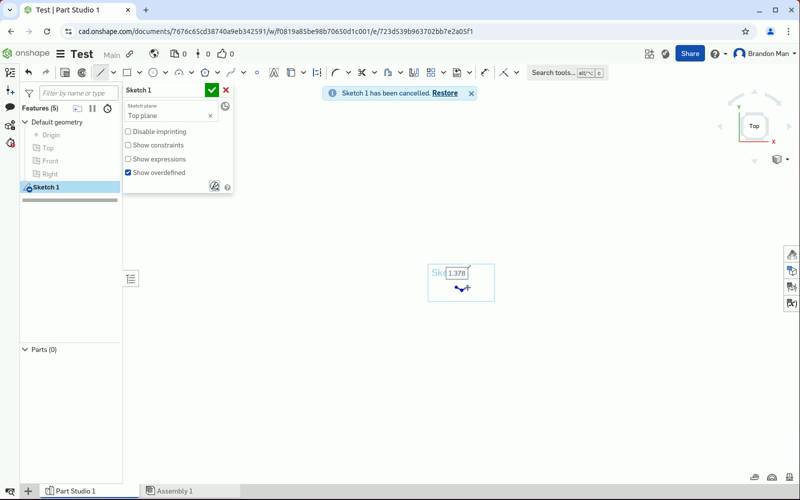
key_down(shift)
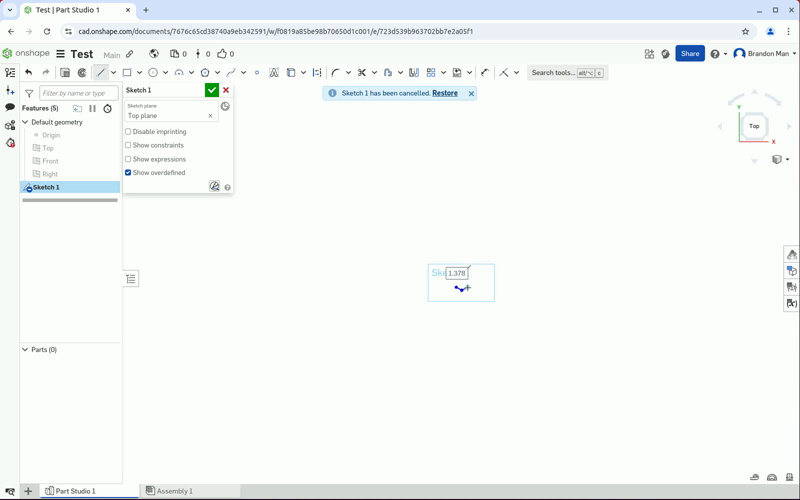
mouse_move(497, 287)
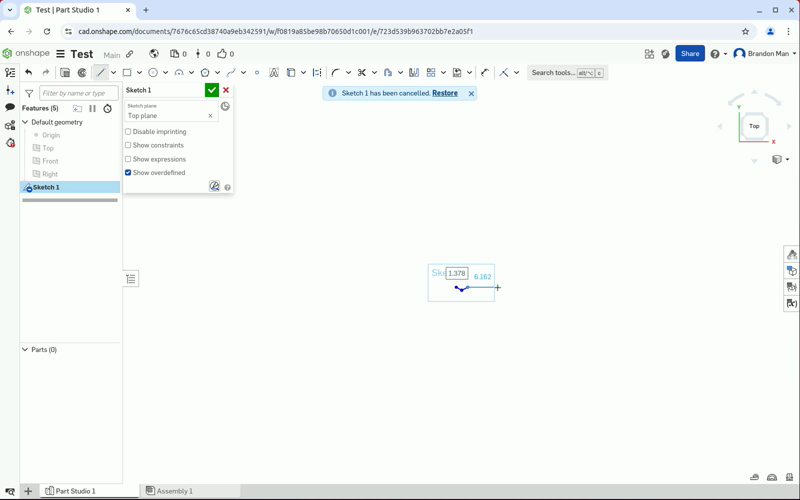
mouse_move(467, 280)
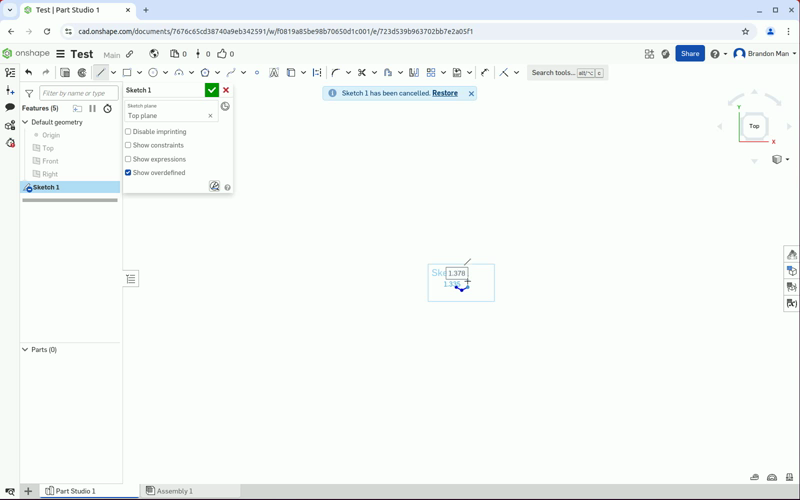
scroll(6)
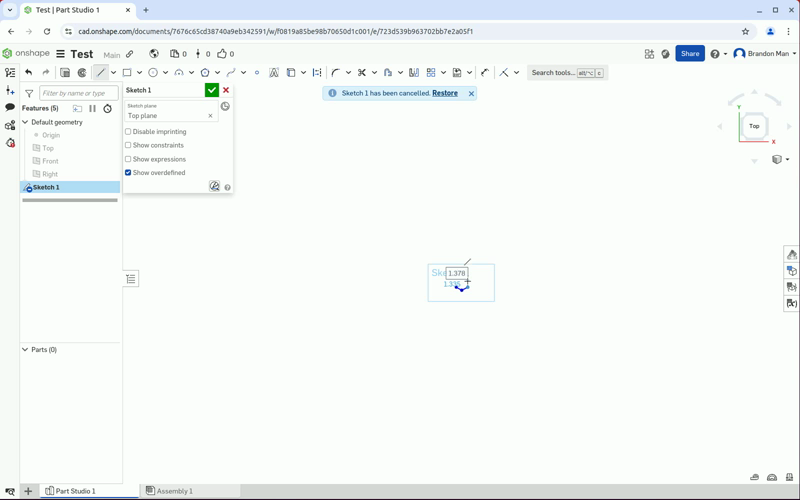
scroll(6)
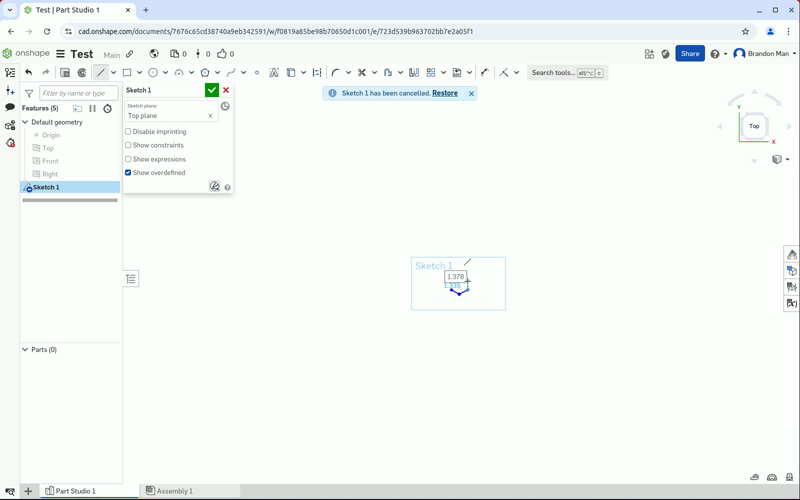
scroll(6)
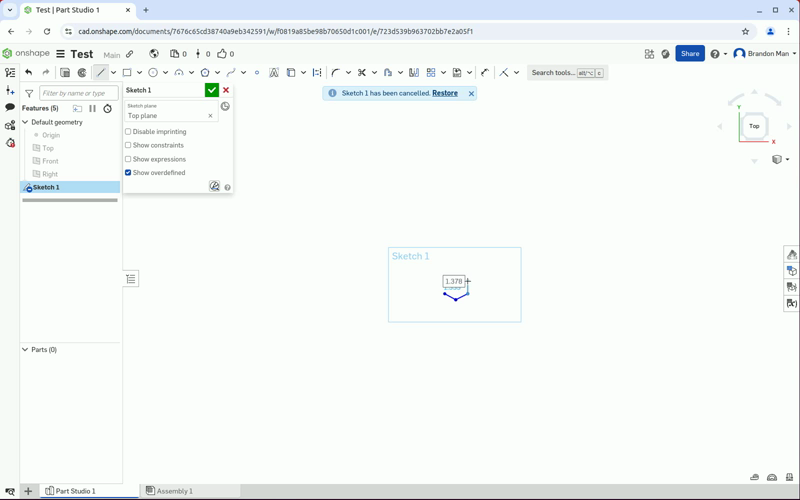
scroll(6)
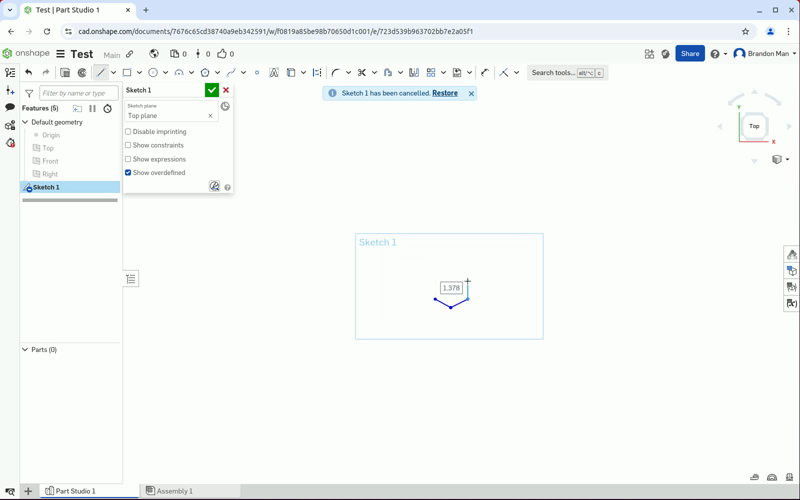
scroll(6)
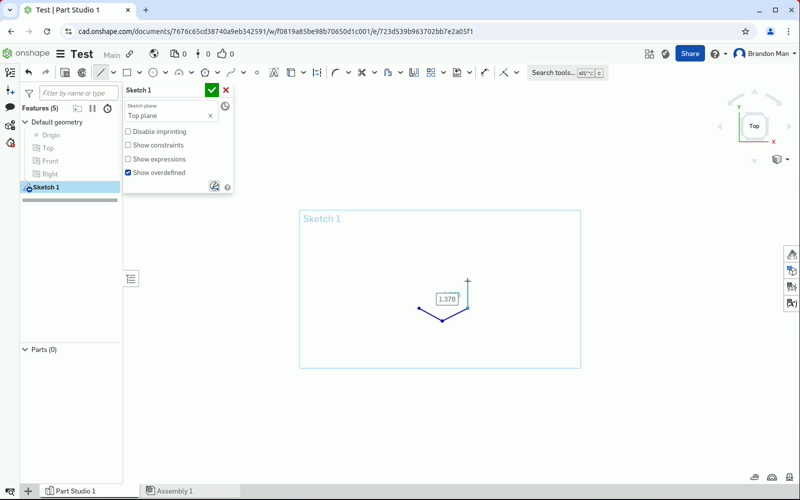
scroll(6)
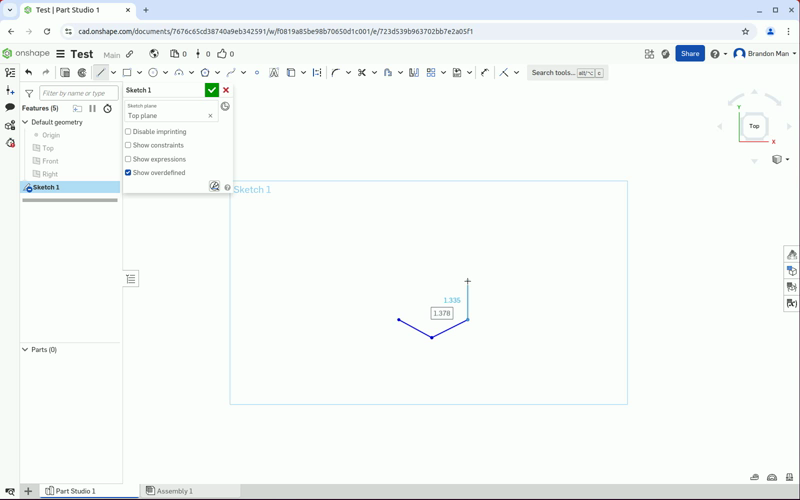
scroll(6)
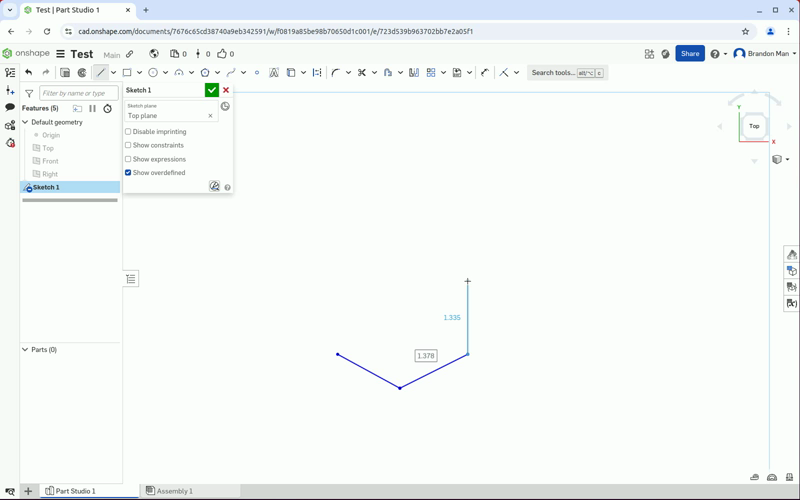
click(467, 280)
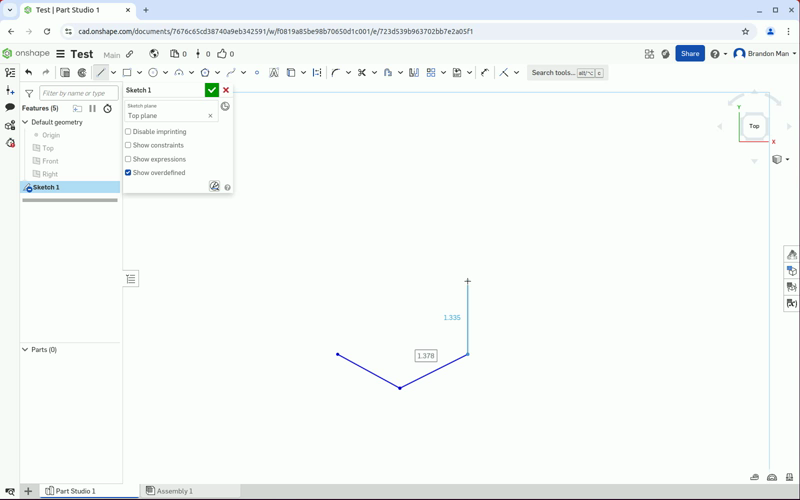
scroll(-6)
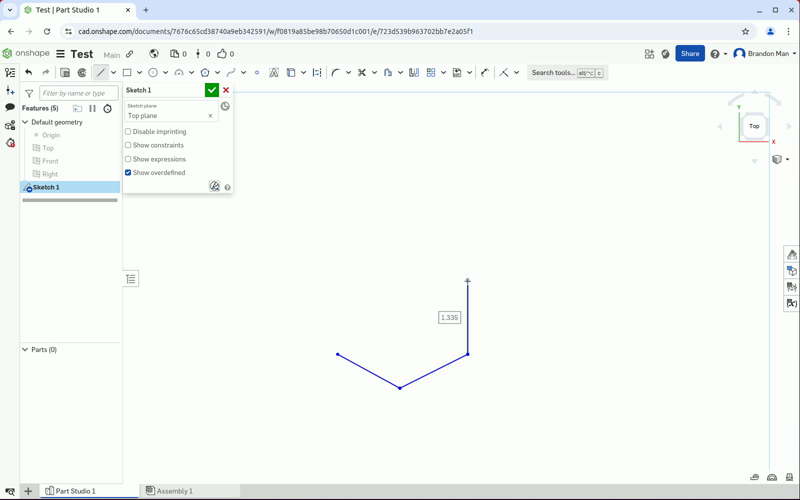
scroll(-6)
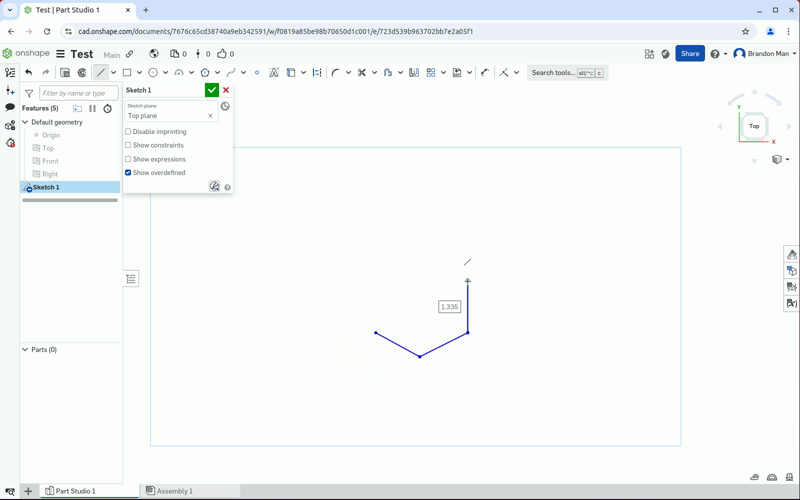
scroll(-6)
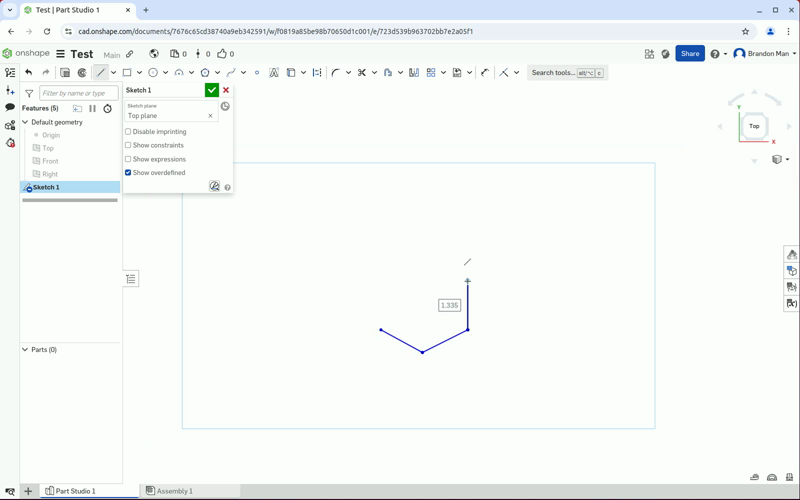
scroll(-6)
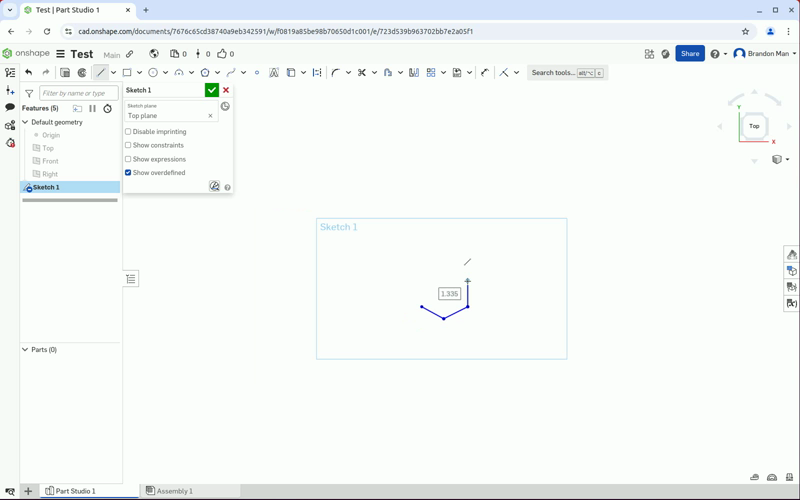
scroll(-6)
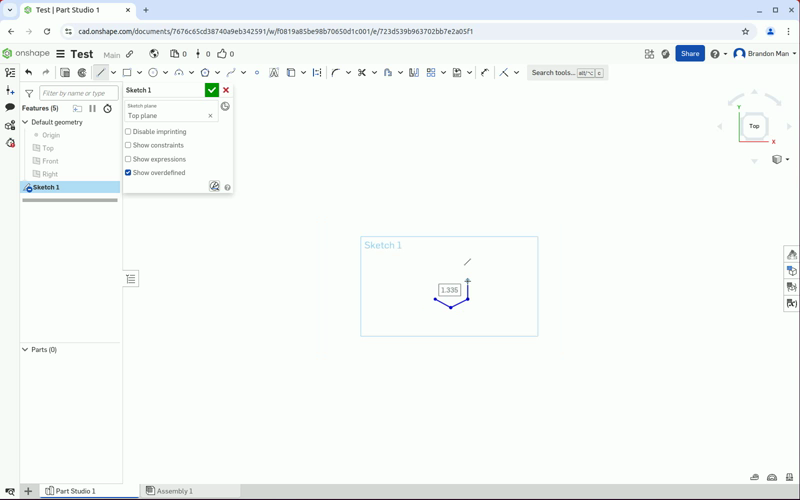
scroll(-6)
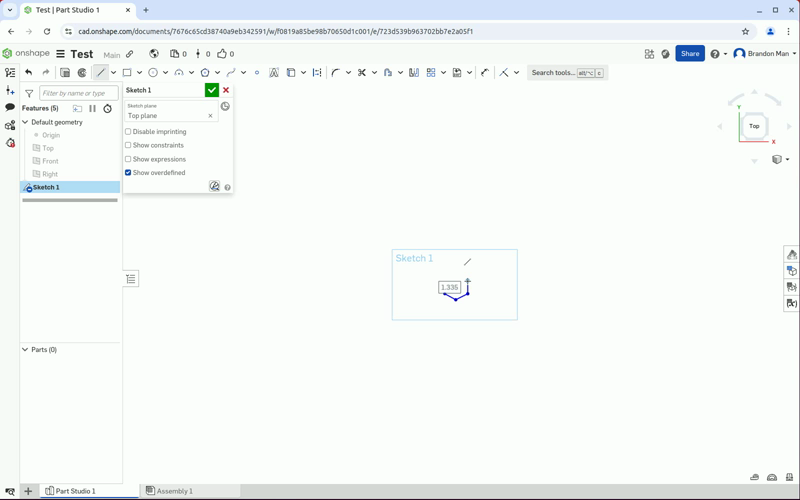
scroll(-6)
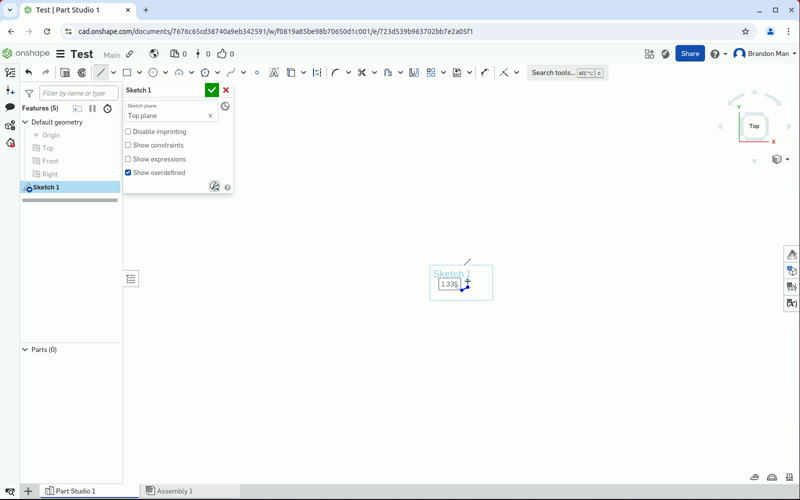
key_up(shift)
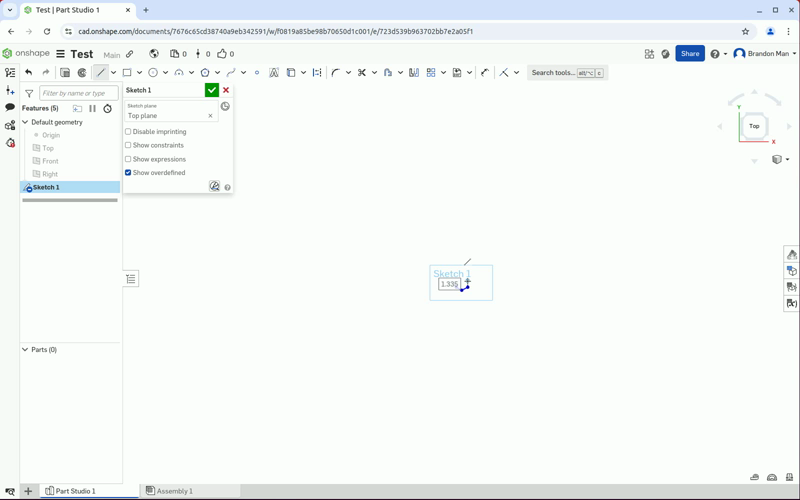
key_down(shift)
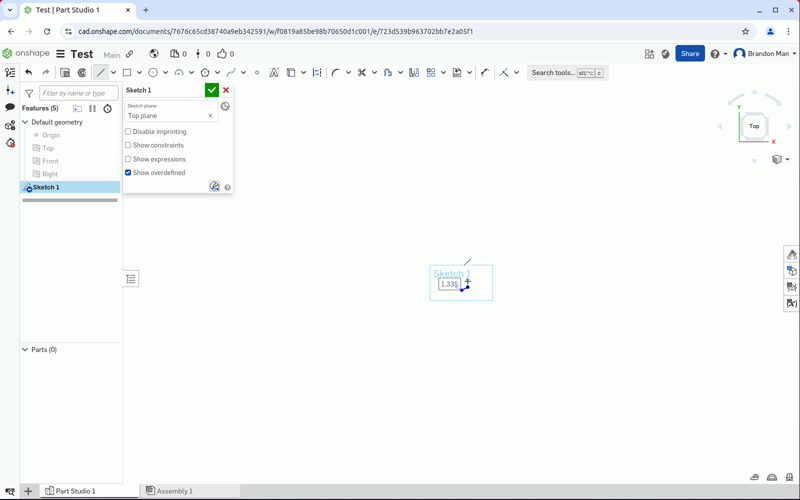
mouse_move(497, 280)
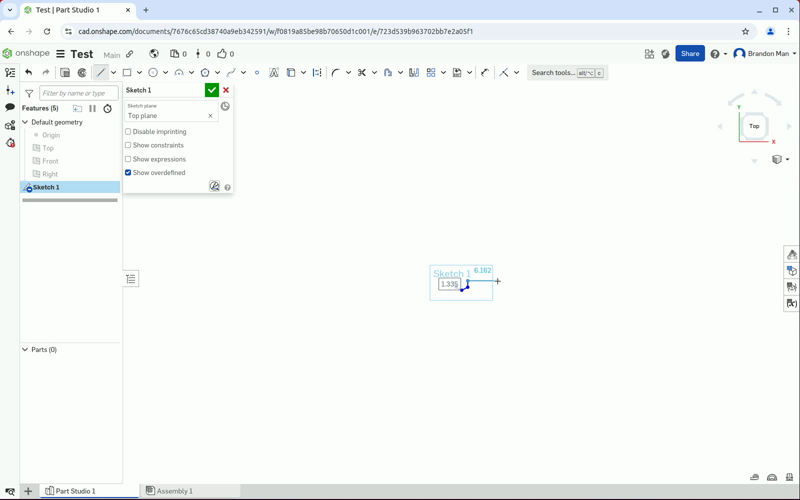
mouse_move(461, 277)
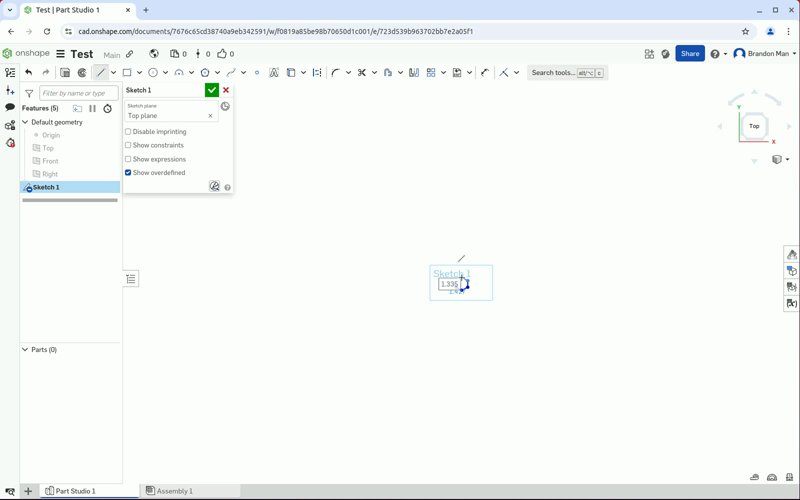
scroll(6)
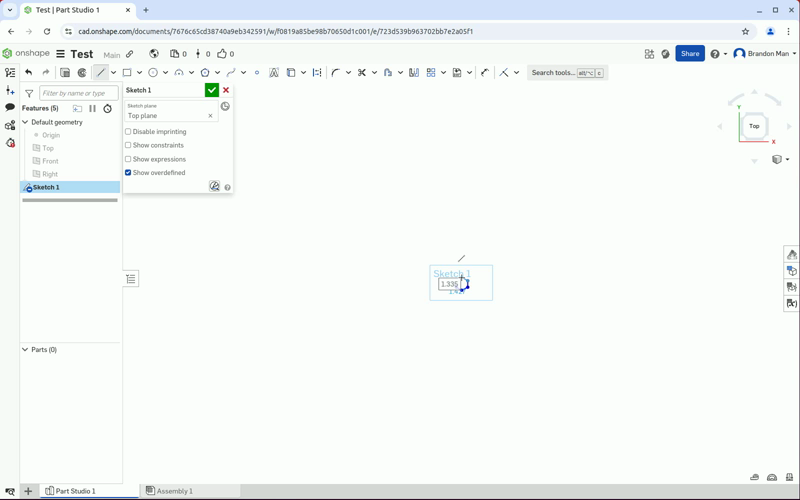
scroll(6)
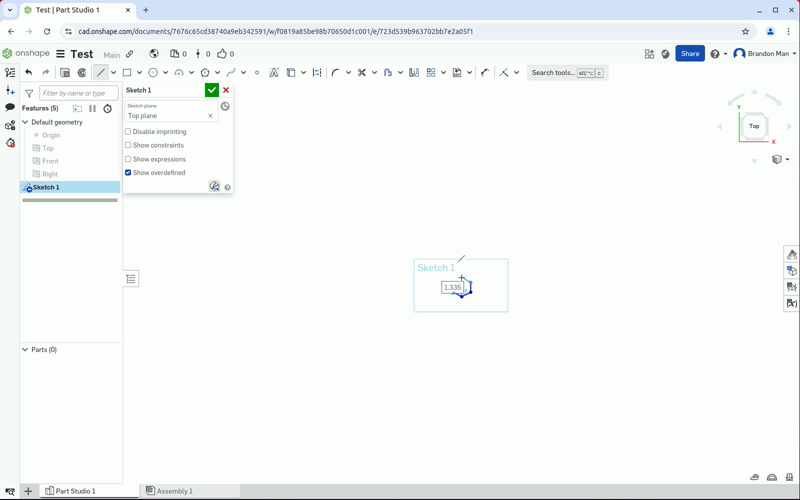
scroll(6)
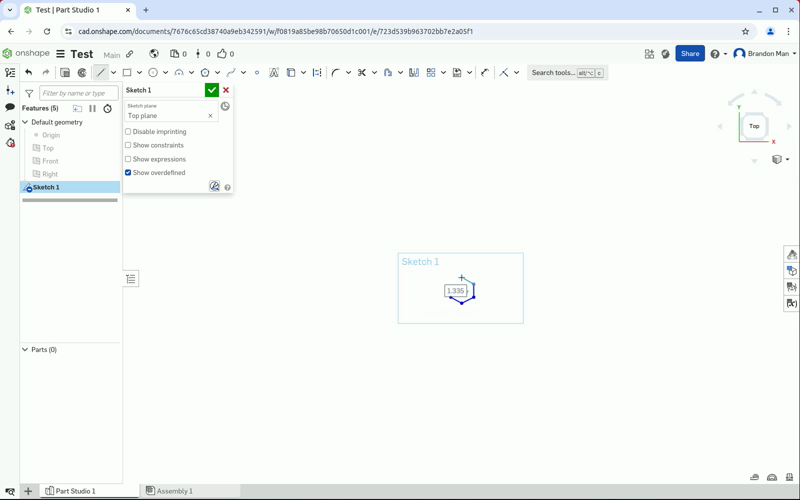
scroll(6)
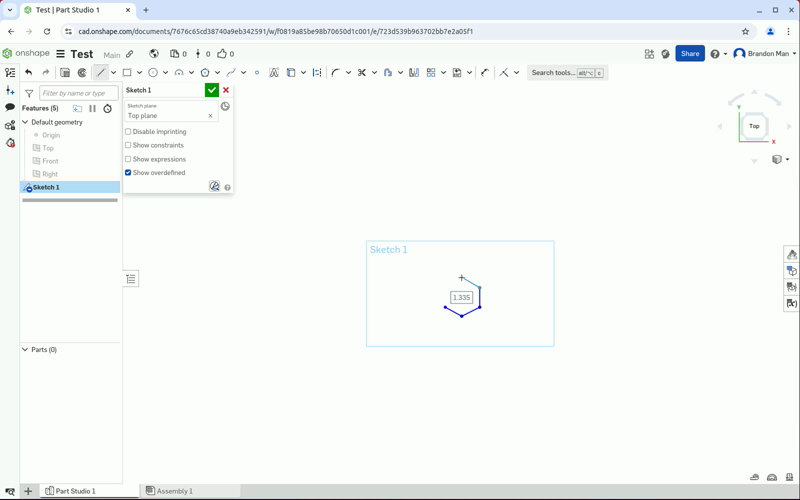
scroll(6)
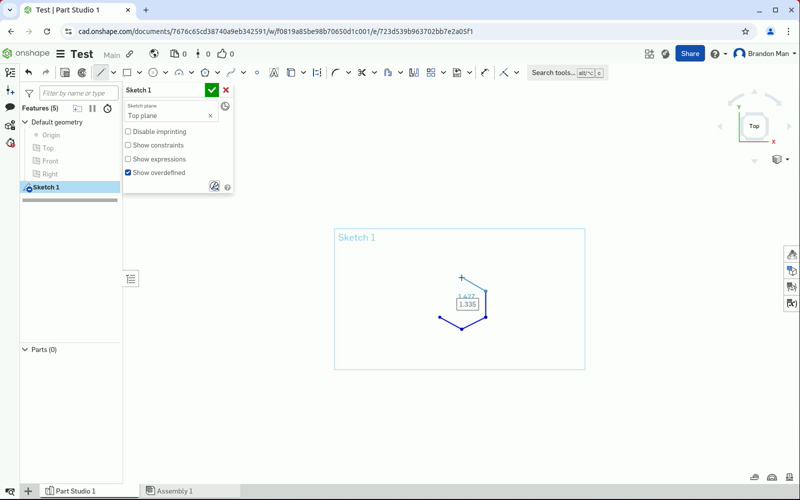
scroll(6)
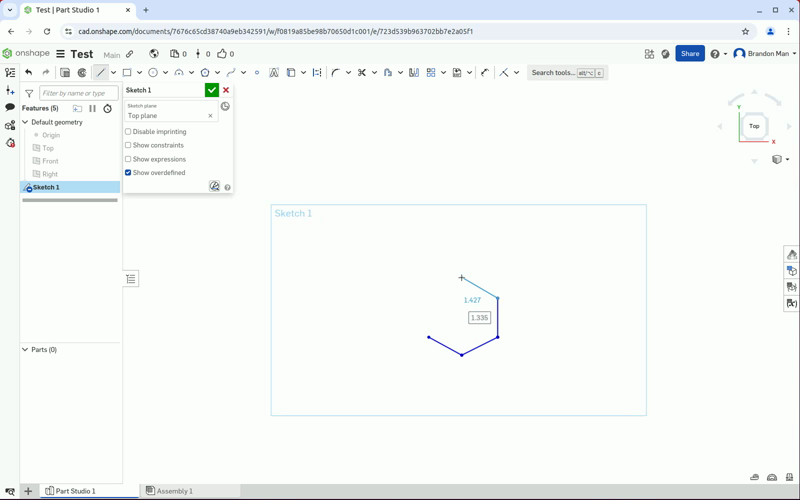
scroll(6)
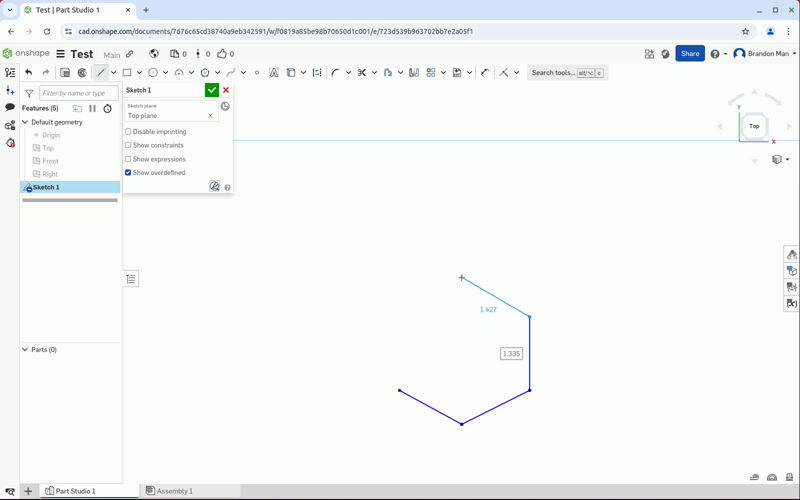
click(461, 277)
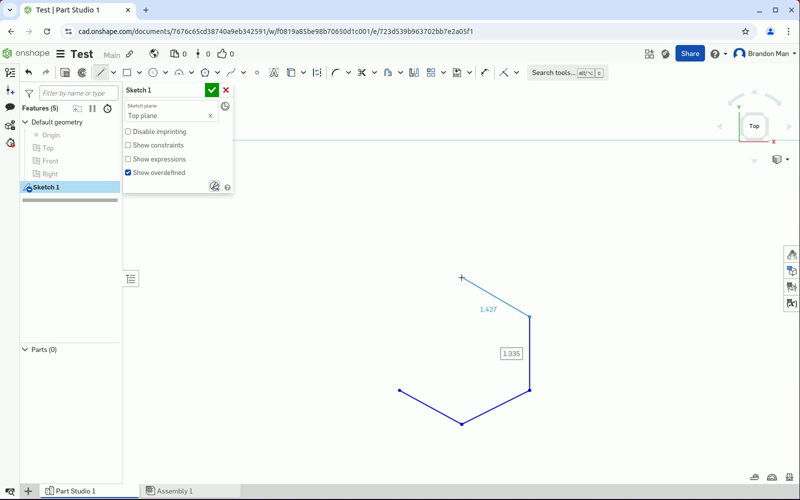
scroll(-6)
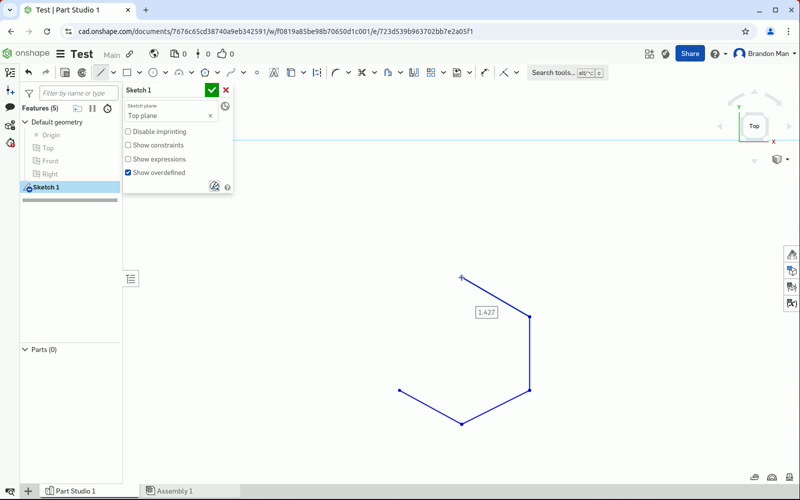
scroll(-6)
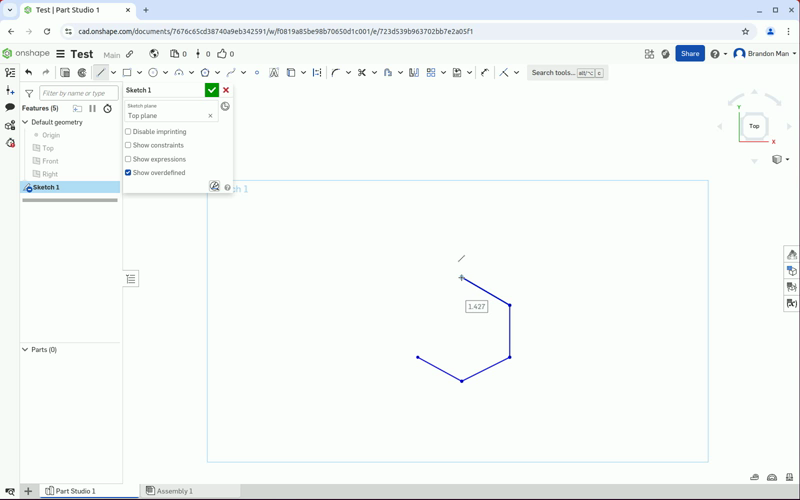
scroll(-6)
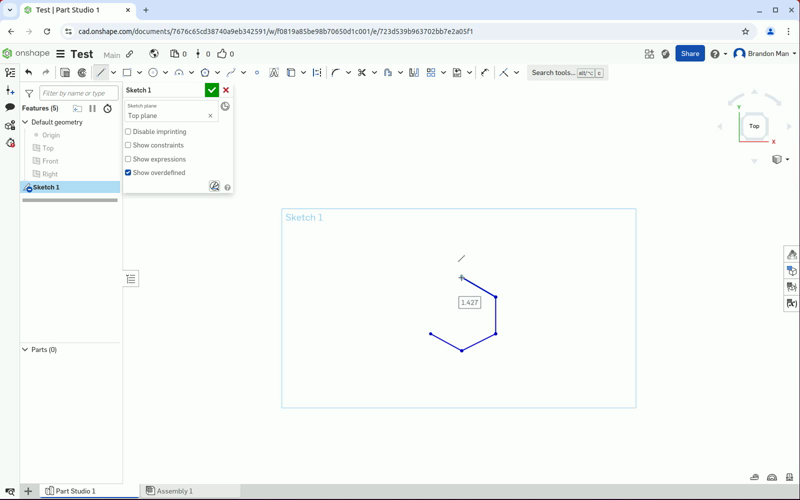
scroll(-6)
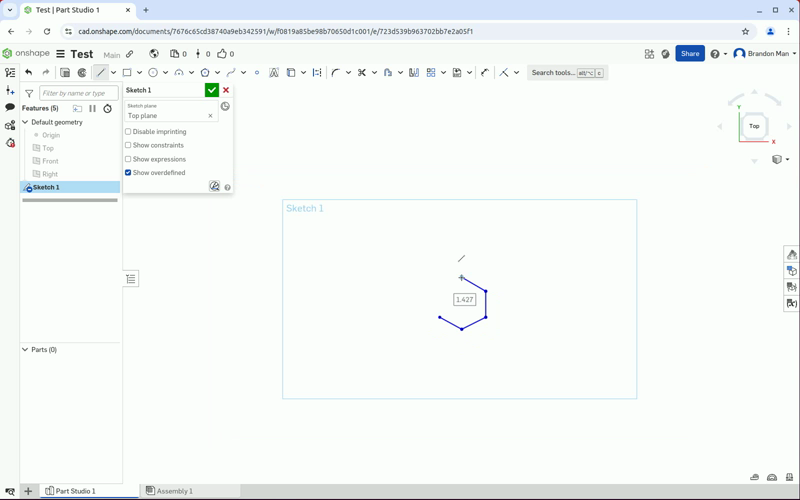
scroll(-6)
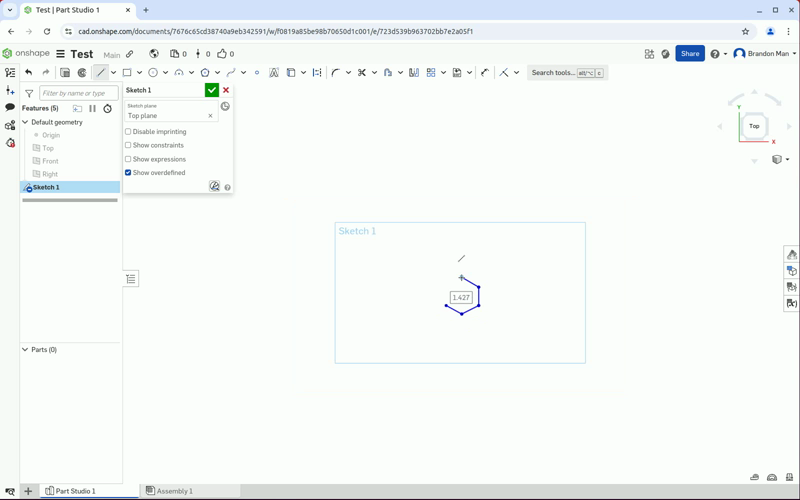
scroll(-6)
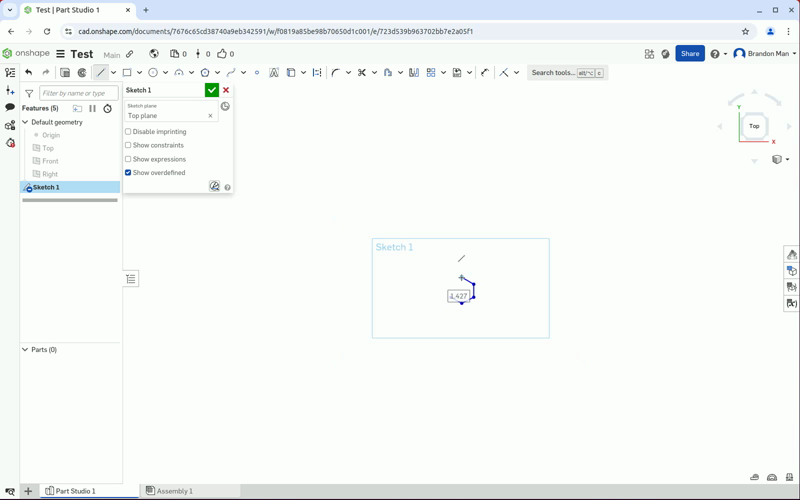
scroll(-6)
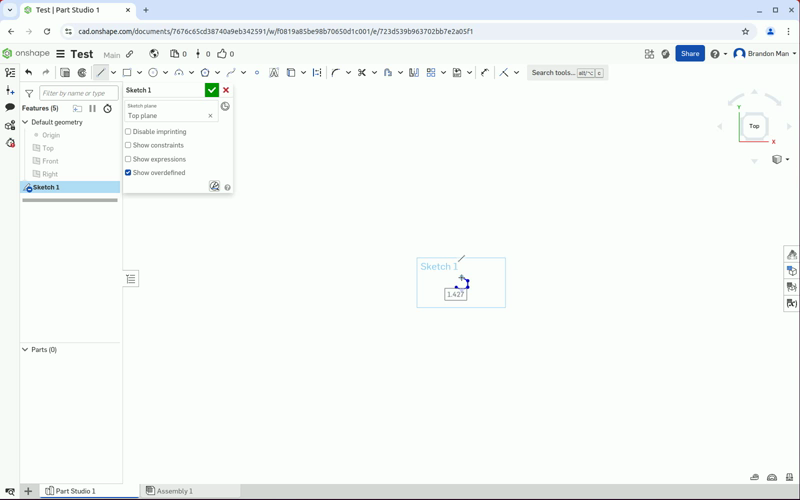
key_up(shift)
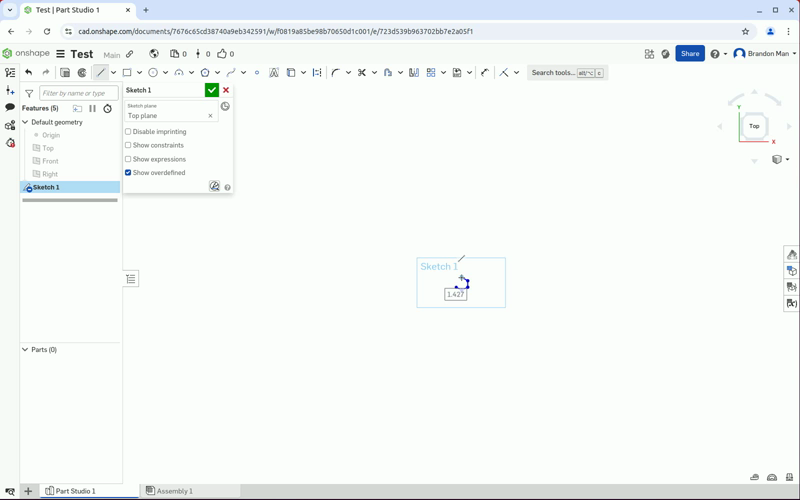
key_down(shift)
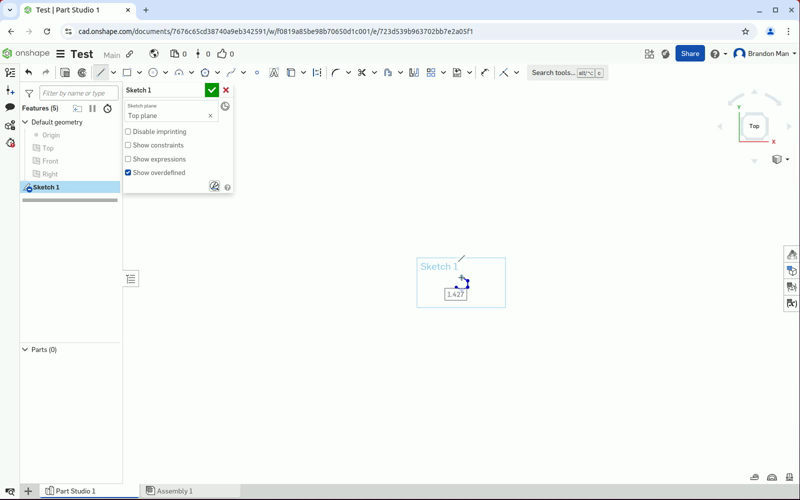
mouse_move(492, 277)
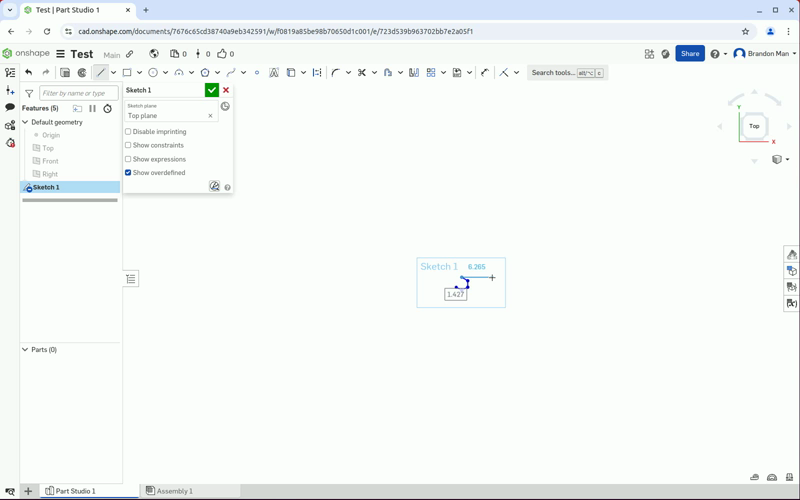
mouse_move(456, 280)
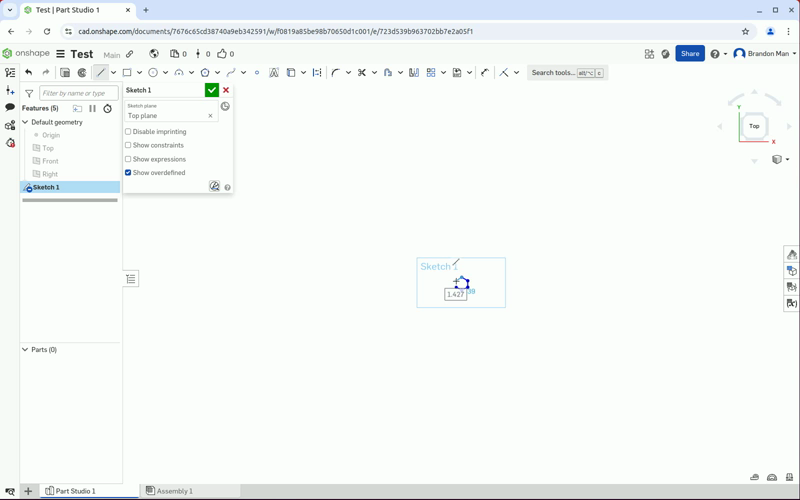
scroll(6)
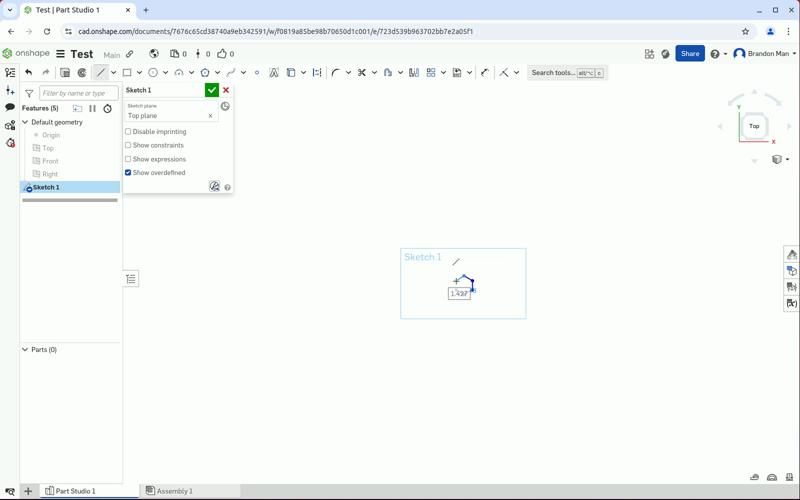
scroll(6)
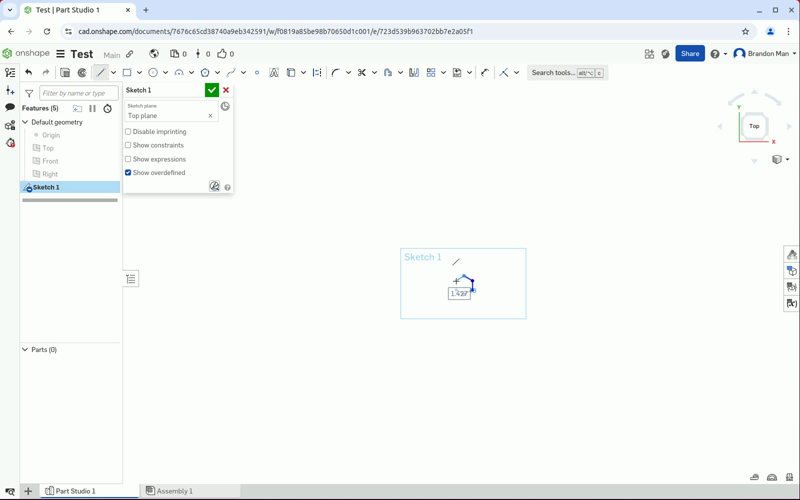
scroll(6)
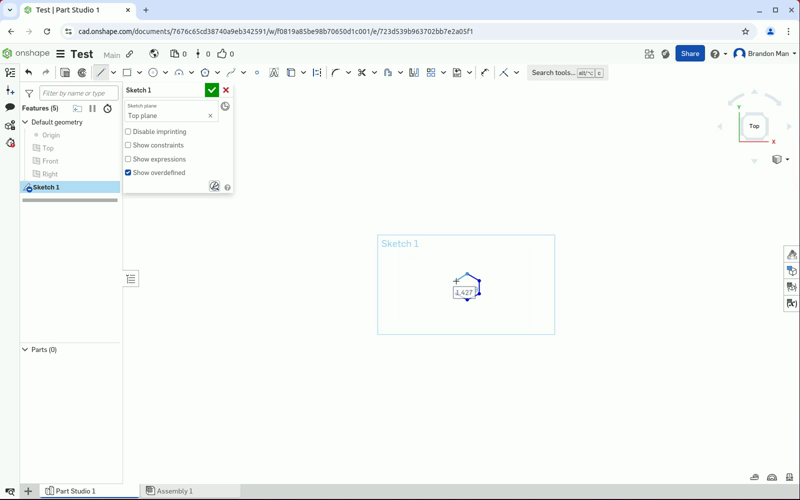
scroll(6)
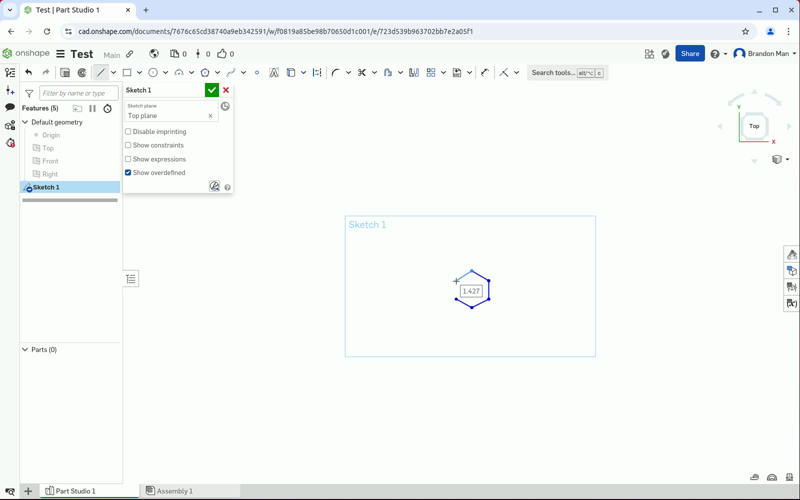
scroll(6)
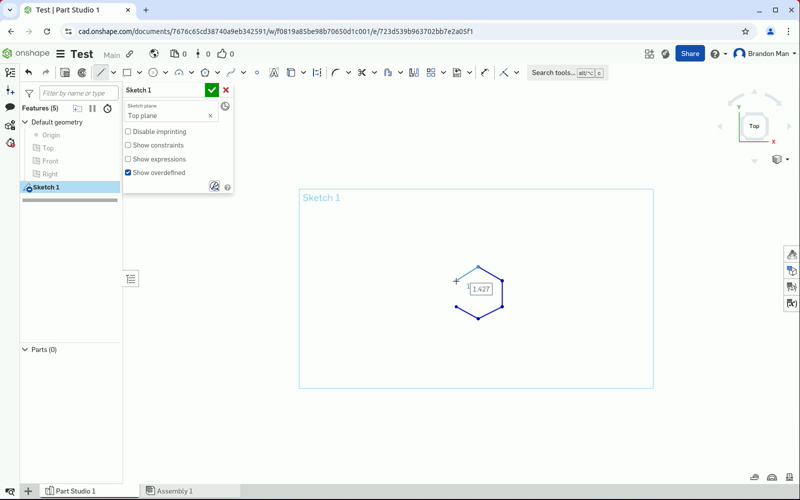
scroll(6)
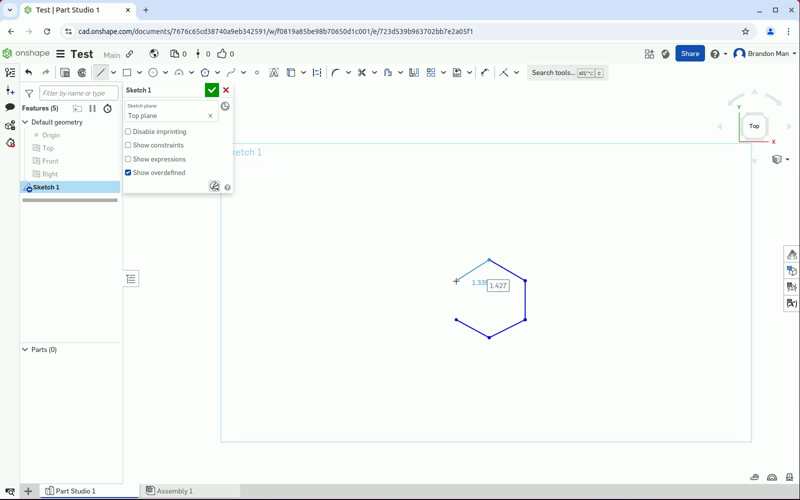
scroll(6)
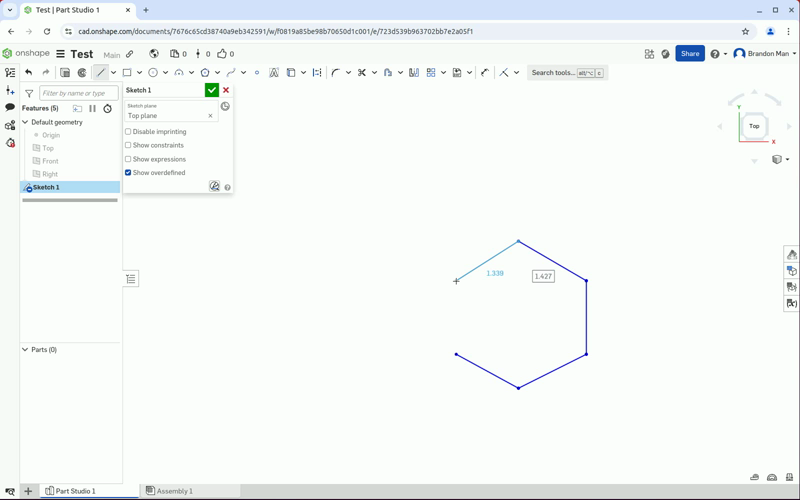
click(456, 280)
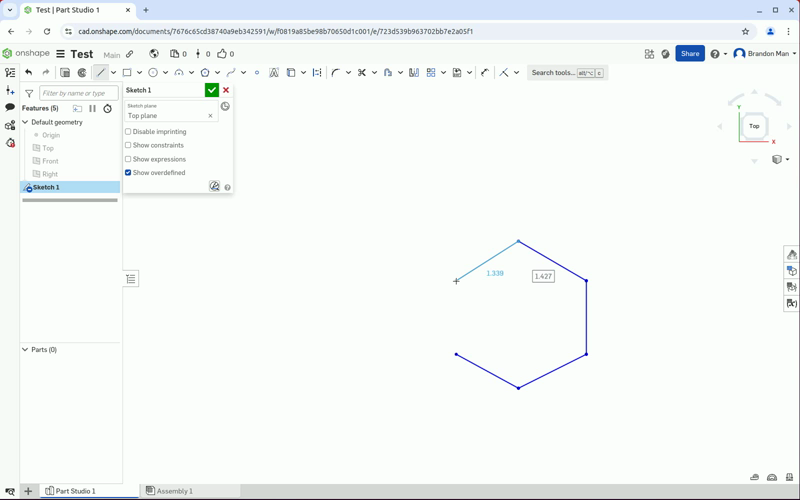
scroll(-6)
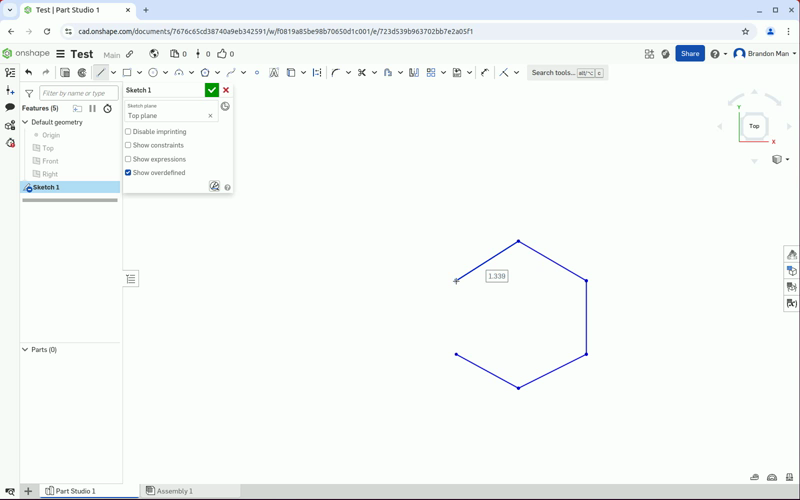
scroll(-6)
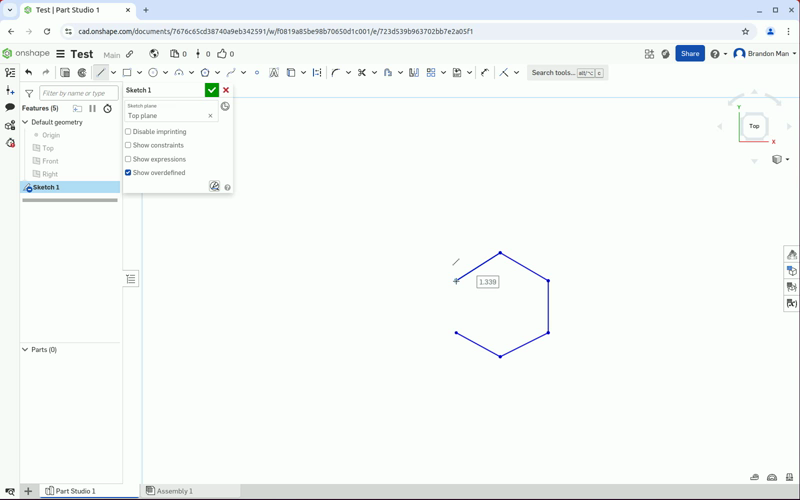
scroll(-6)
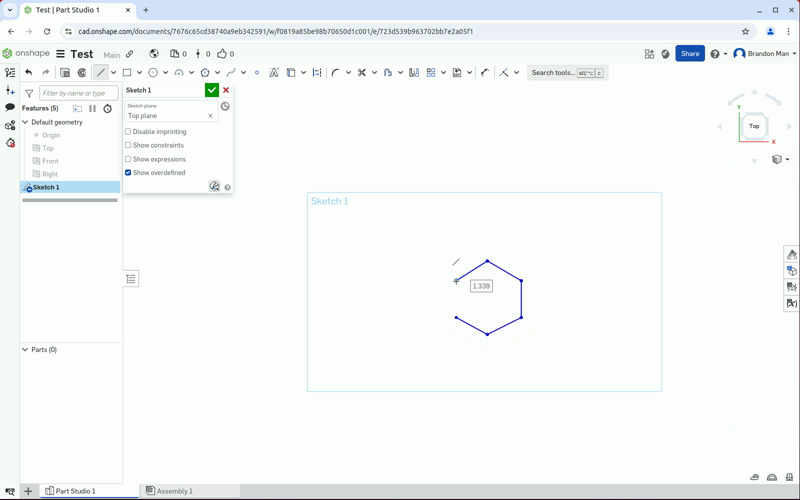
scroll(-6)
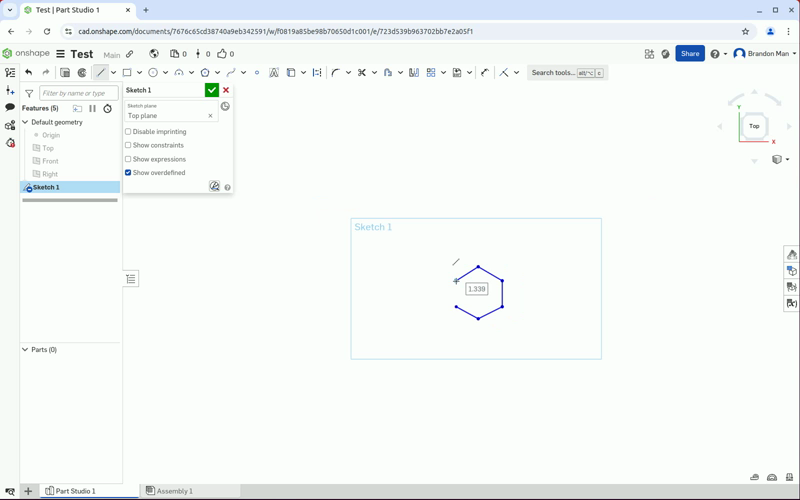
scroll(-6)
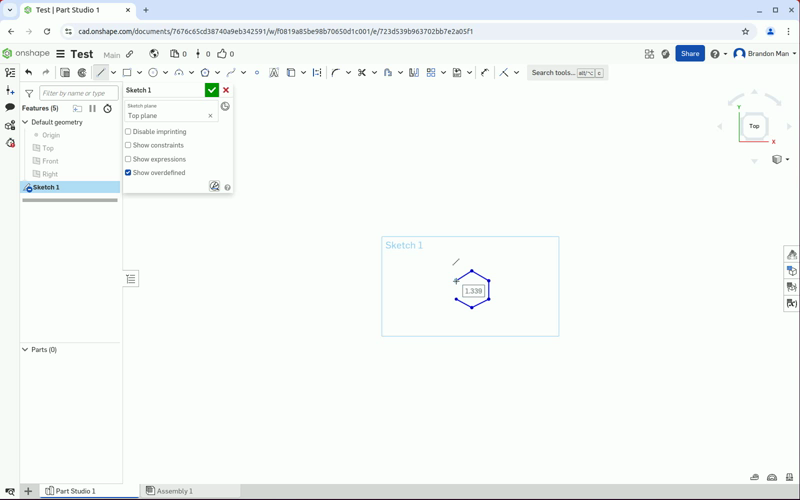
scroll(-6)
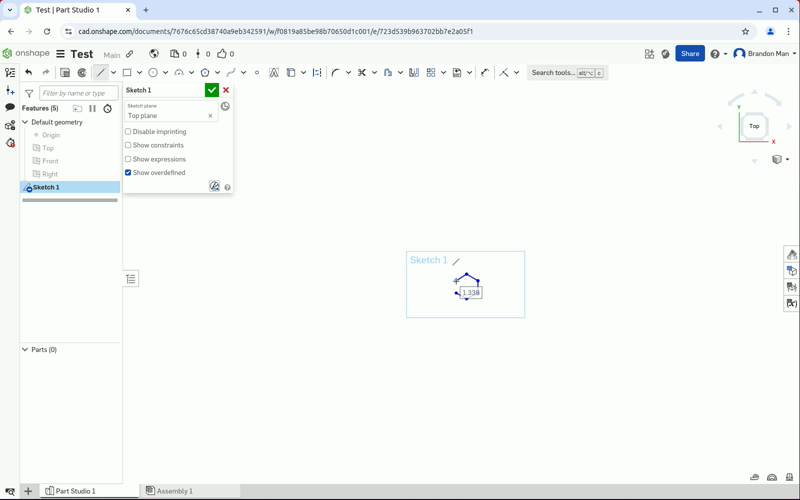
scroll(-6)
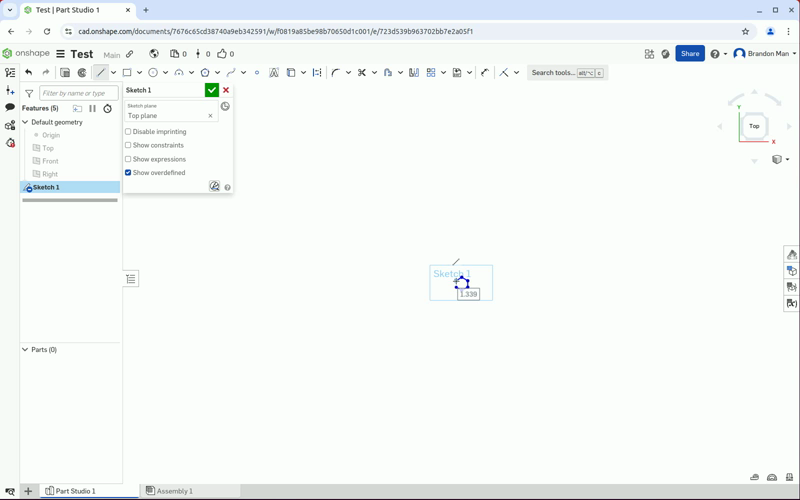
key_up(shift)
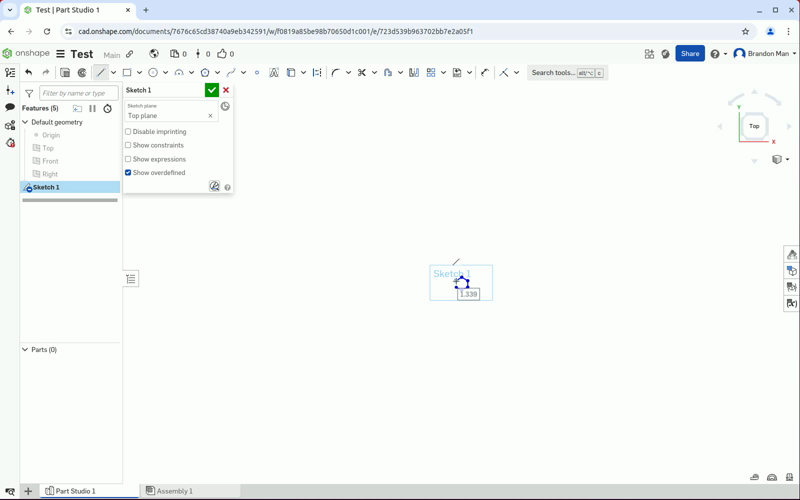
mouse_move(486, 280)
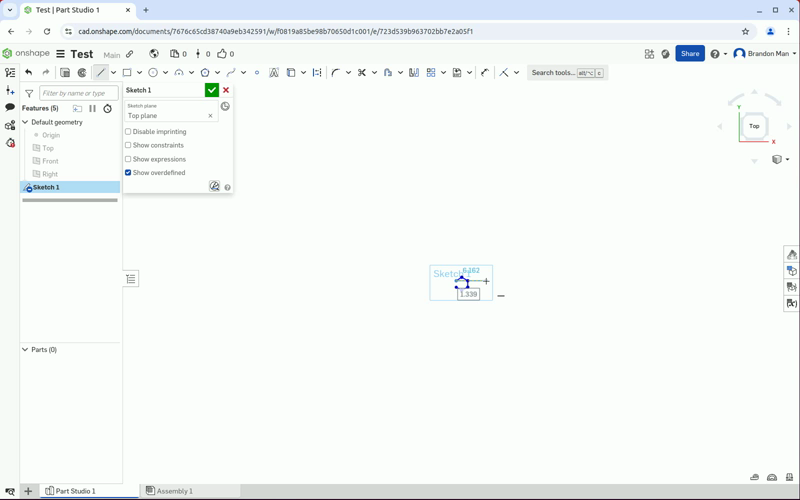
key_down(shift)
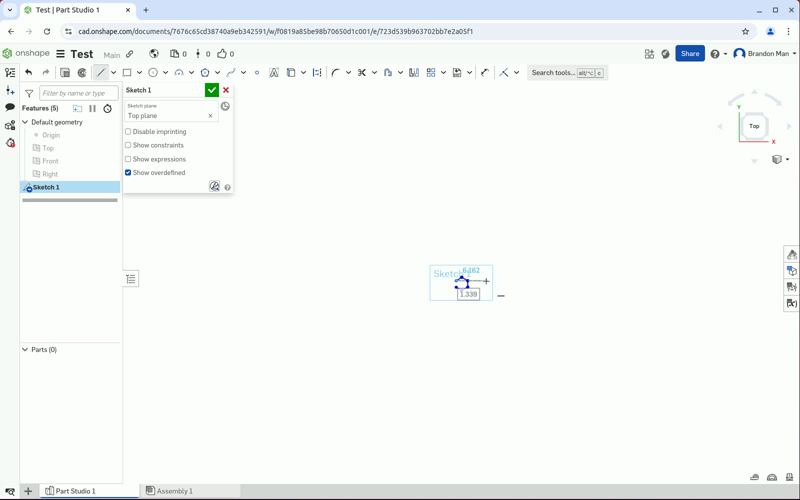
mouse_move(456, 287)
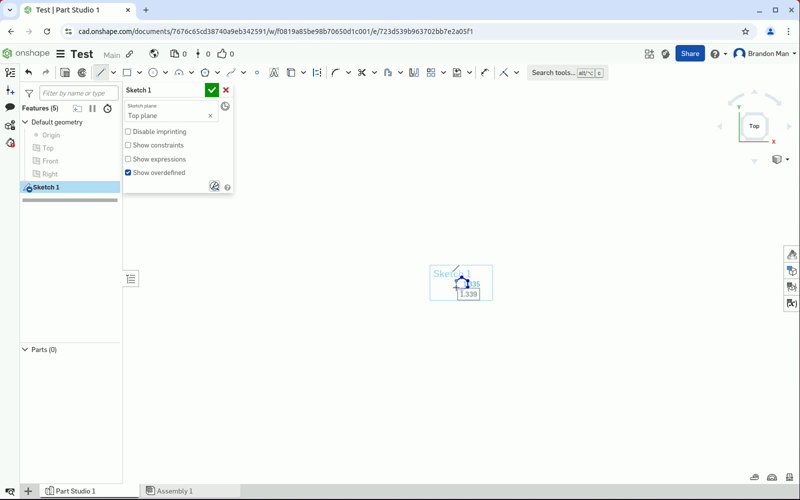
scroll(6)
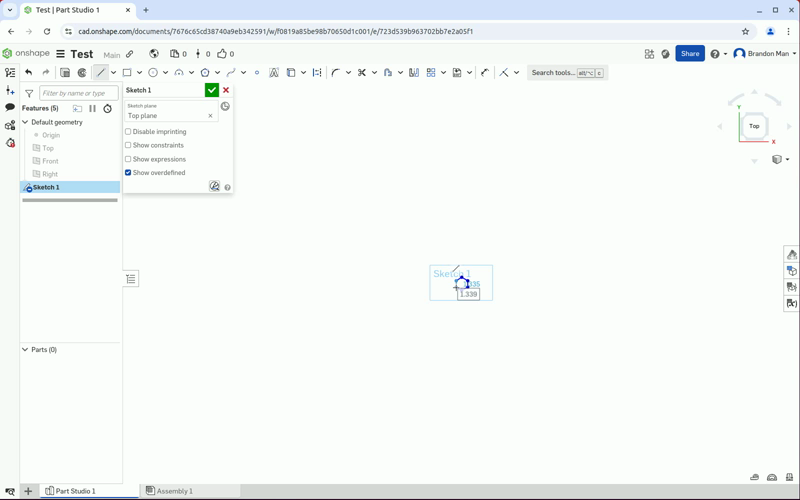
scroll(6)
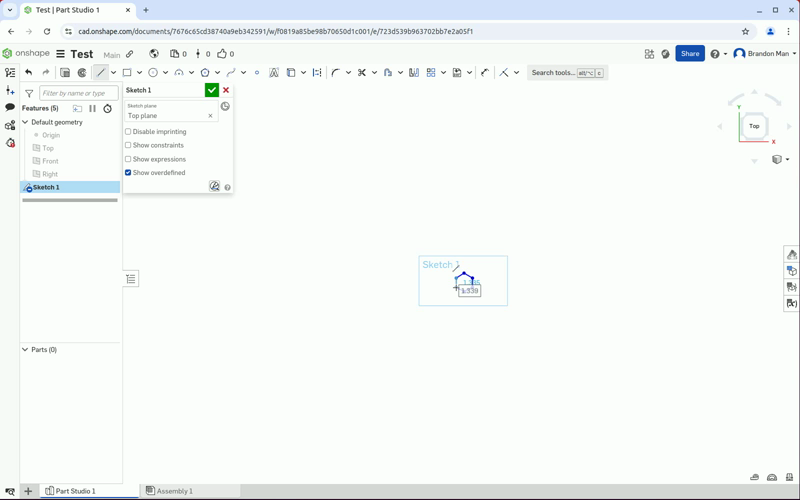
scroll(6)
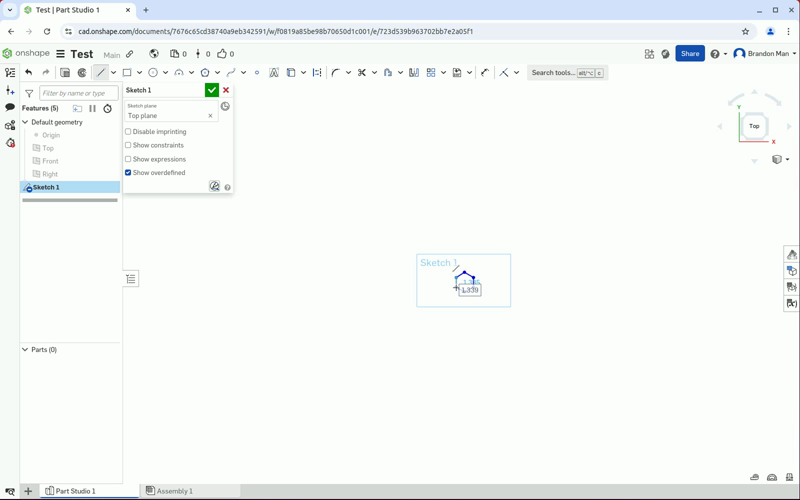
scroll(6)
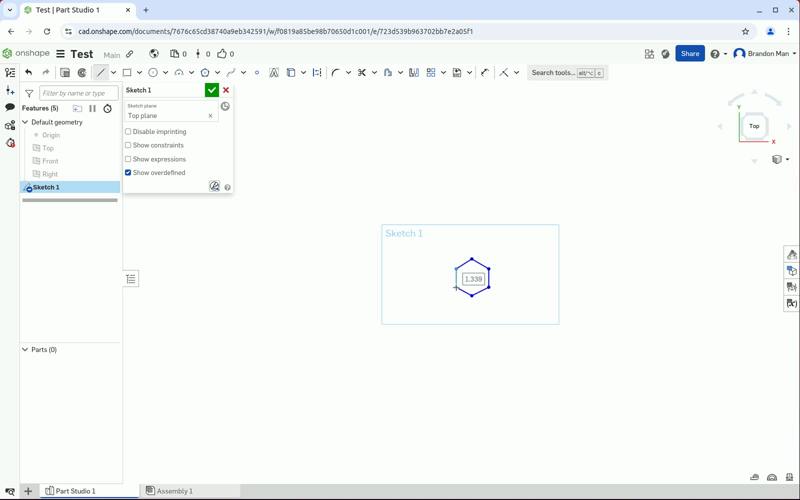
scroll(6)
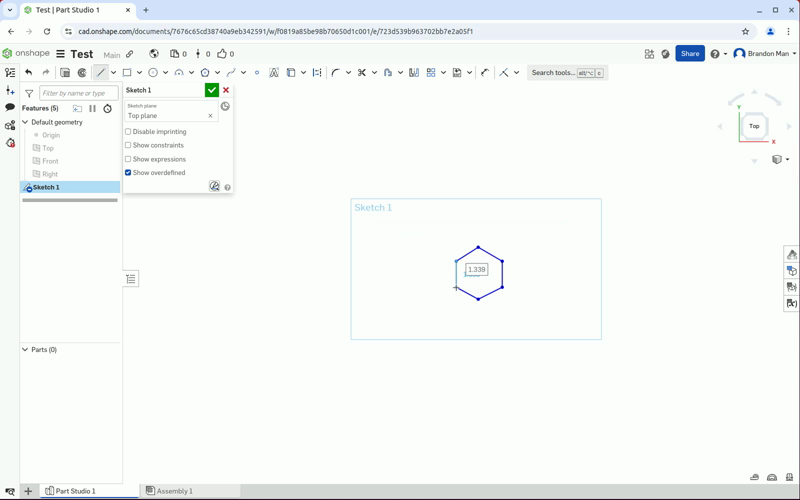
scroll(6)
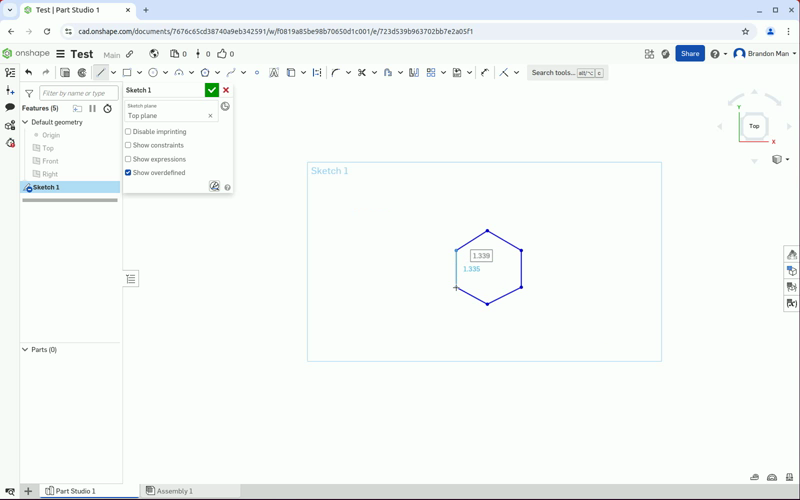
scroll(6)
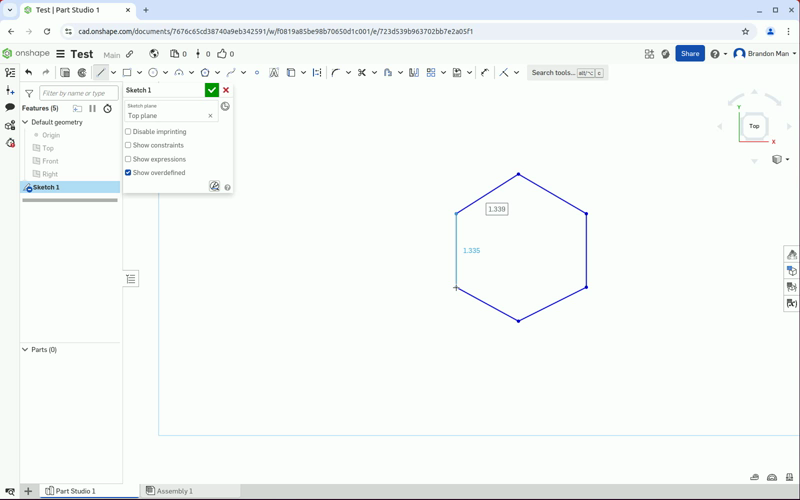
key_up(shift)
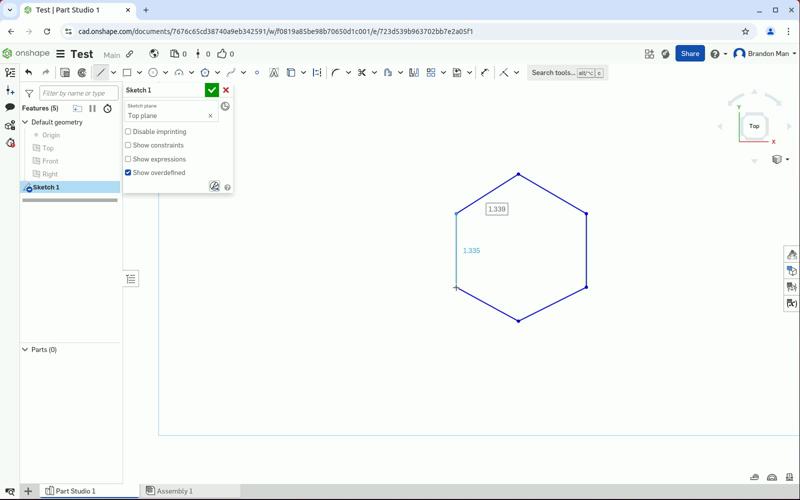
click(456, 287)
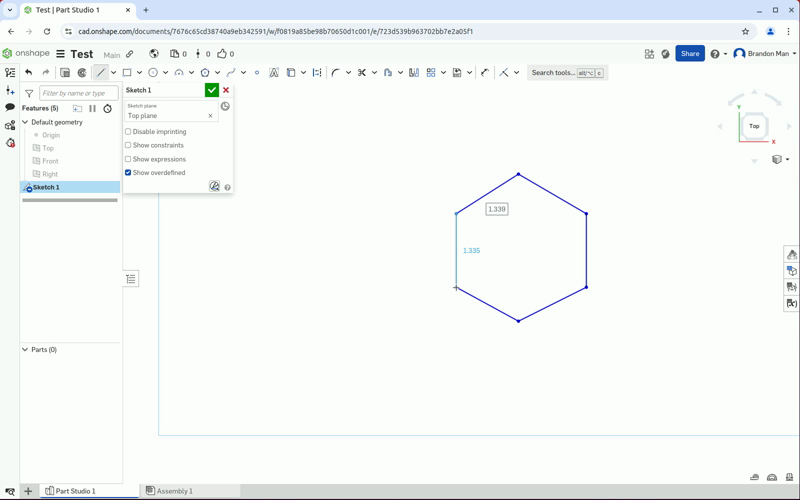
scroll(-6)
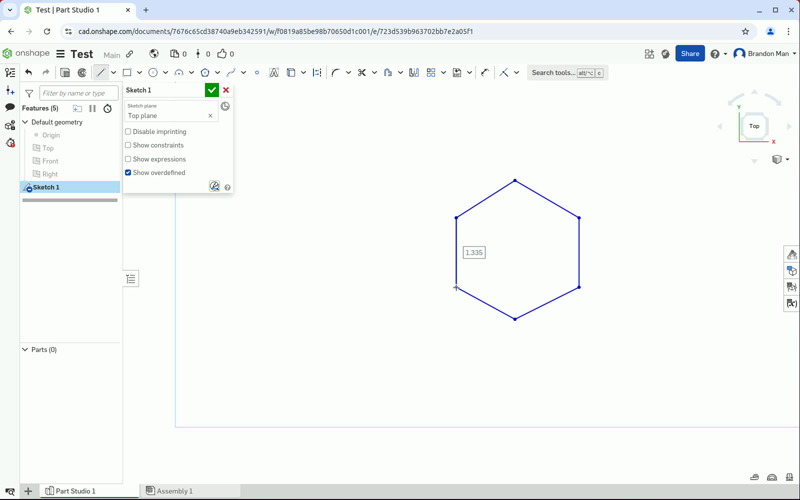
scroll(-6)
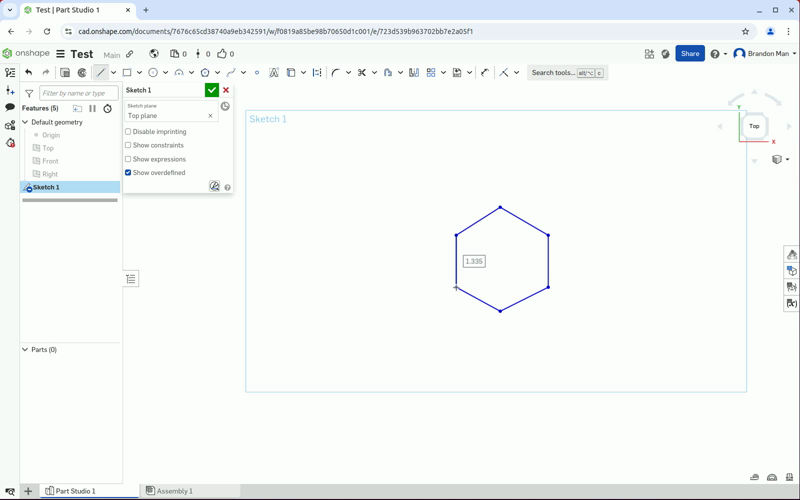
scroll(-6)
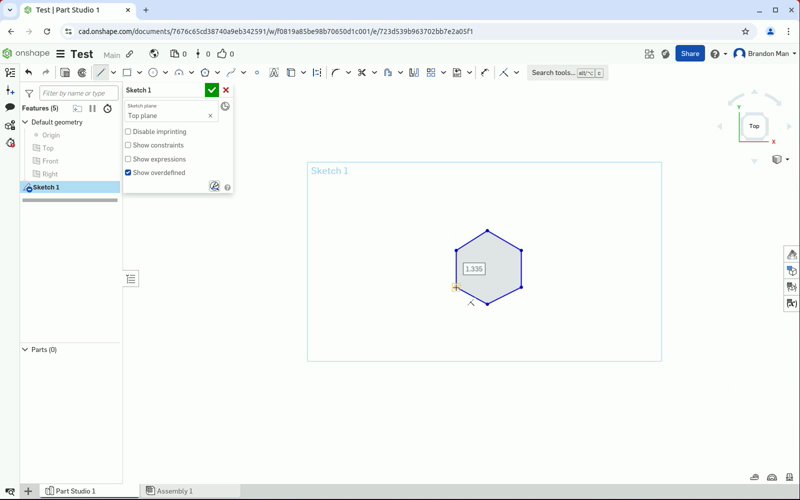
scroll(-6)
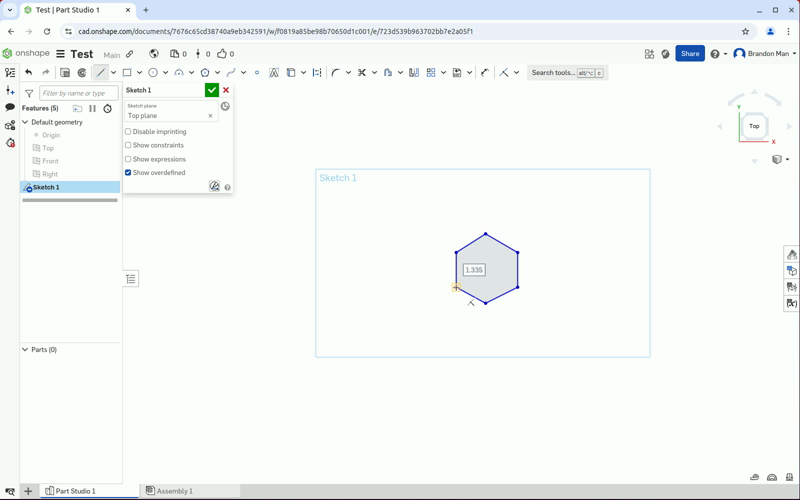
scroll(-6)
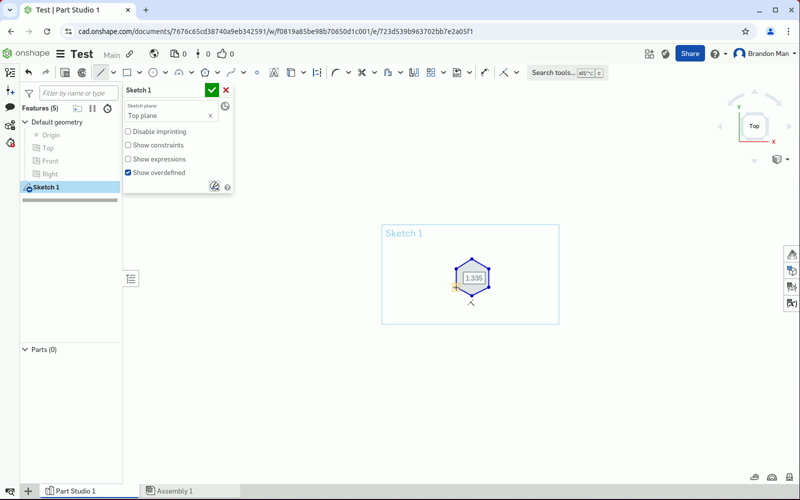
scroll(-6)
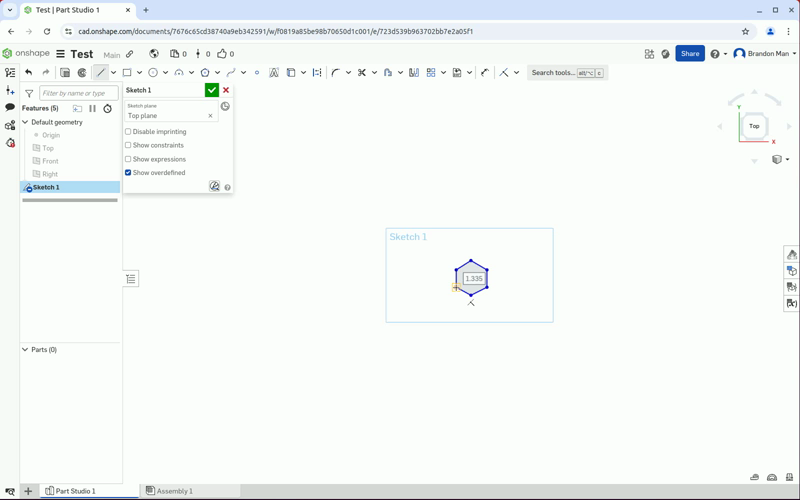
scroll(-6)
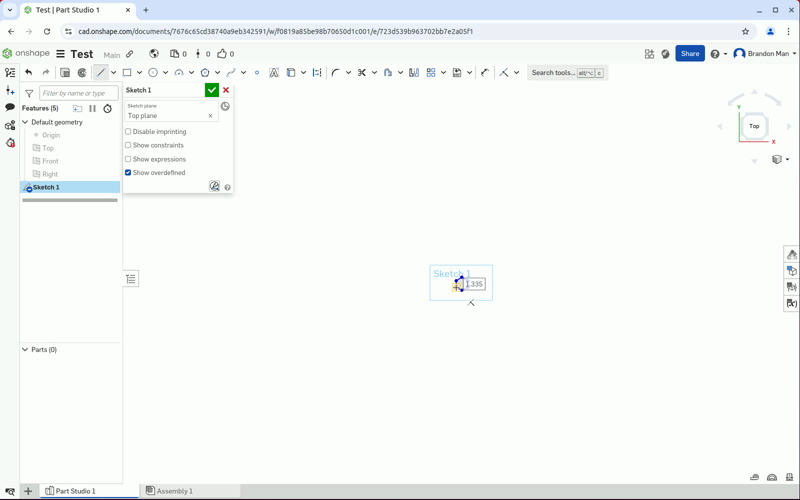
key(esc)
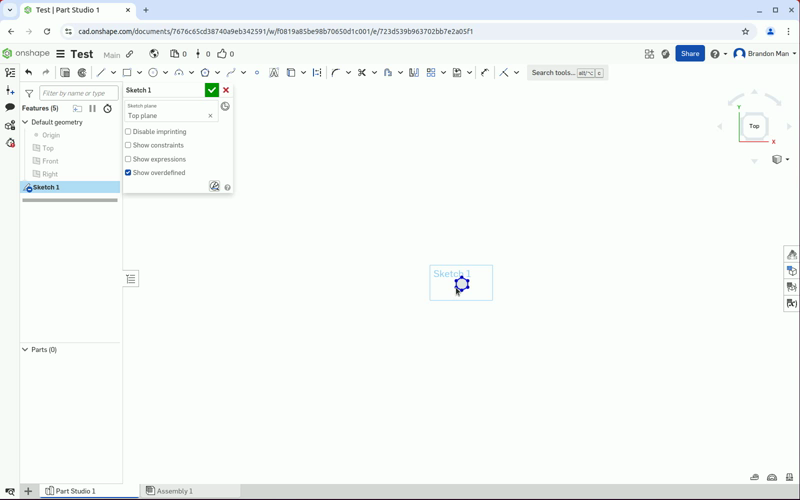
mouse_move(458, 286)
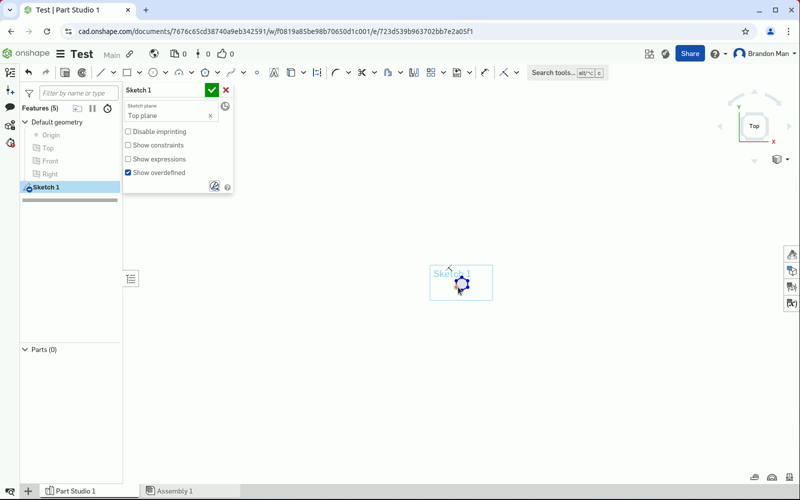
scroll(6)
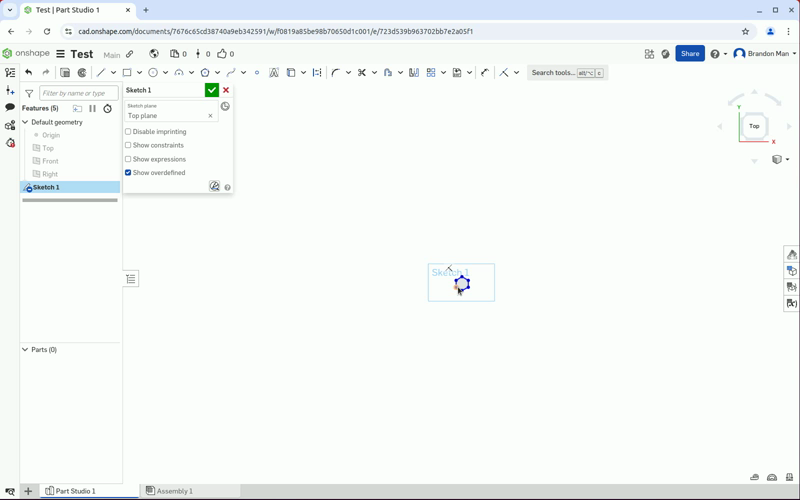
scroll(6)
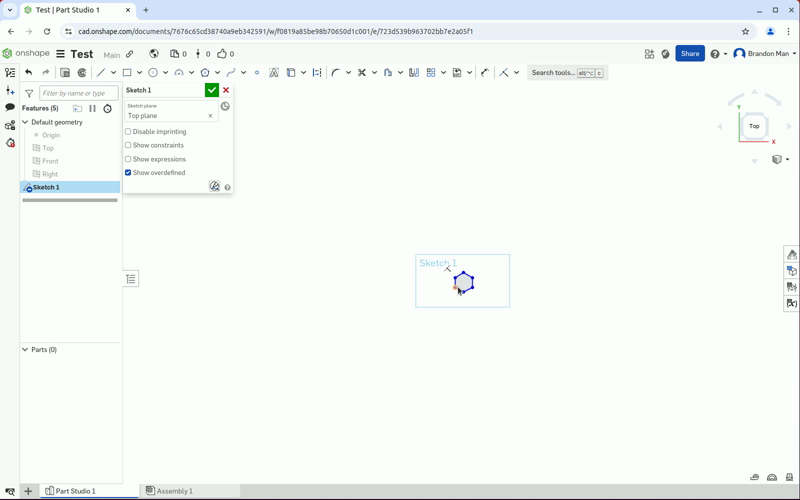
scroll(6)
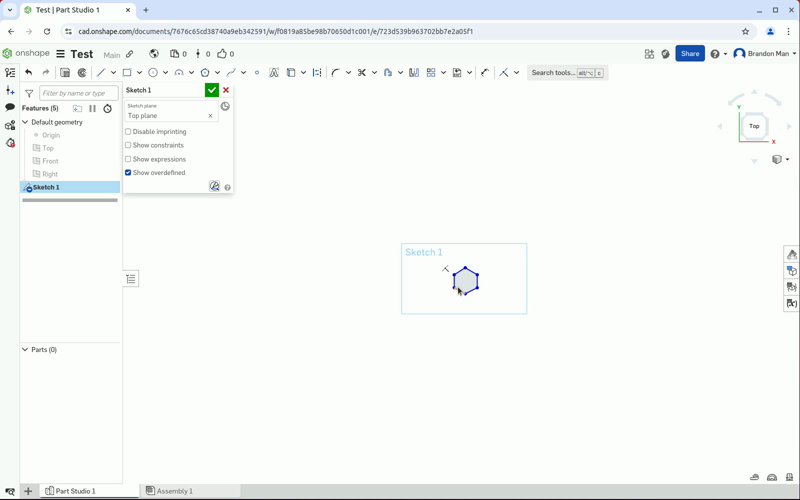
scroll(6)
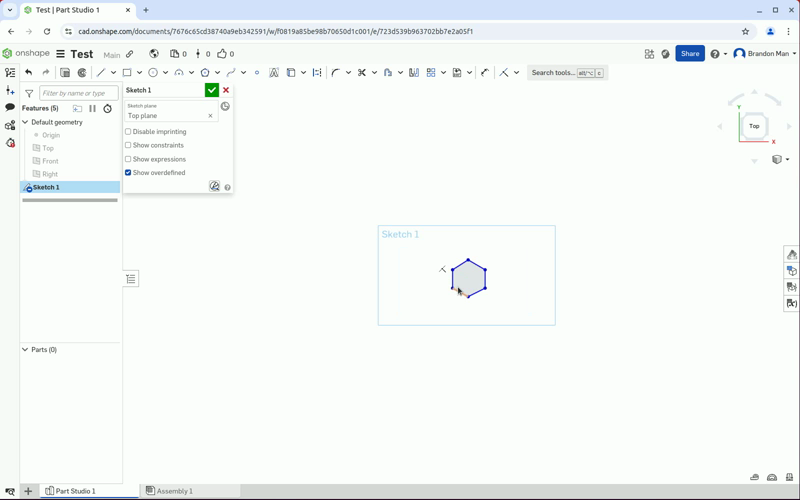
scroll(6)
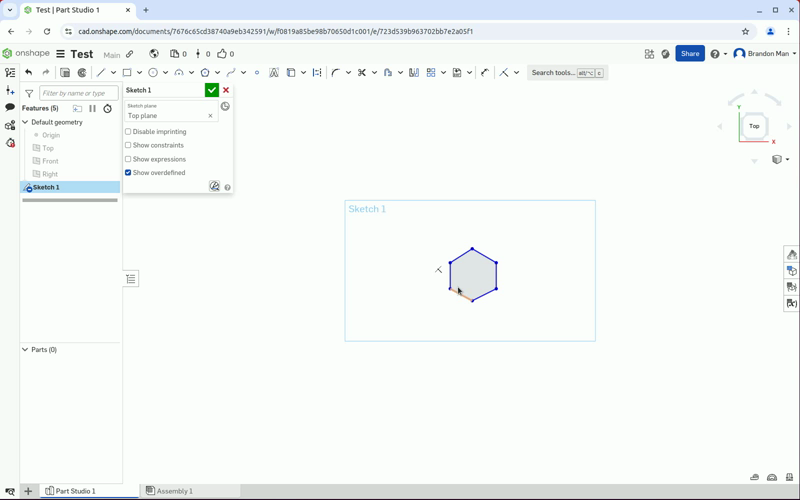
scroll(6)
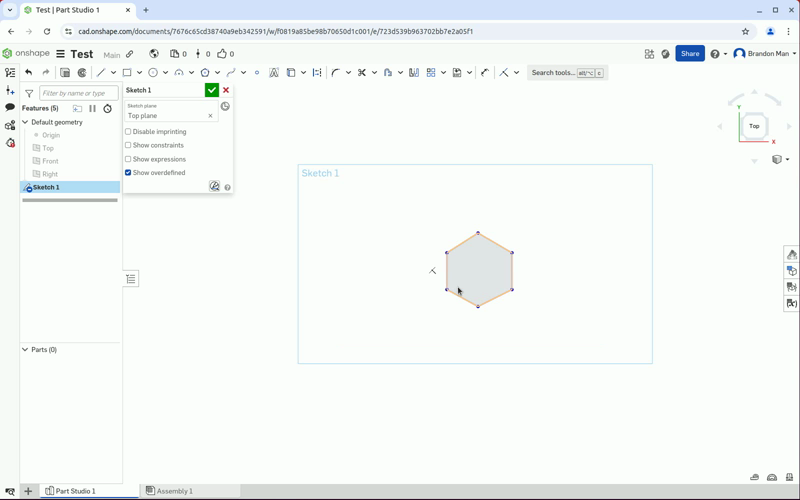
scroll(6)
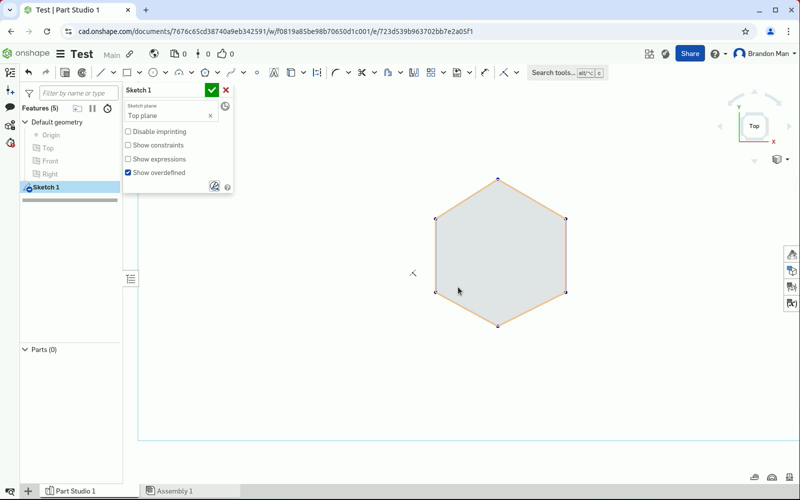
click(458, 286)
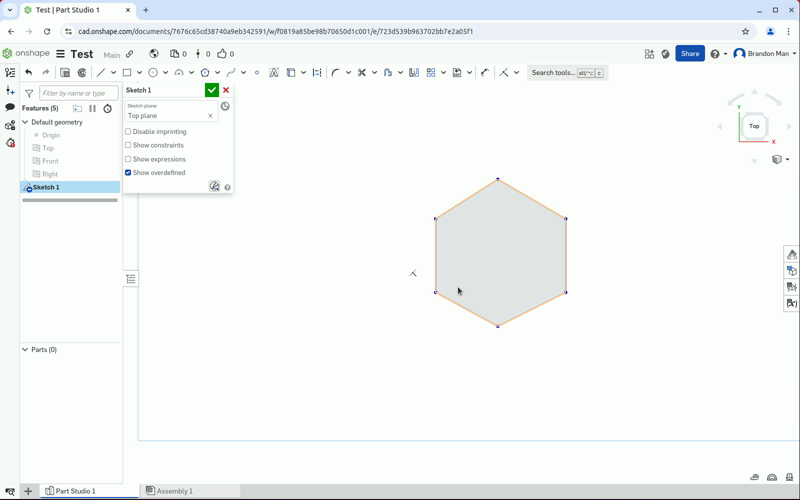
scroll(-6)
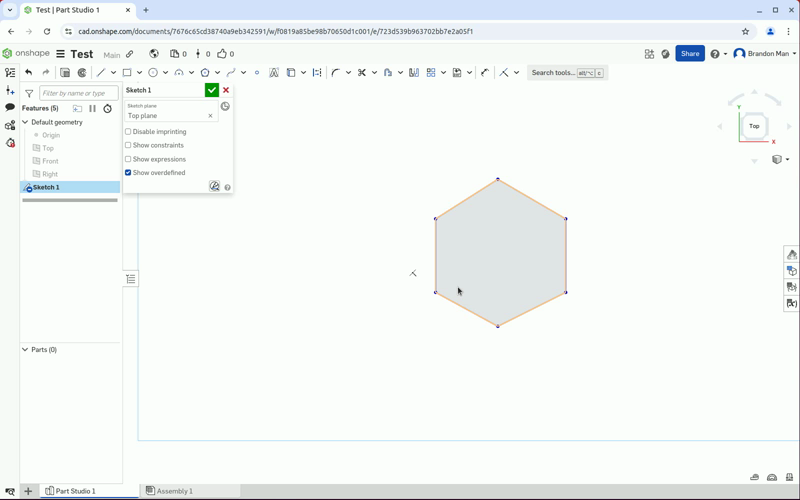
scroll(-6)
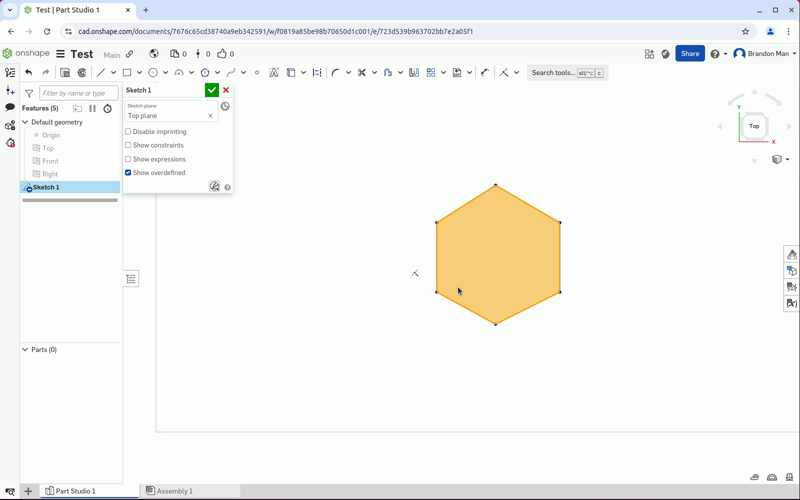
scroll(-6)
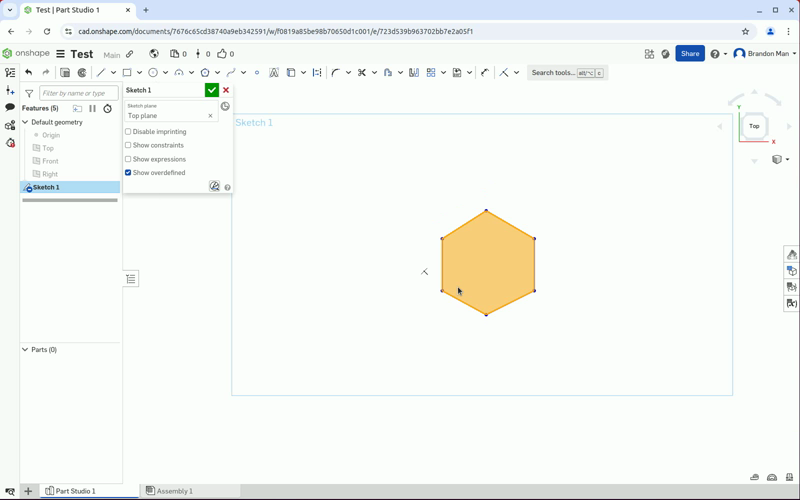
scroll(-6)
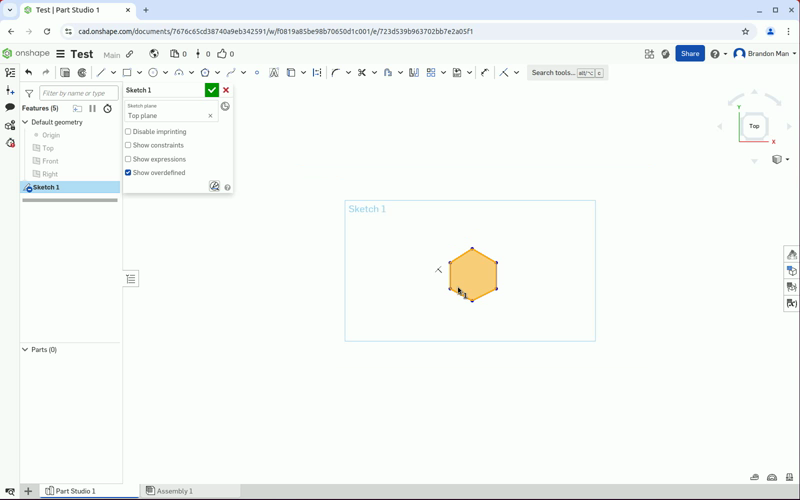
scroll(-6)
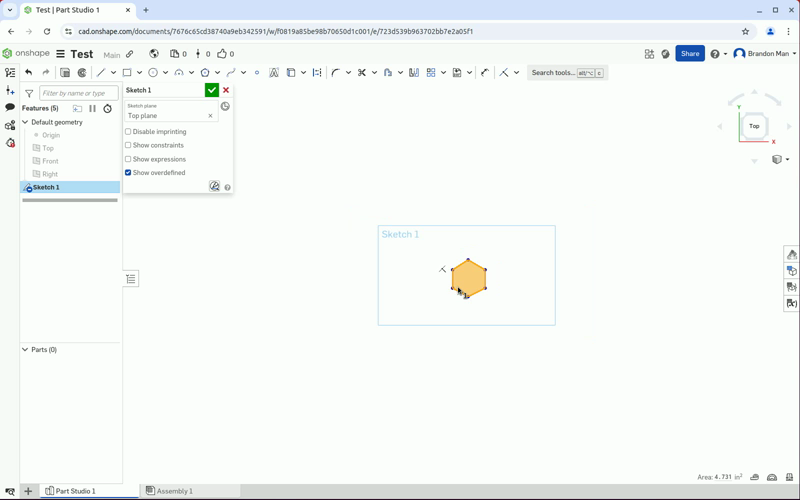
scroll(-6)
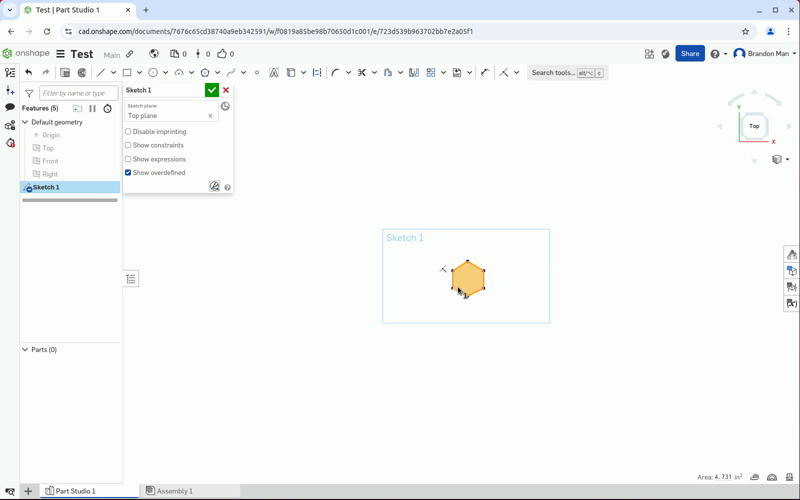
scroll(-6)
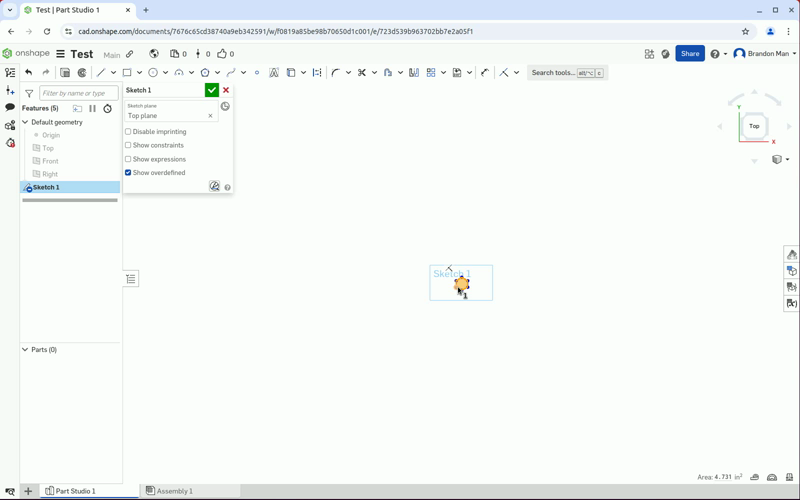
mouse_move(73, 352)
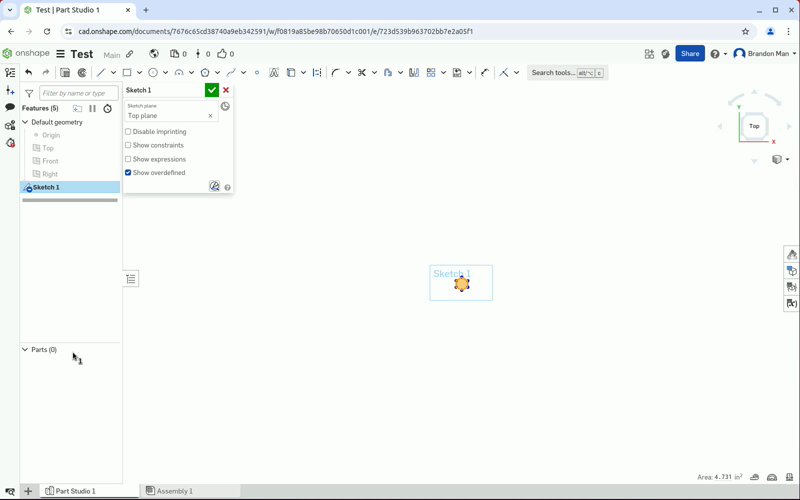
key(shift+y)
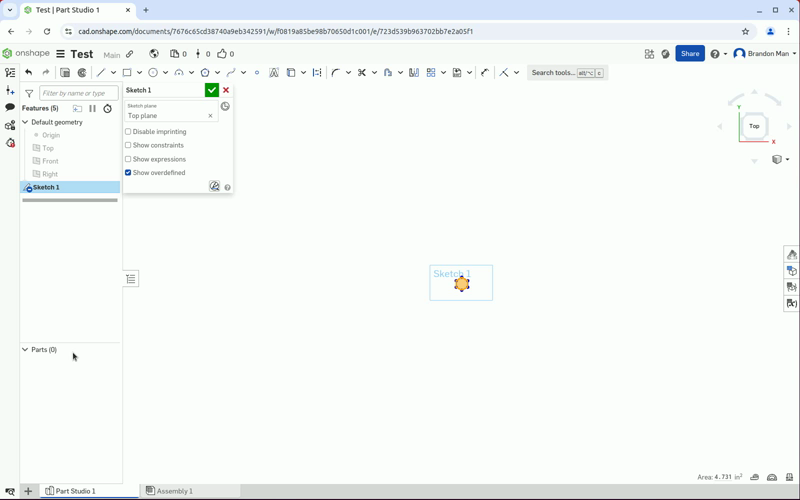
key(shift+e)
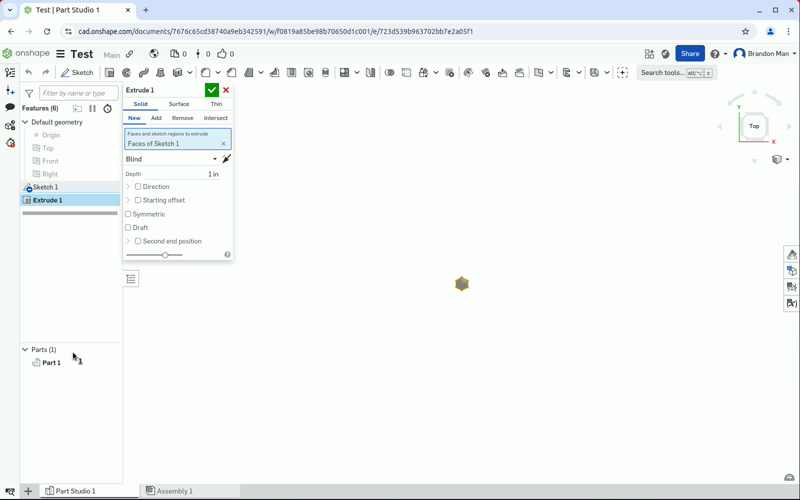
mouse_move(143, 106)
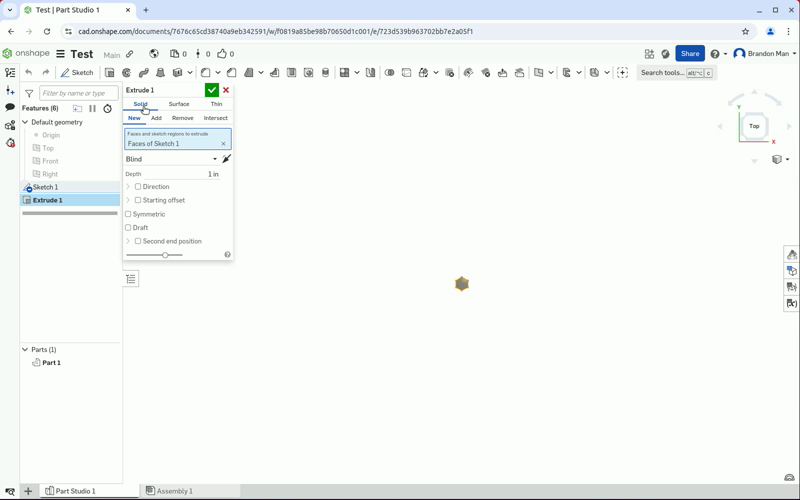
click(143, 106)
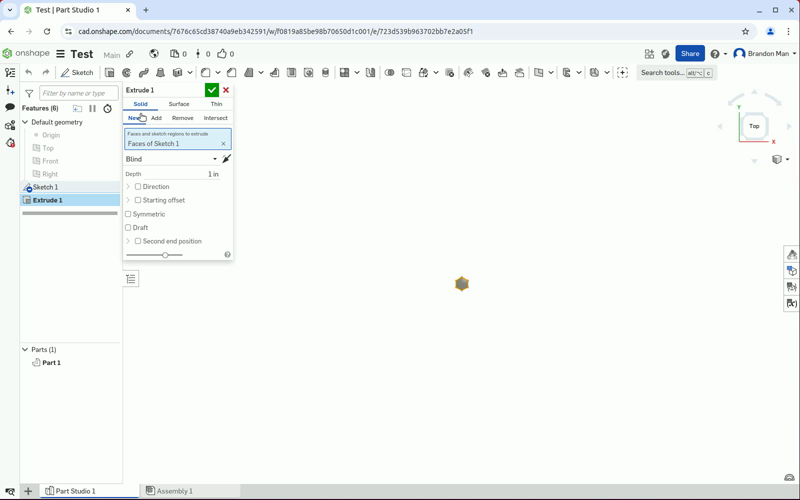
mouse_move(137, 120)
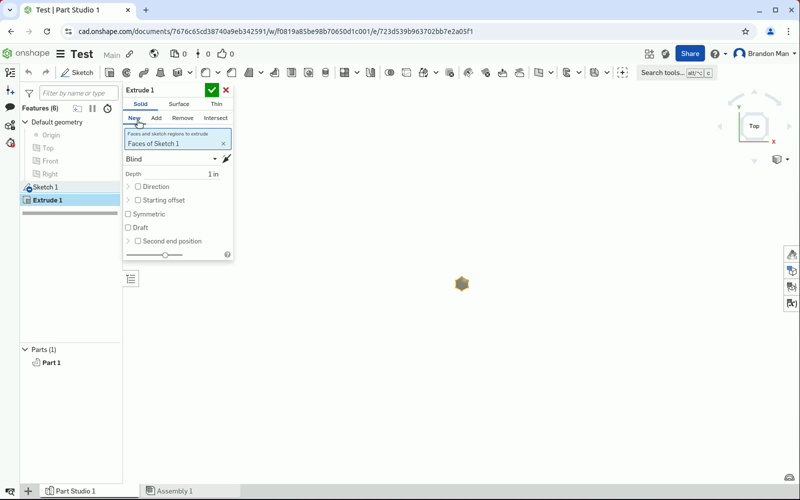
click(137, 120)
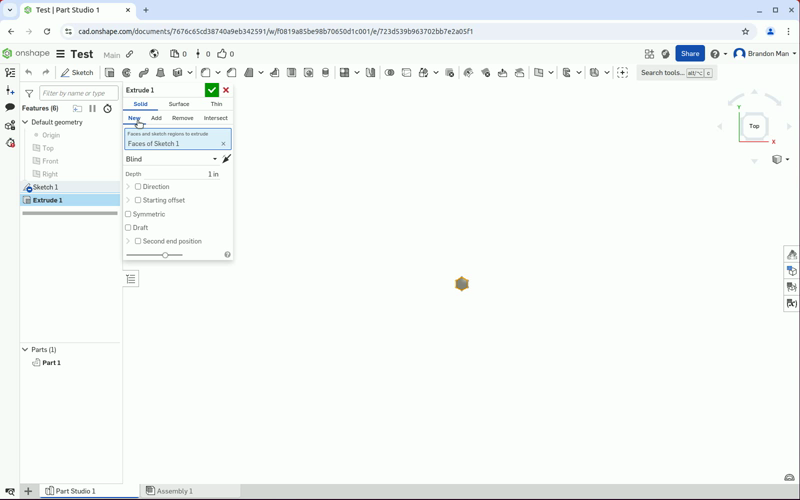
key(tab, 4)
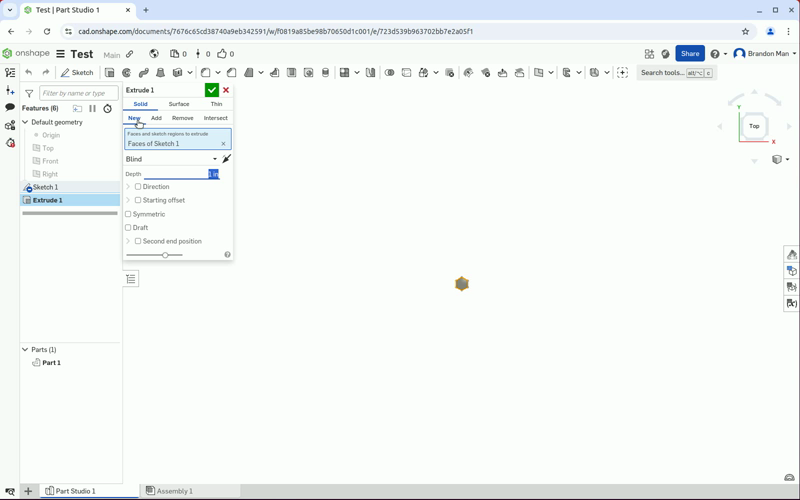
text(23.108)
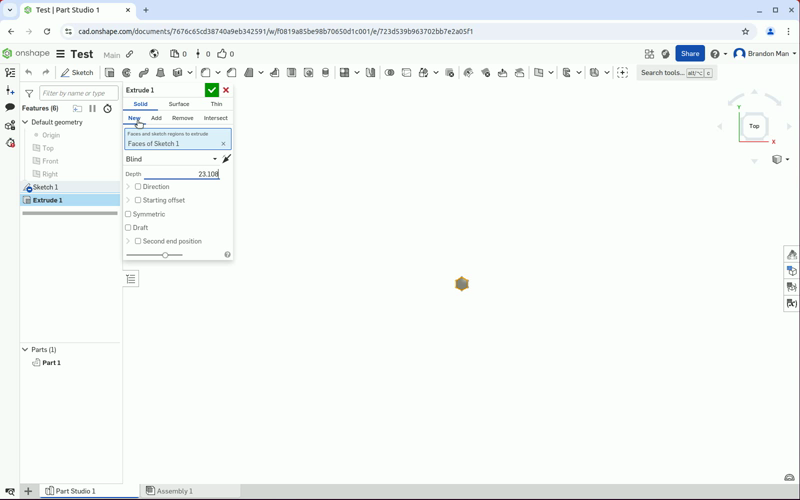
key(enter)
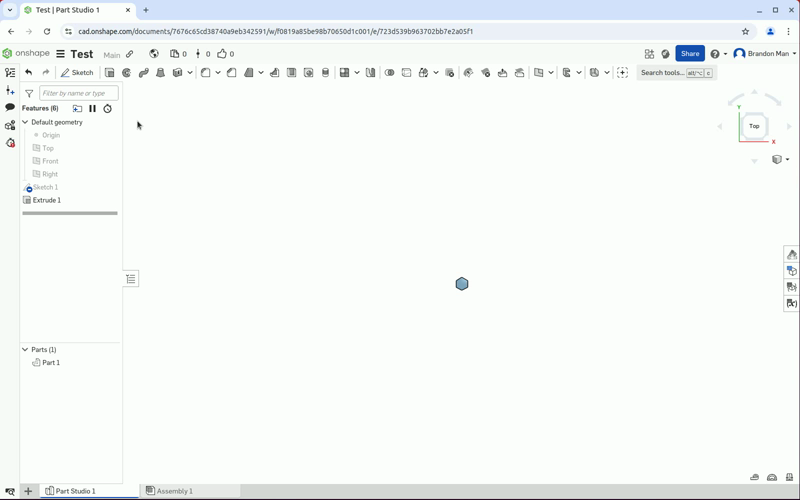
key(shift+h)
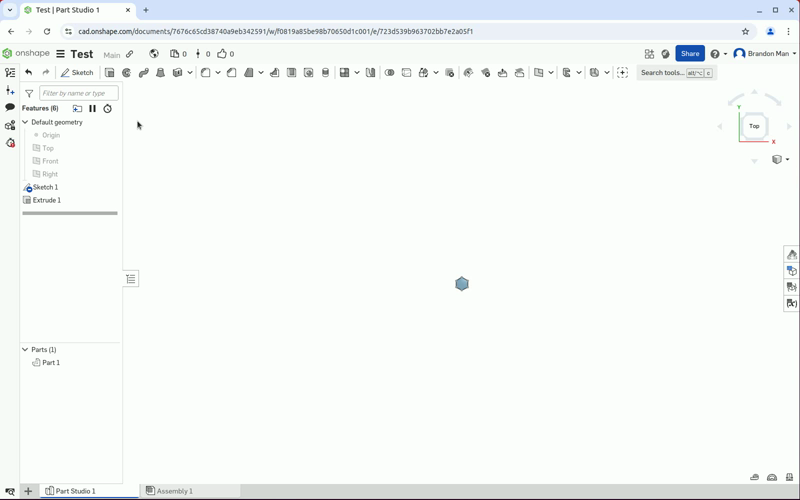
key(shift+h)
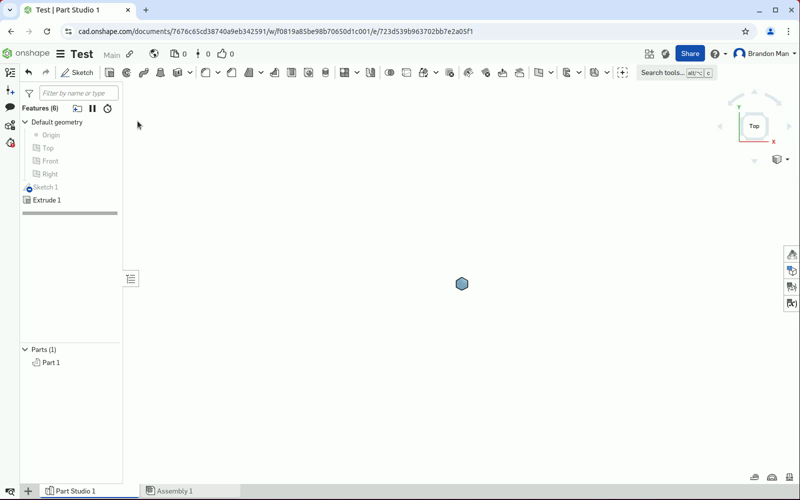
mouse_move(73, 189)
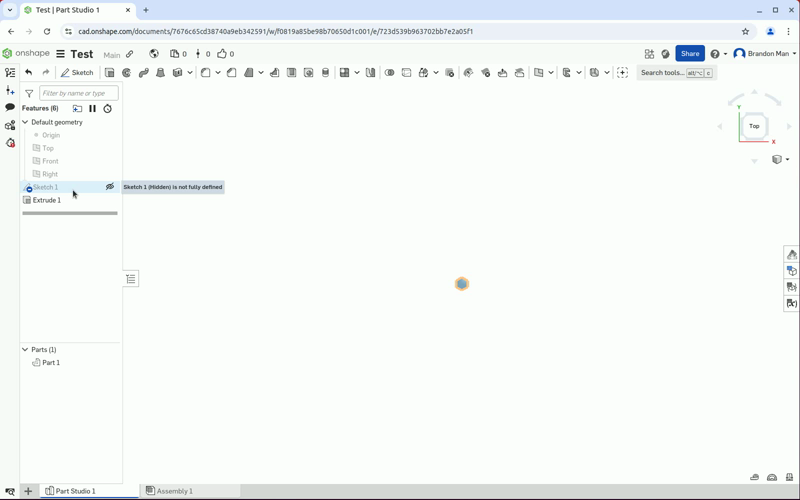
click(73, 189)
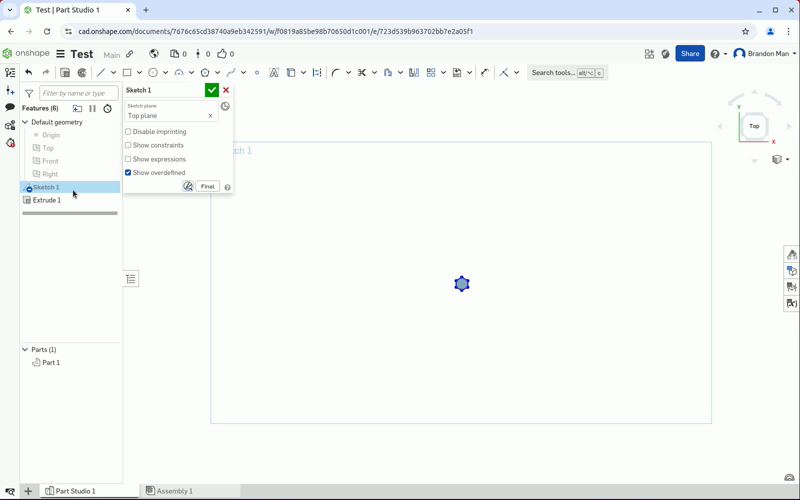
mouse_move(229, 92)
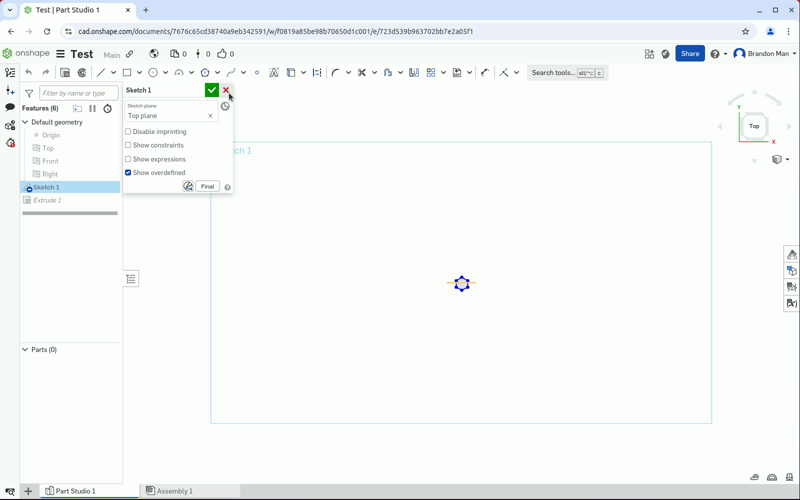
click(229, 92)
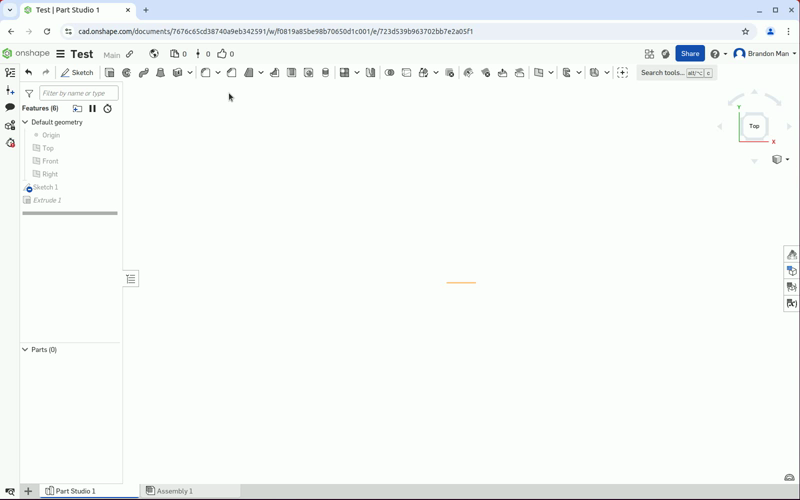
mouse_move(73, 352)
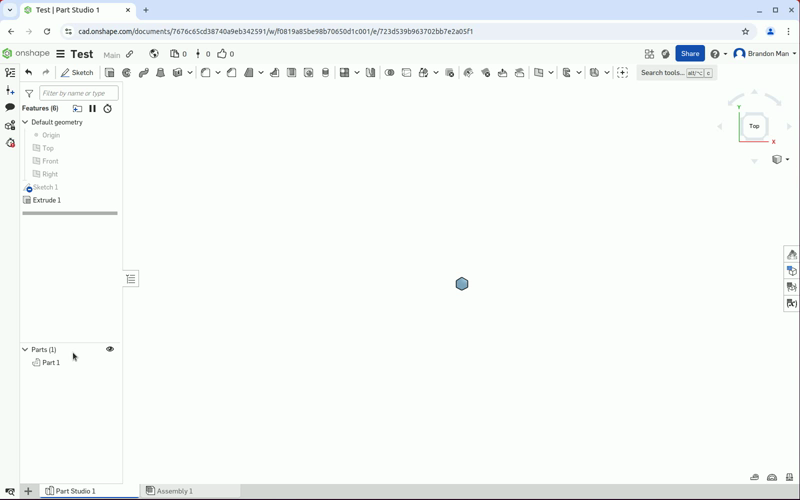
key(y)
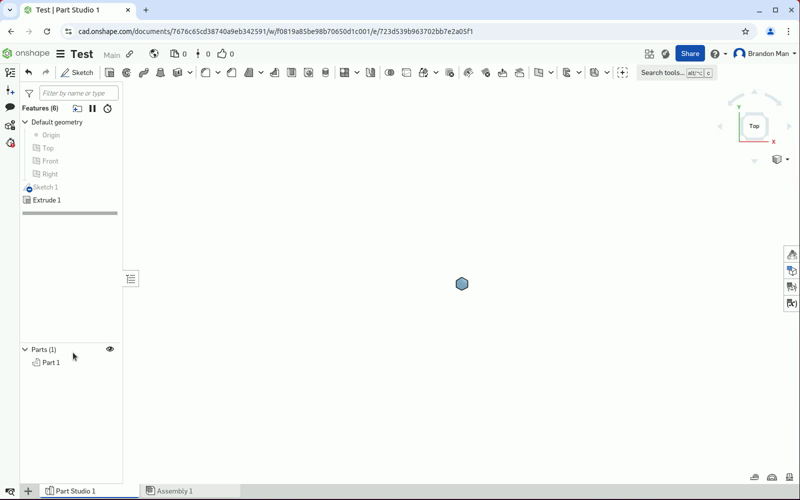
key(shift+p)
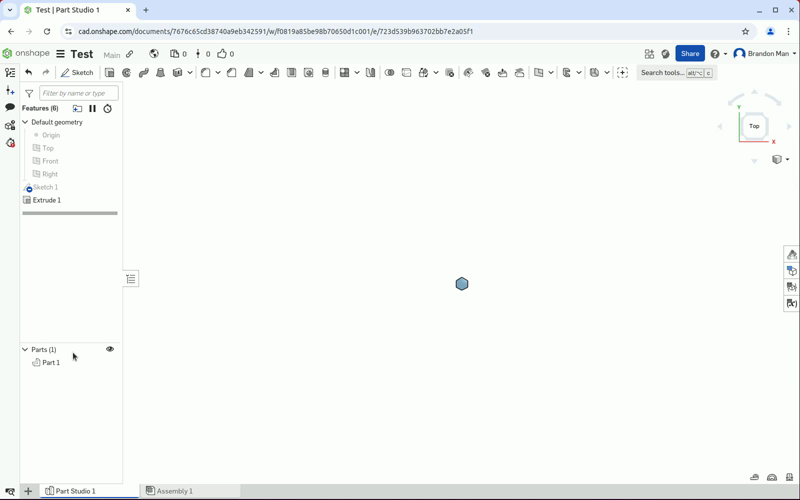
key(space)
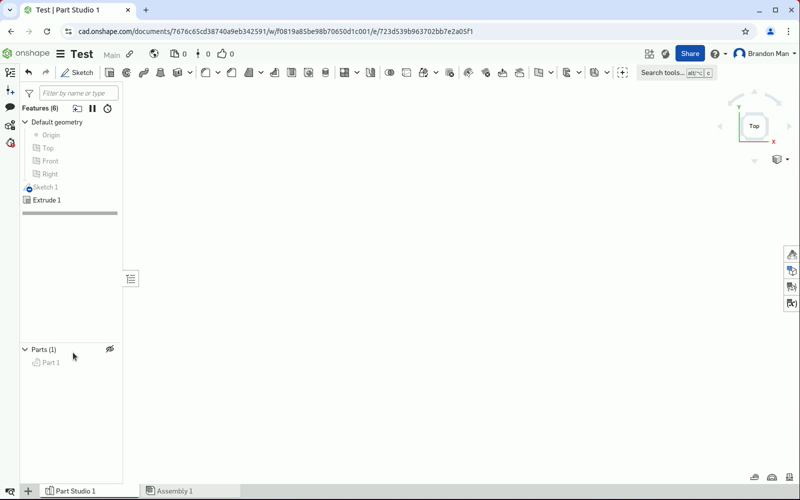
key_down(shift)
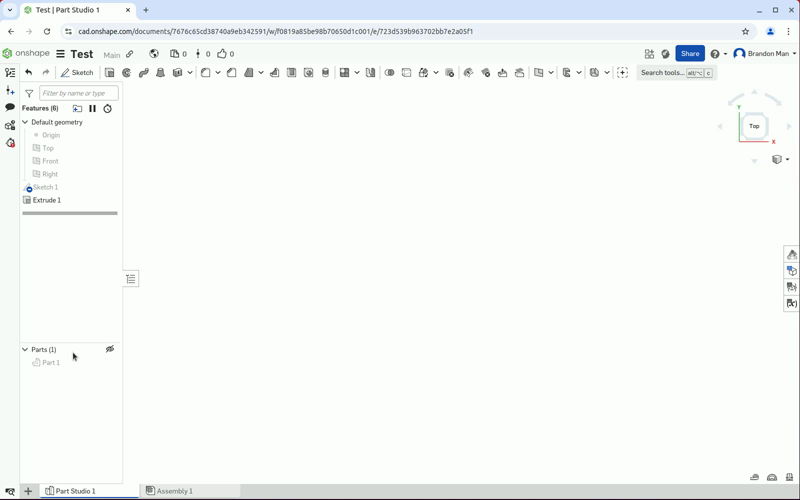
key(up)
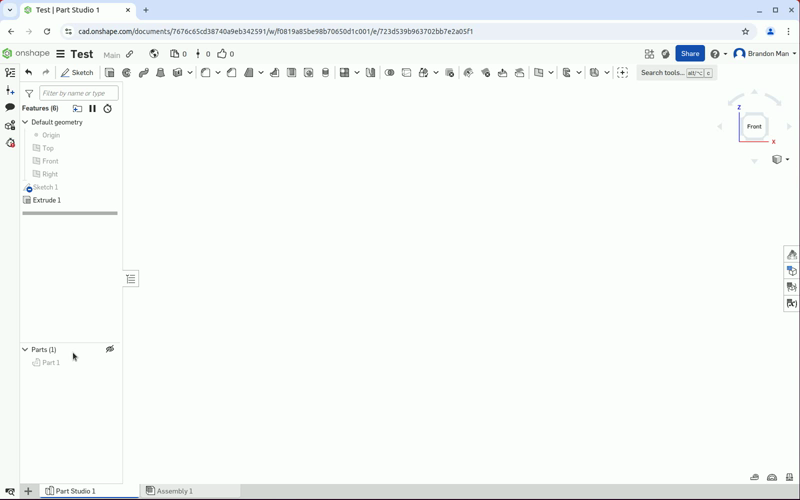
key_up(shift)
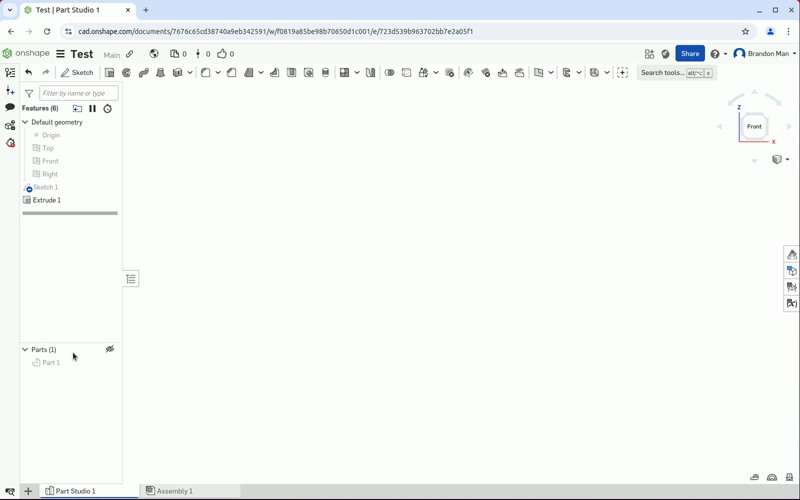
key(space)
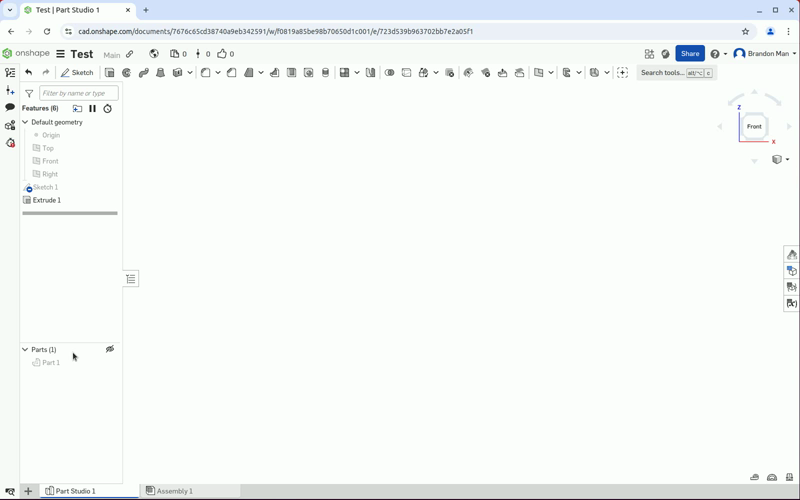
key_down(shift)
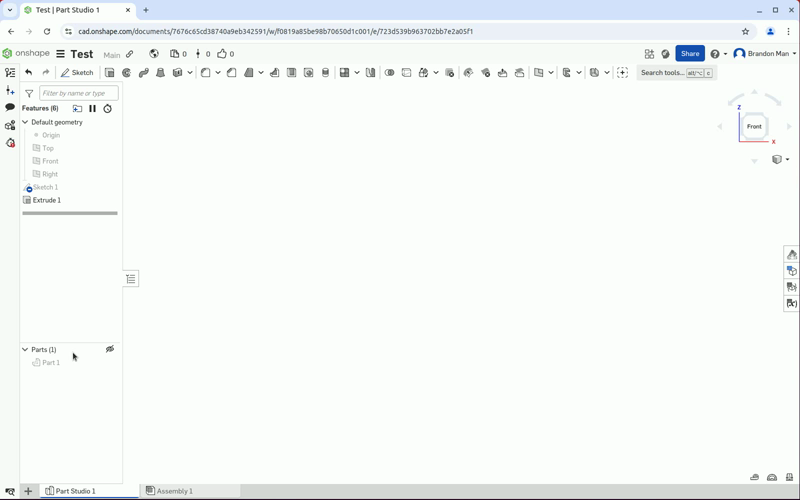
key(left)
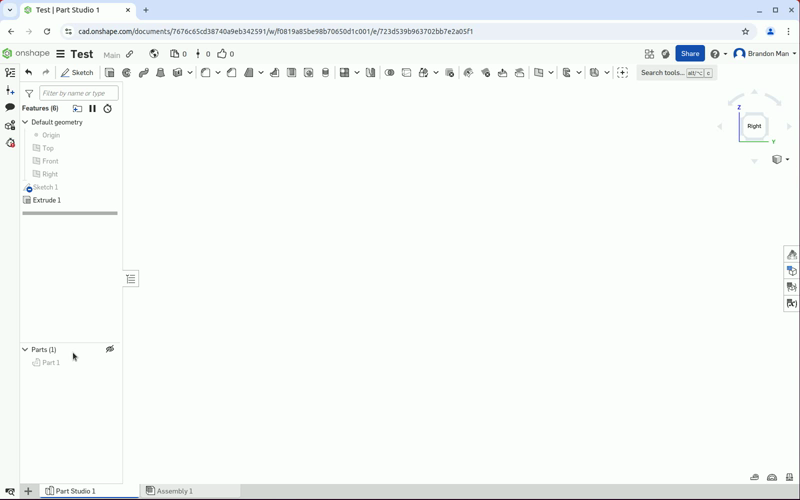
key_up(shift)
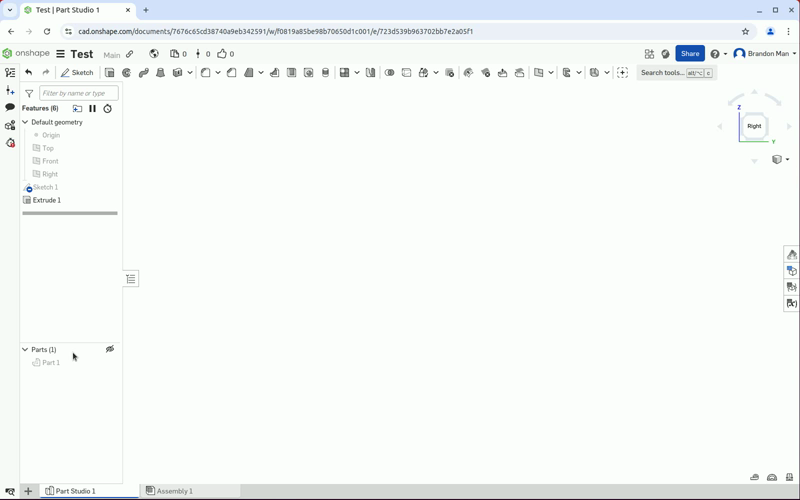
mouse_move(73, 352)
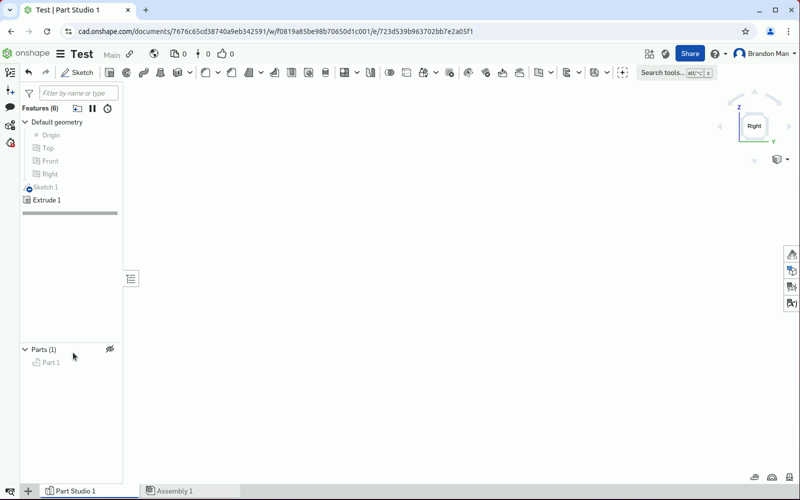
key(shift+y)
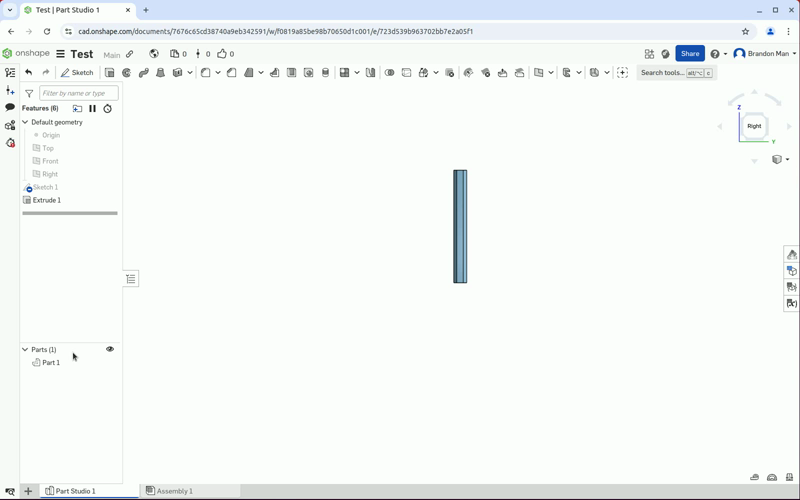
mouse_move(541, 75)
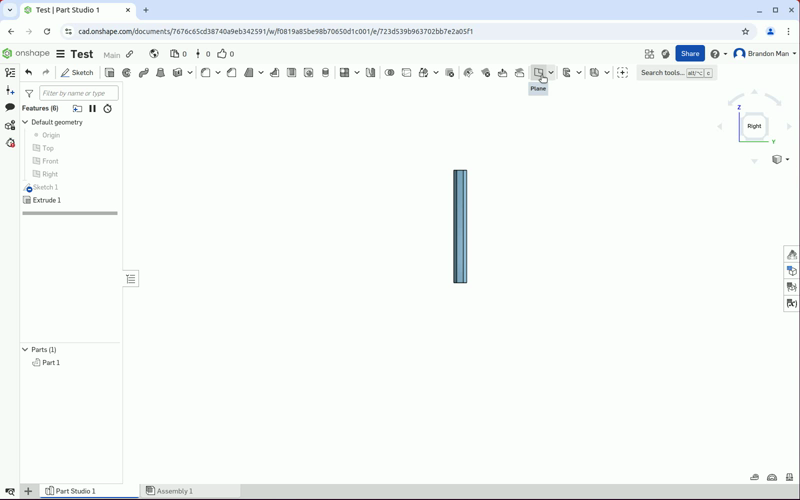
click(541, 75)
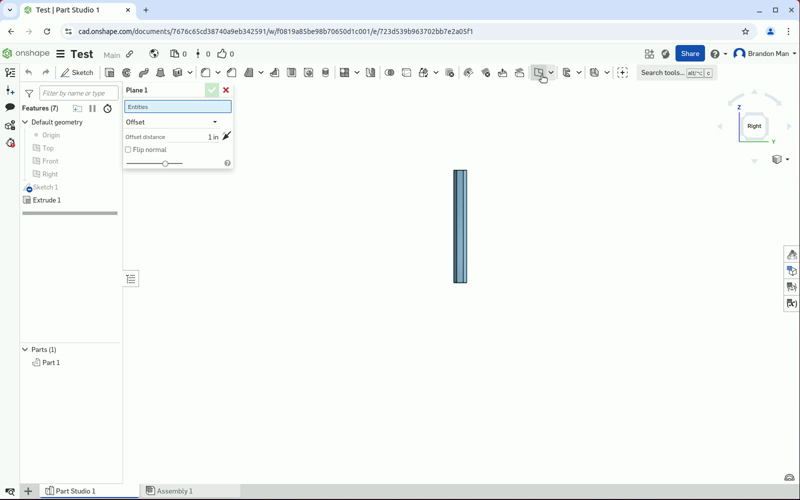
mouse_move(73, 176)
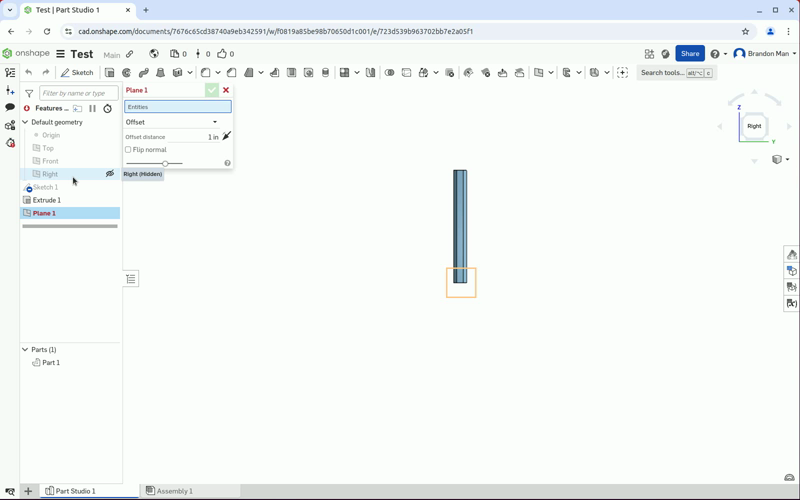
click(73, 176)
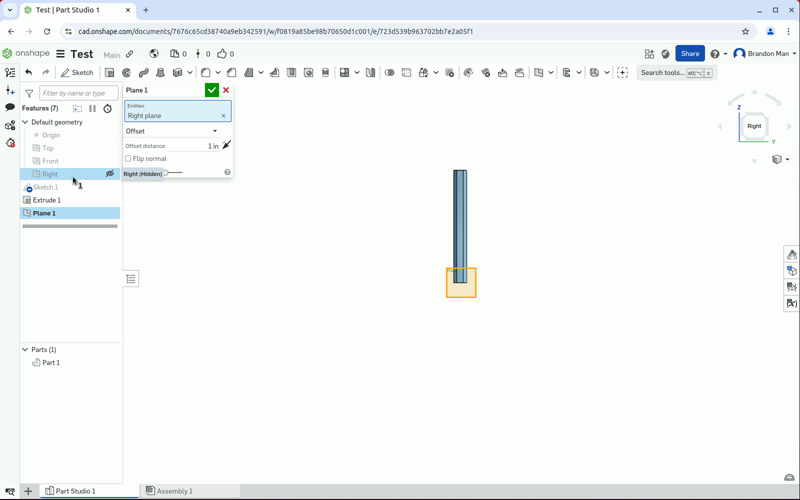
key(tab, 2)
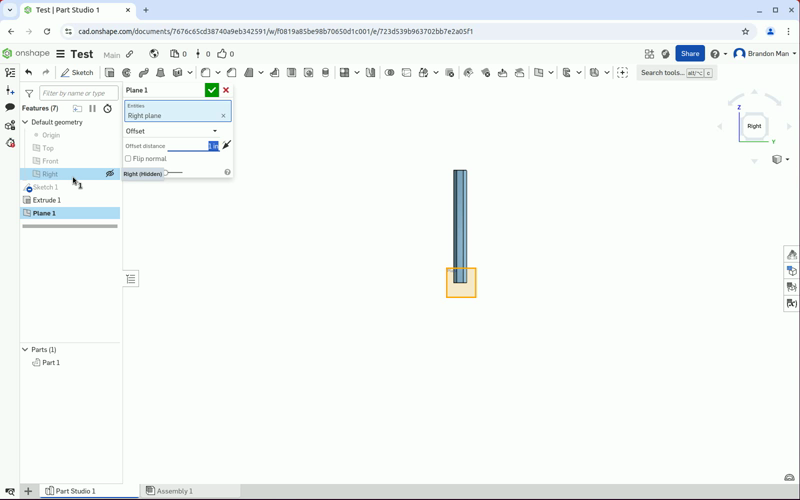
text(0.955)
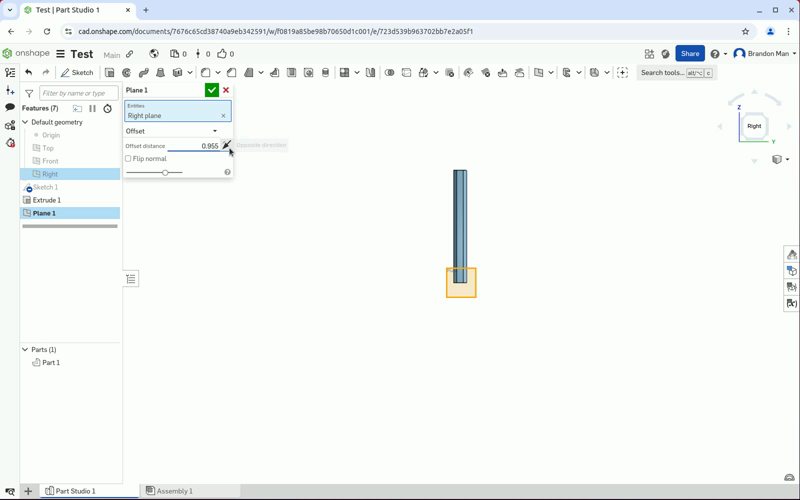
mouse_move(229, 147)
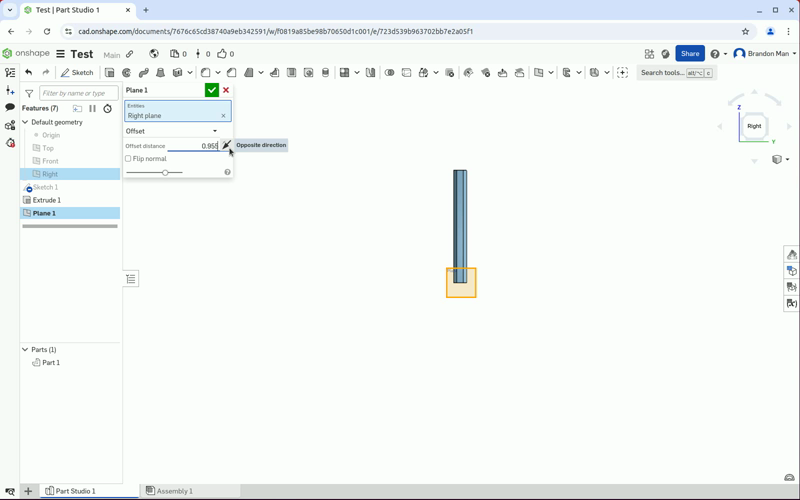
click(229, 147)
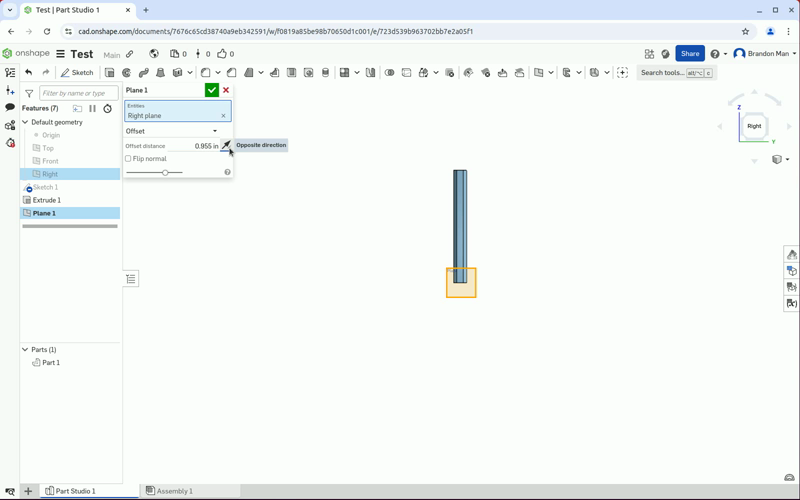
key(enter, 2)
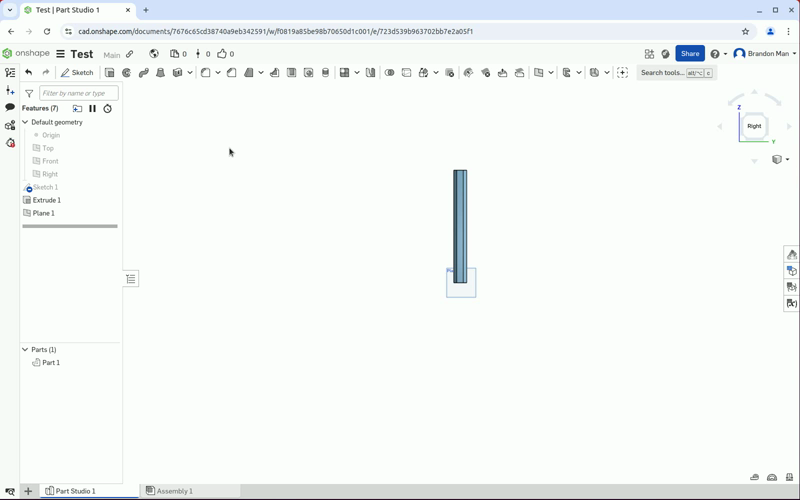
key(shift+s)
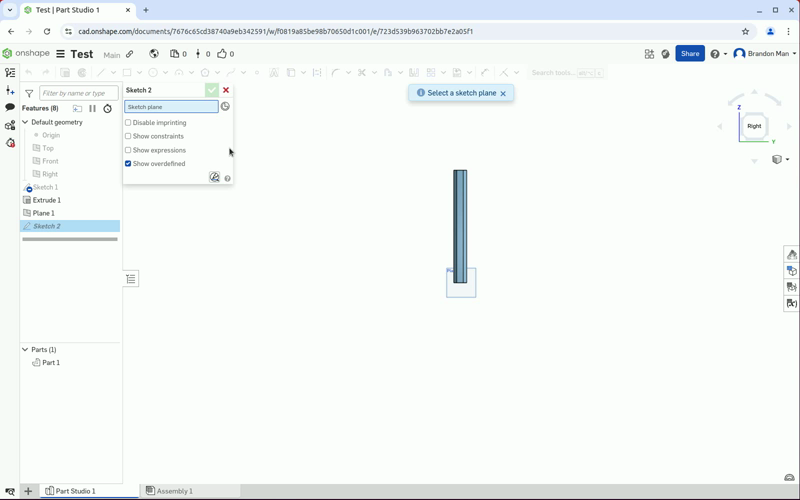
mouse_move(73, 215)
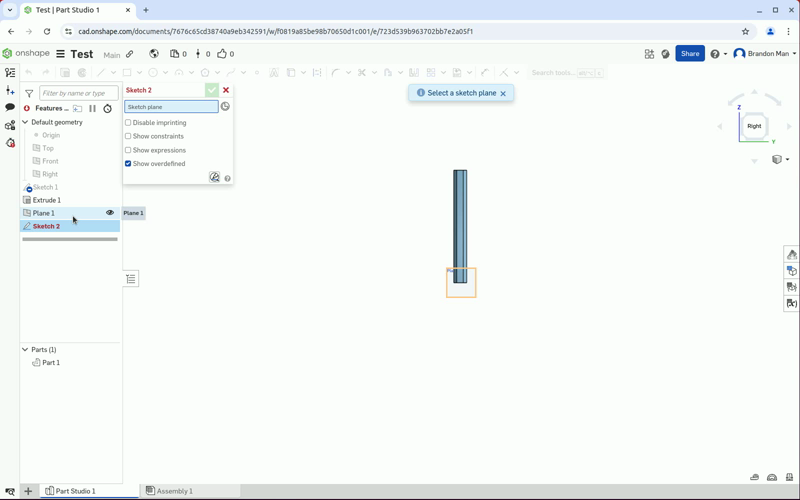
click(73, 215)
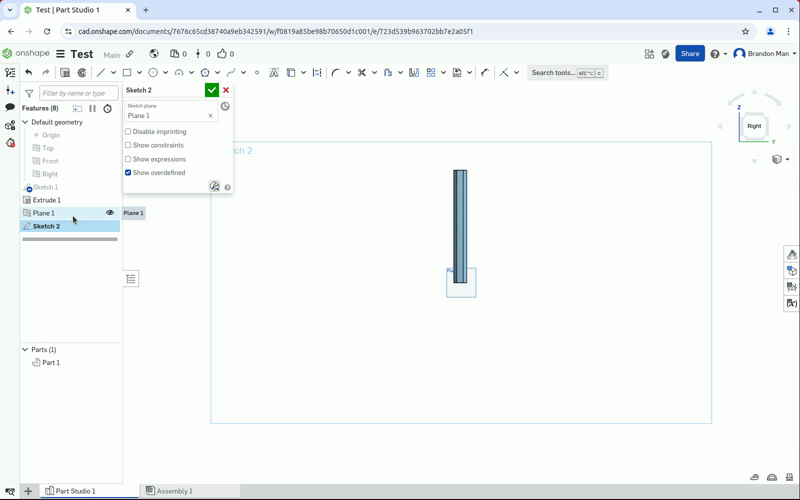
mouse_move(73, 352)
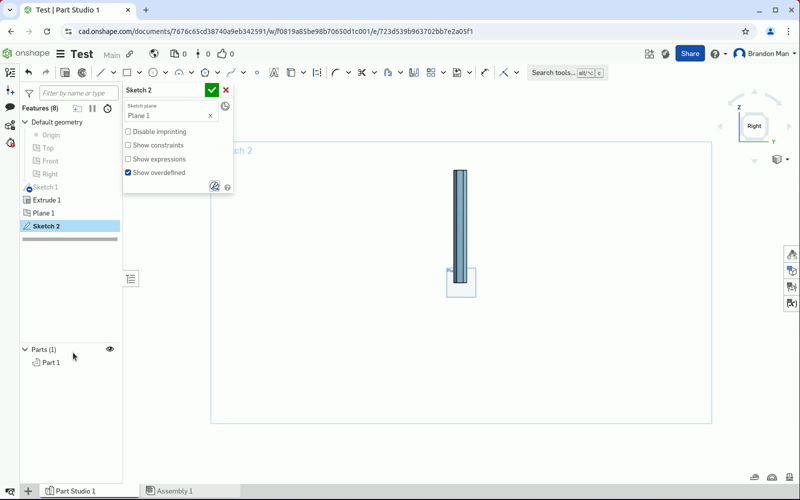
key(y)
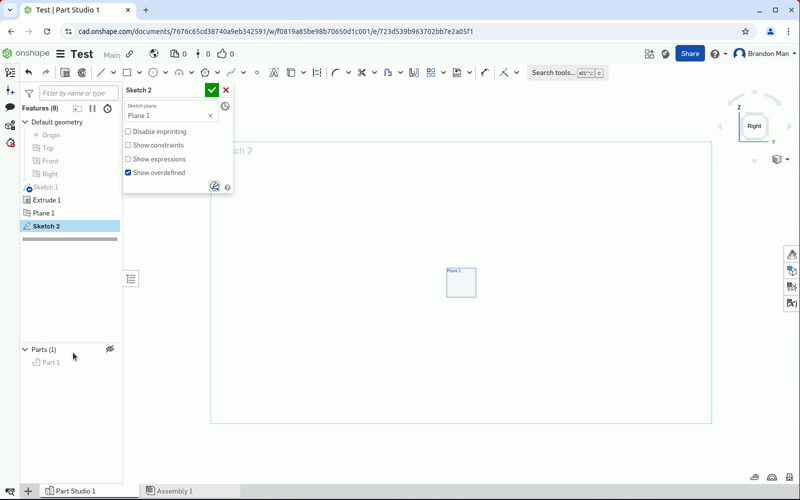
key(c)
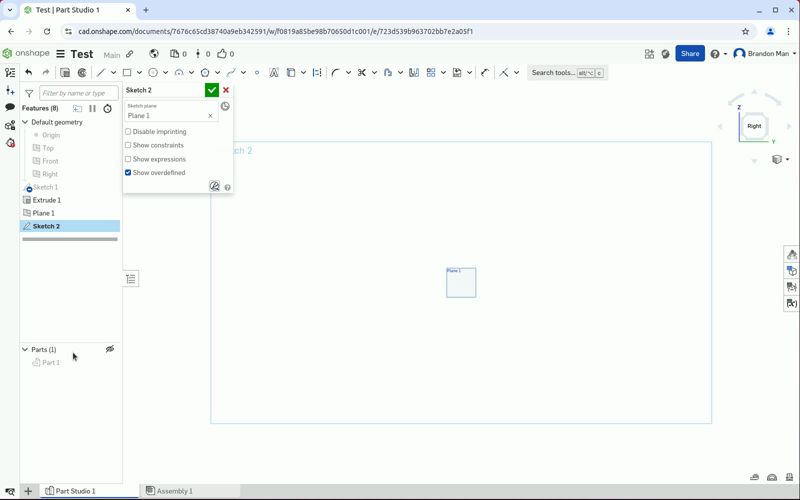
key_down(shift)
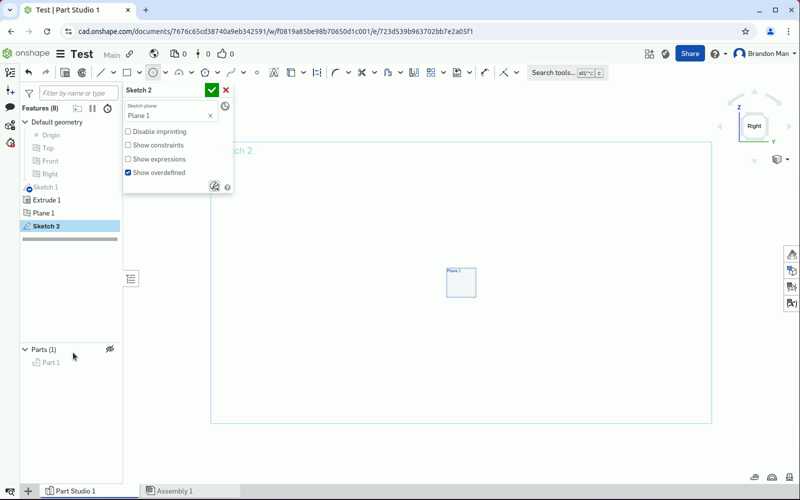
mouse_move(461, 177)
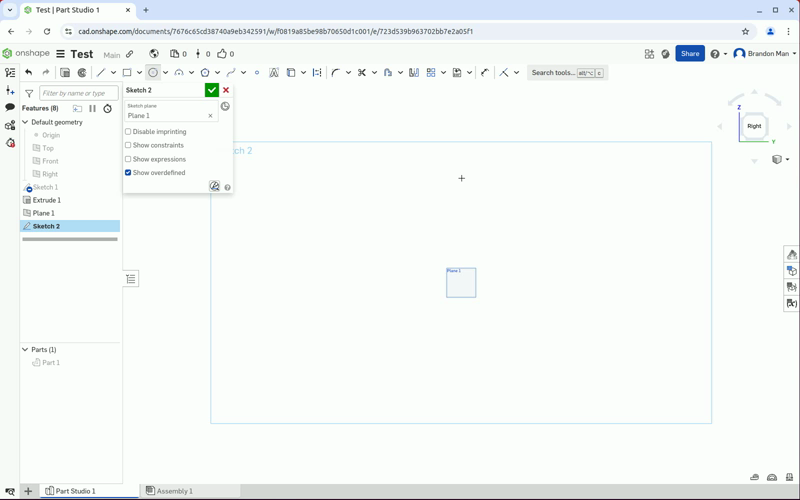
click(461, 177)
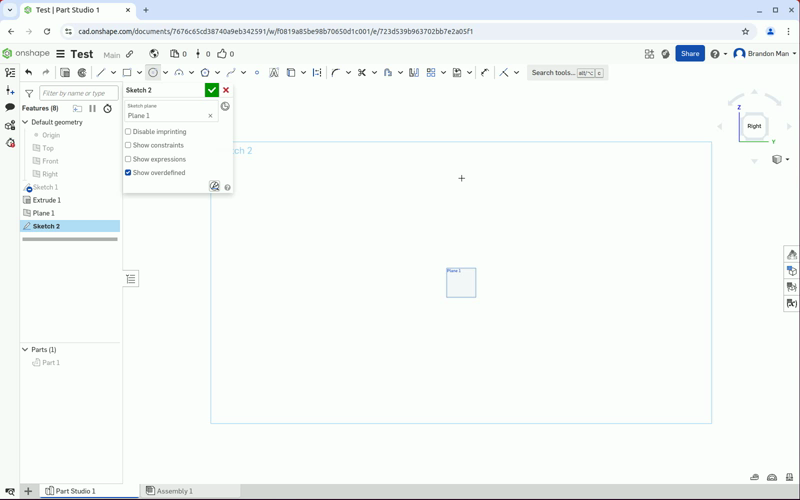
key_up(shift)
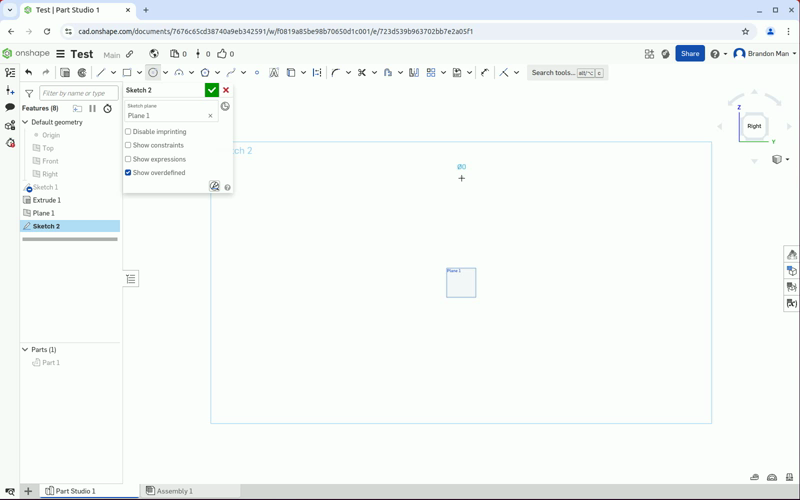
mouse_move(464, 177)
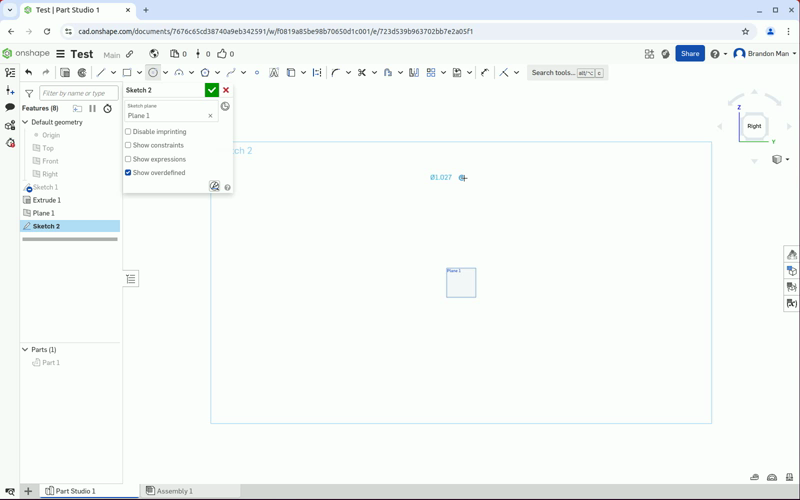
scroll(6)
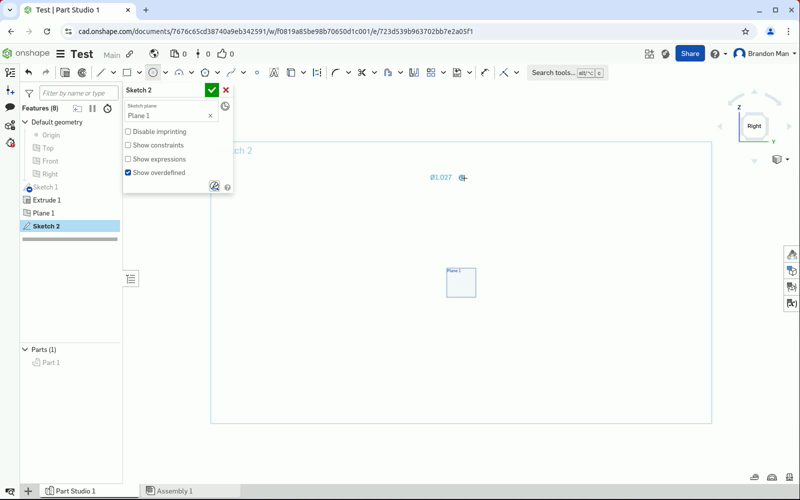
scroll(6)
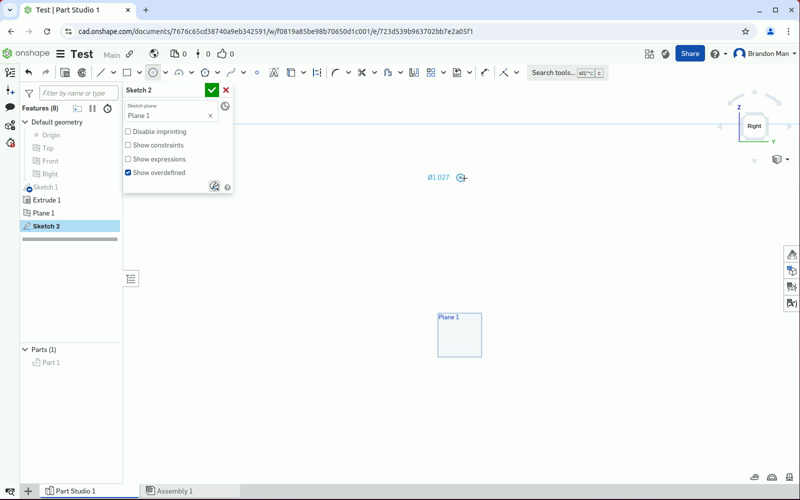
scroll(6)
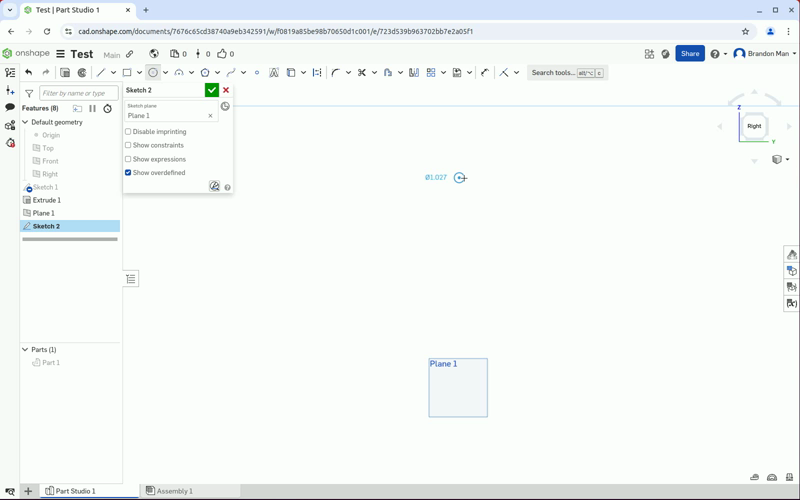
scroll(6)
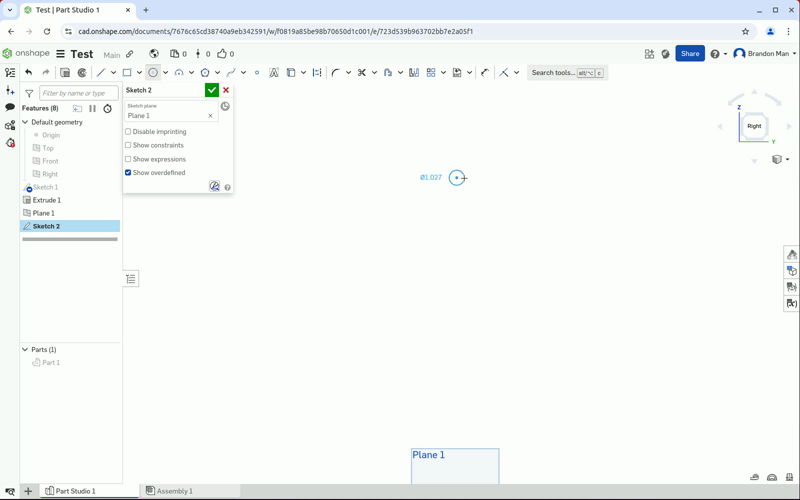
scroll(6)
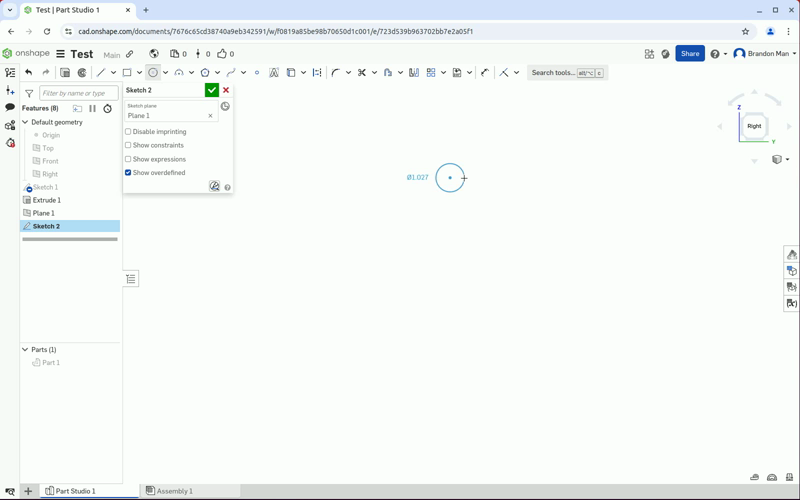
scroll(6)
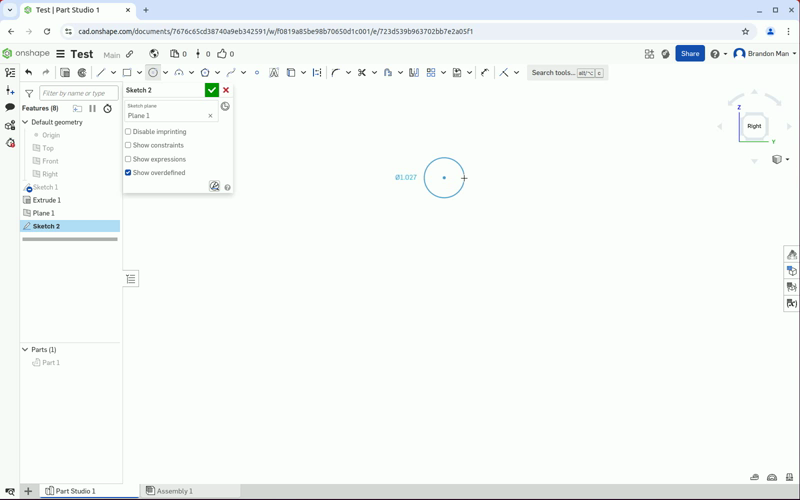
scroll(6)
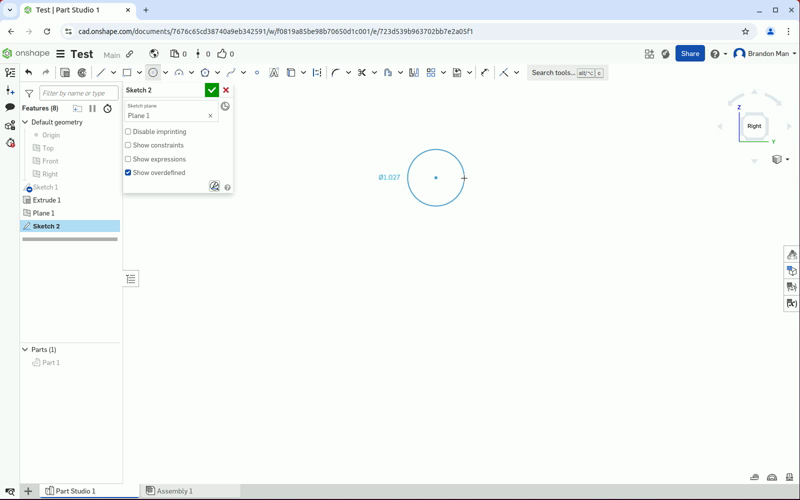
click(464, 177)
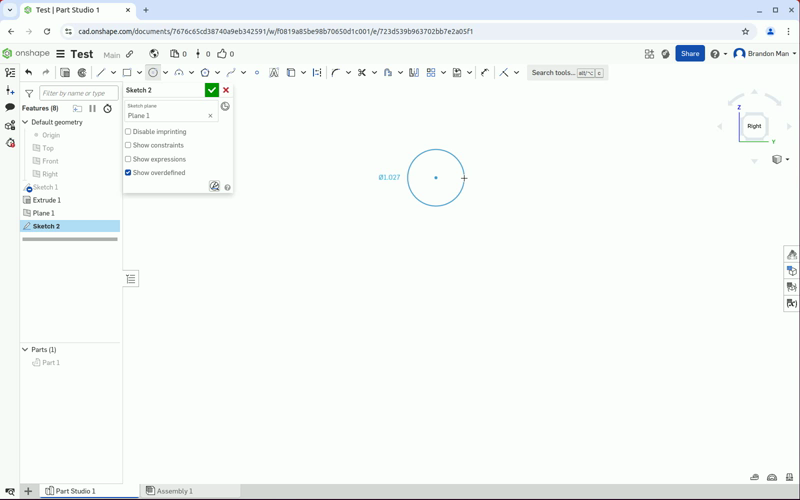
scroll(-6)
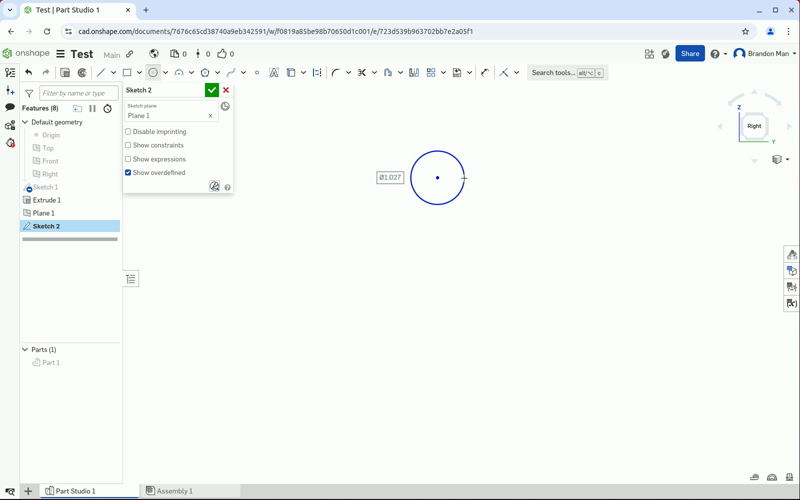
scroll(-6)
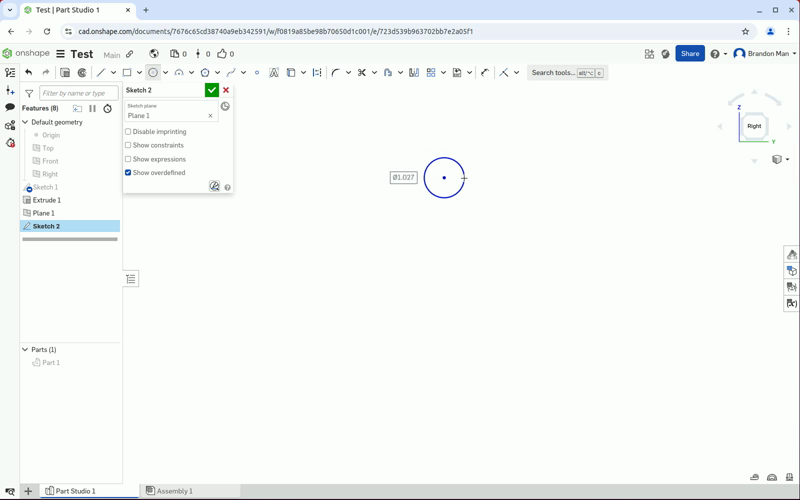
scroll(-6)
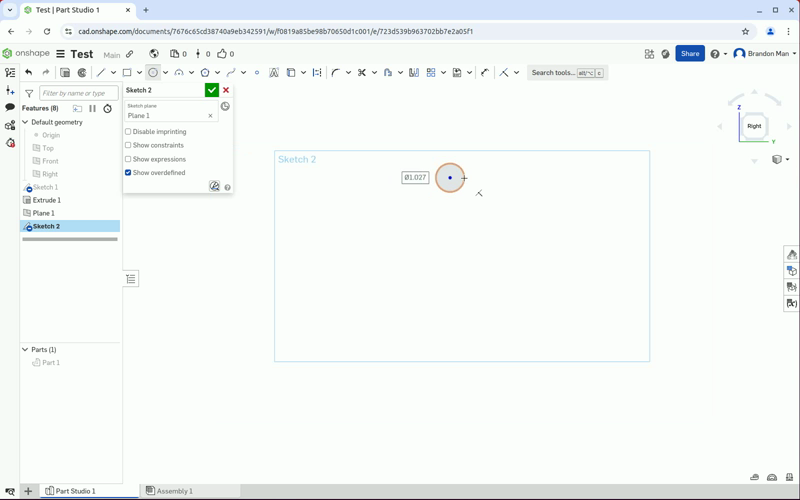
scroll(-6)
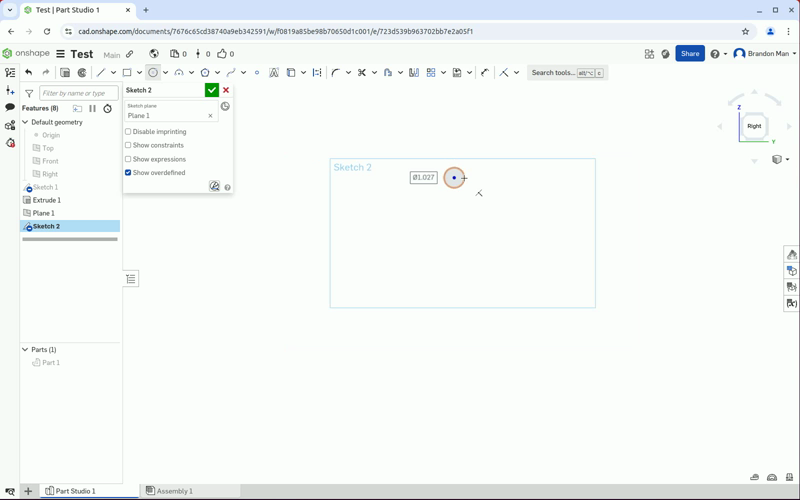
scroll(-6)
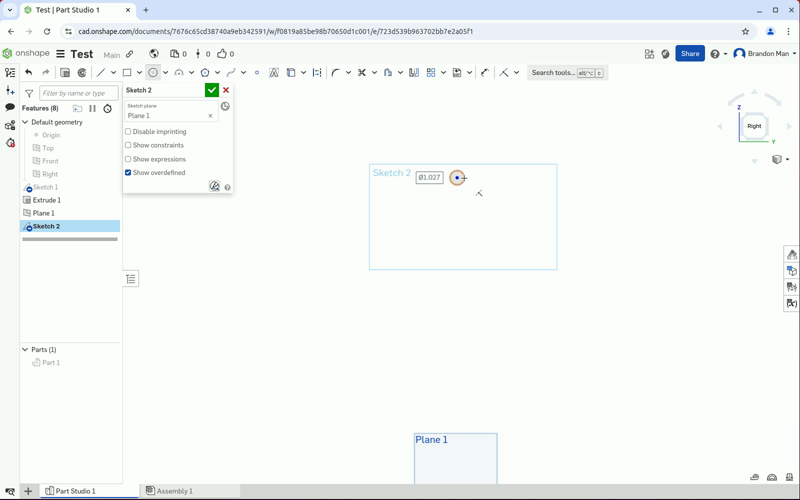
scroll(-6)
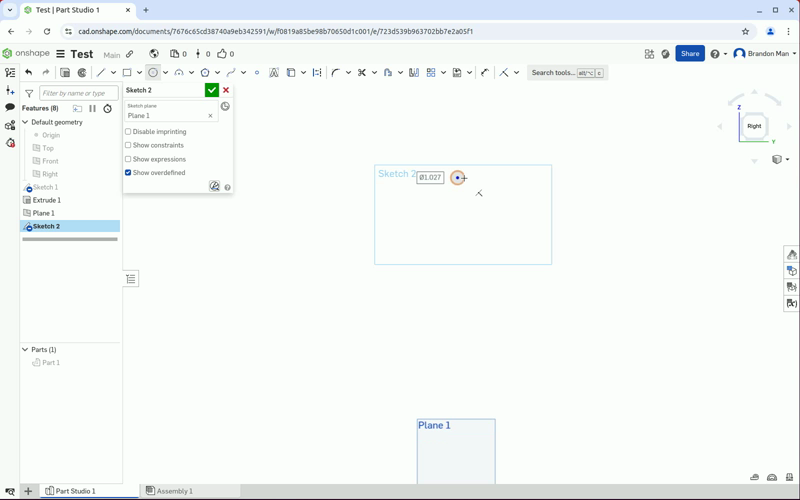
scroll(-6)
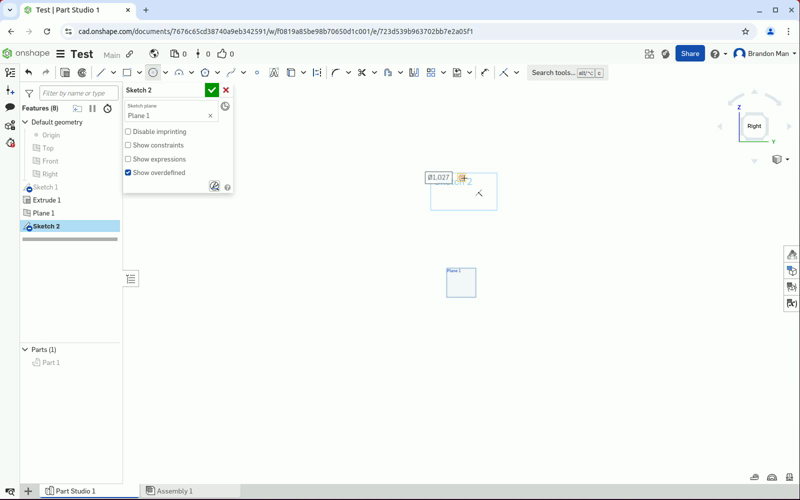
key(esc)
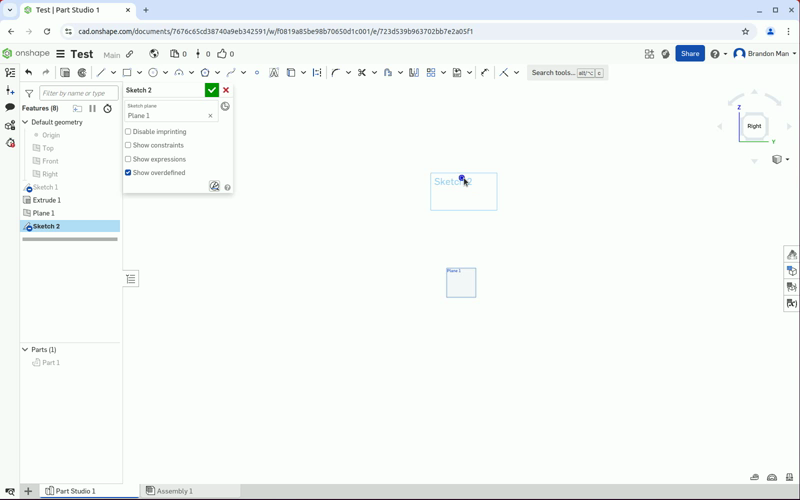
mouse_move(463, 178)
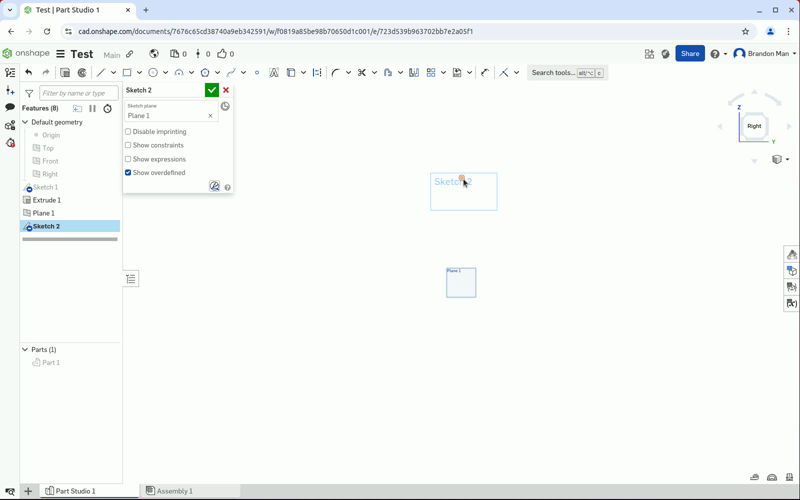
scroll(6)
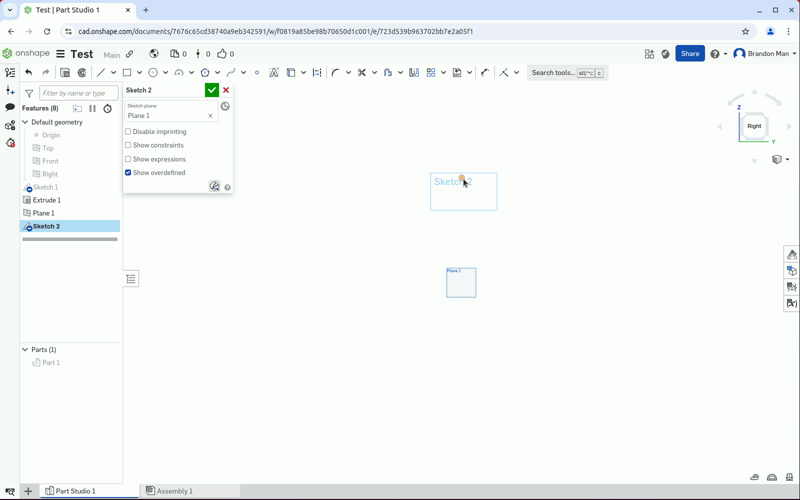
scroll(6)
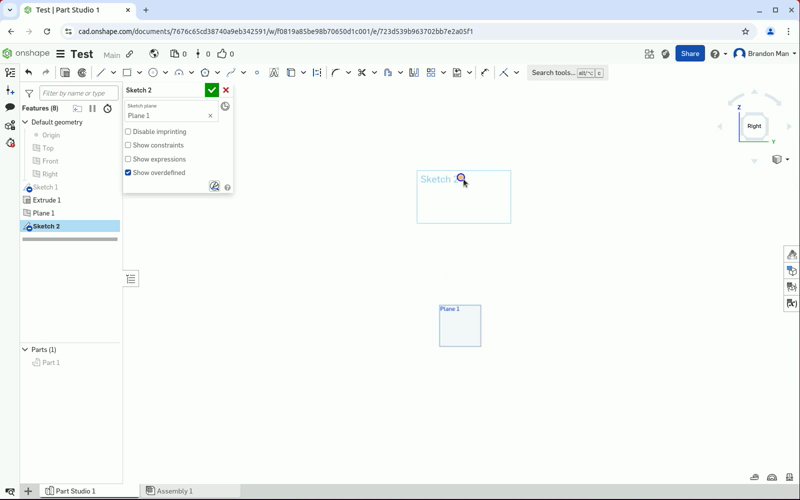
scroll(6)
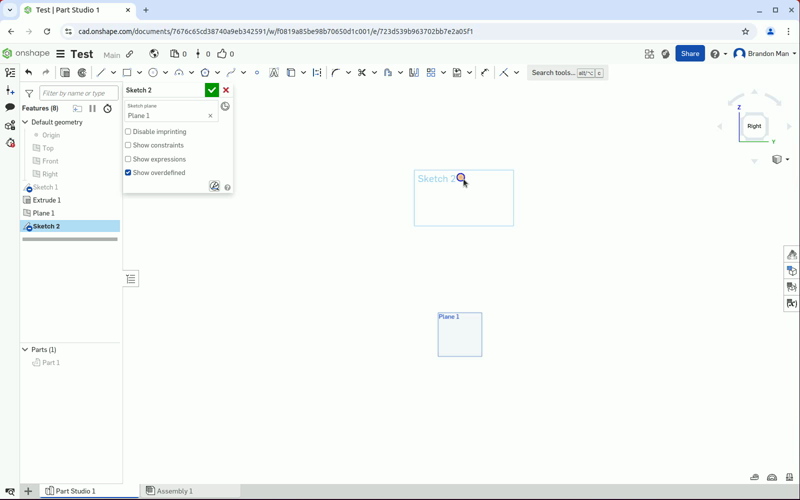
scroll(6)
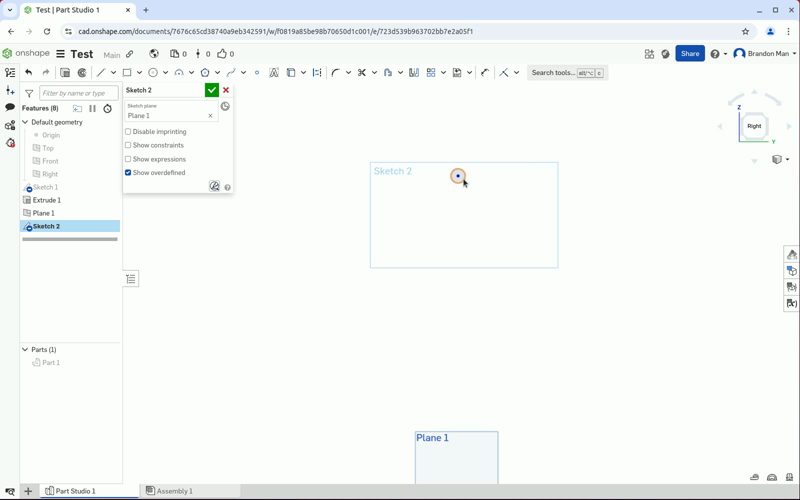
scroll(6)
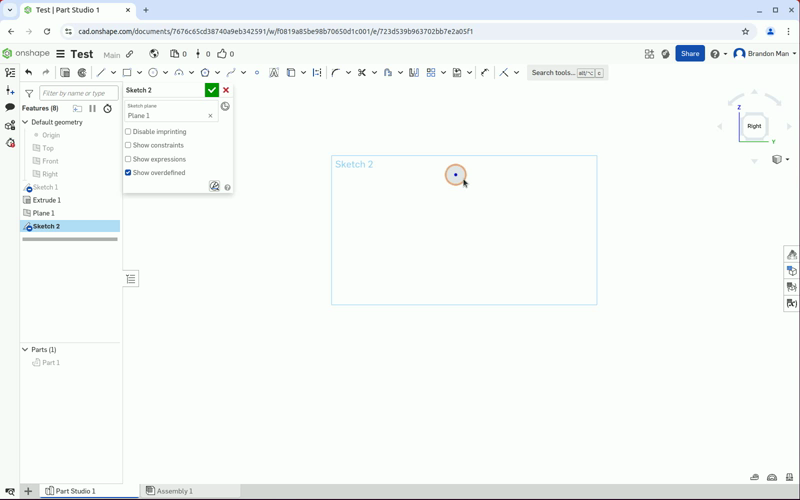
scroll(6)
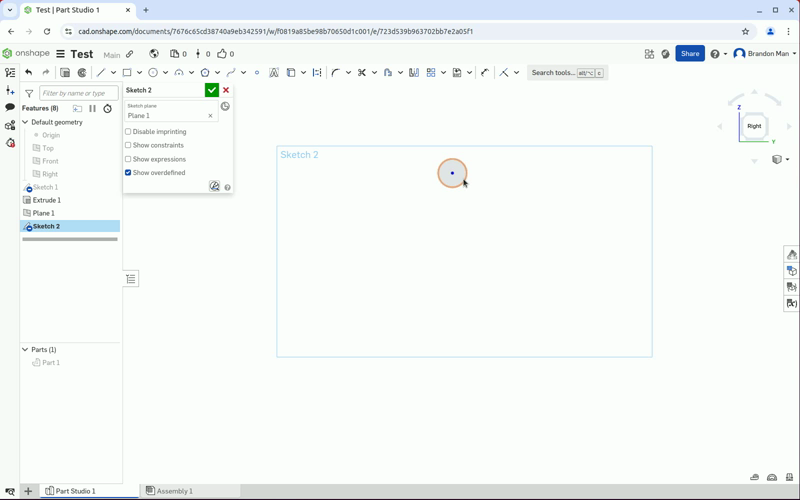
scroll(6)
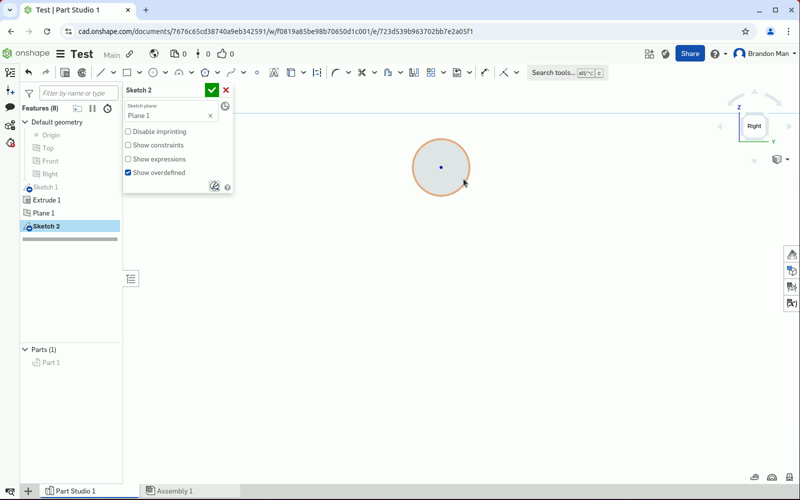
click(463, 178)
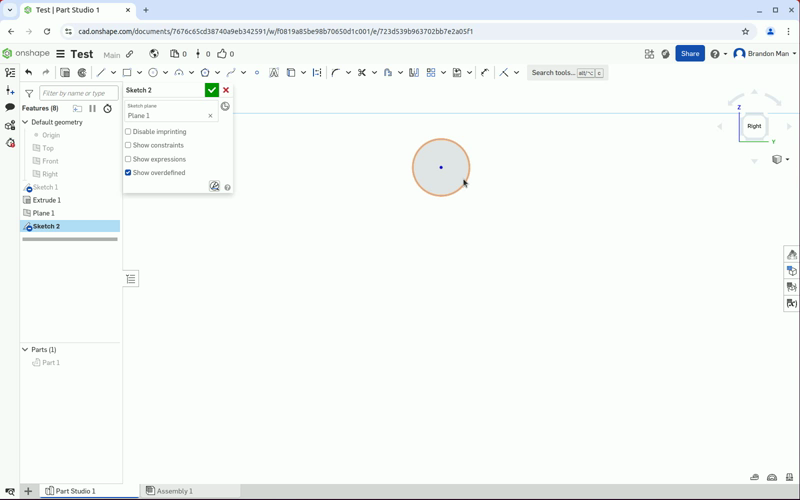
scroll(-6)
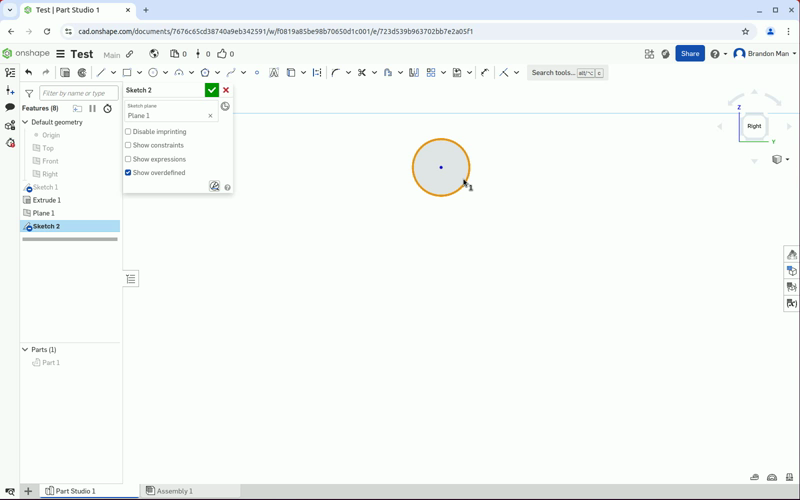
scroll(-6)
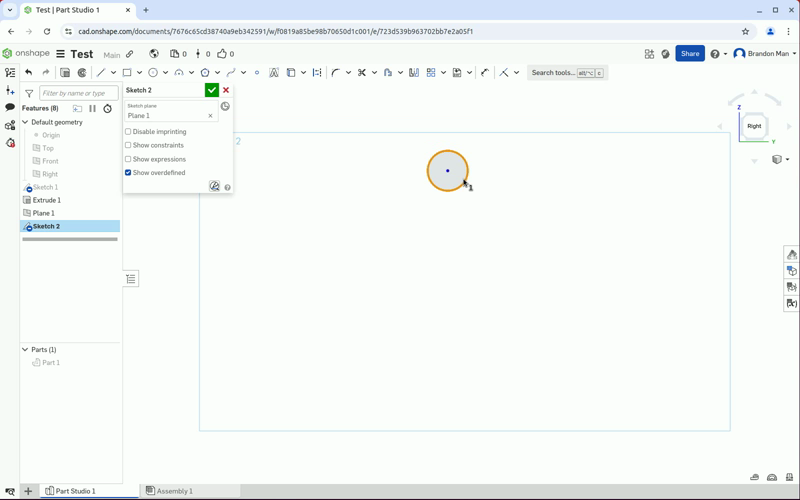
scroll(-6)
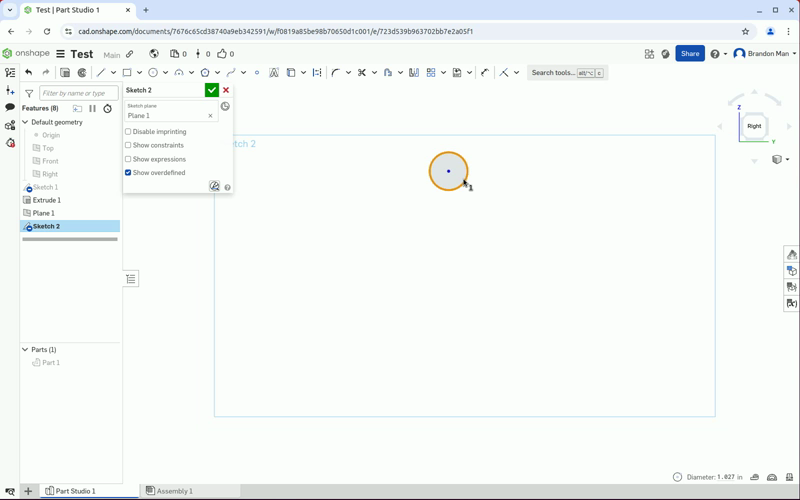
scroll(-6)
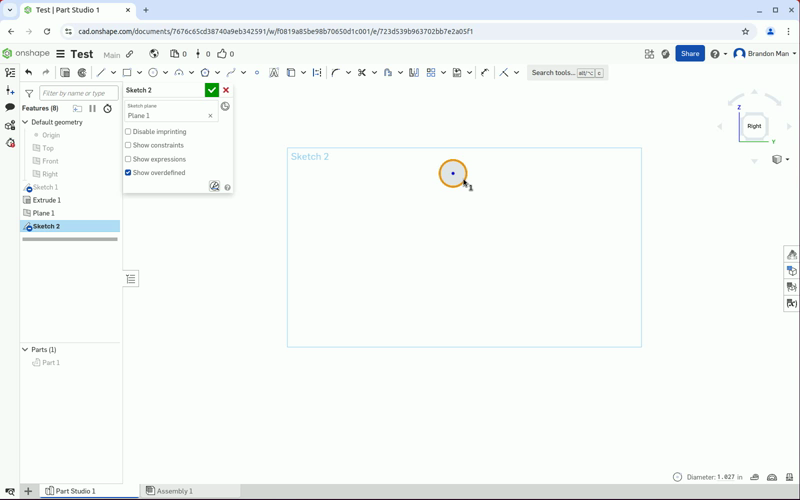
scroll(-6)
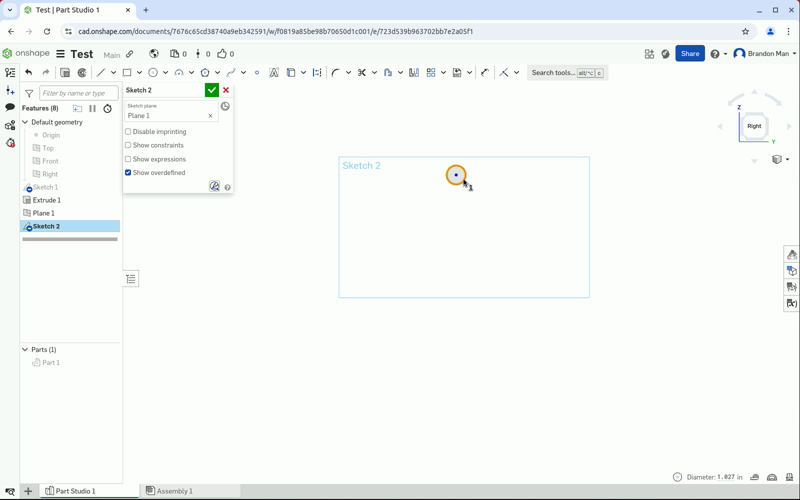
scroll(-6)
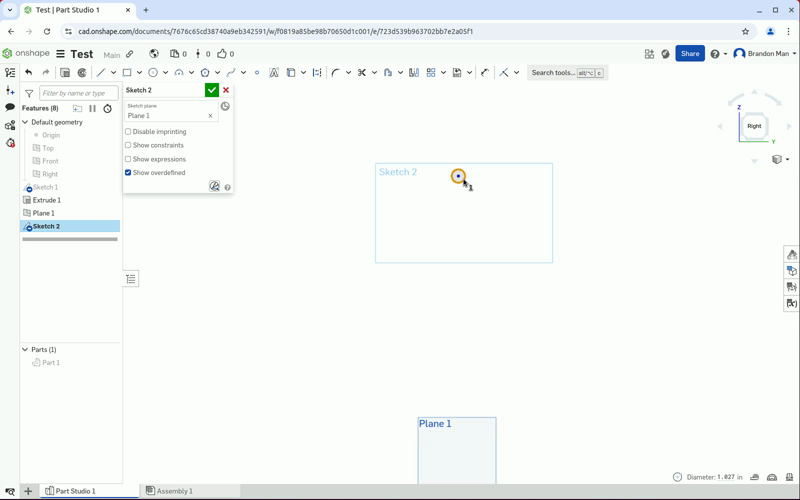
scroll(-6)
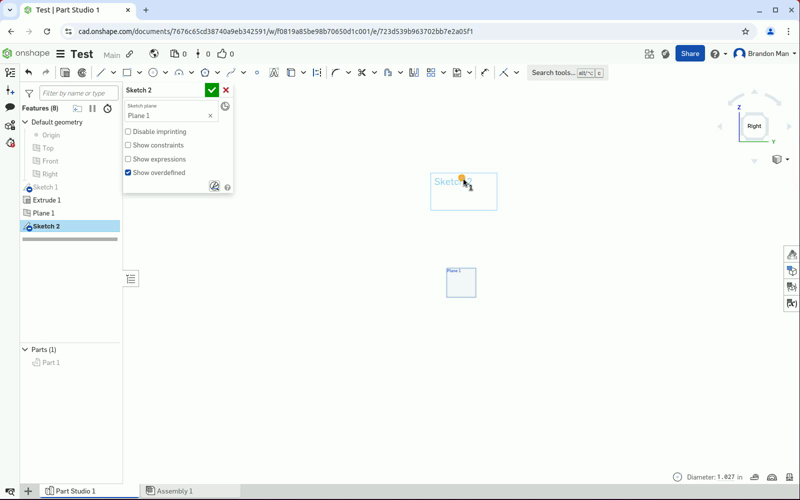
mouse_move(73, 352)
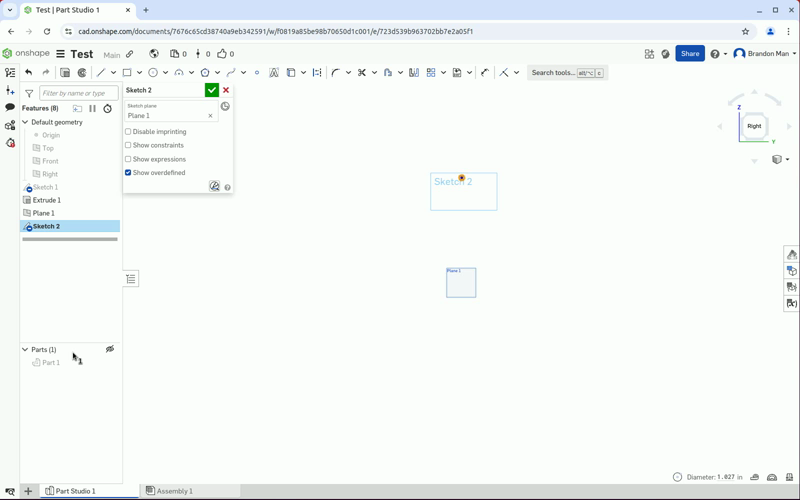
key(shift+y)
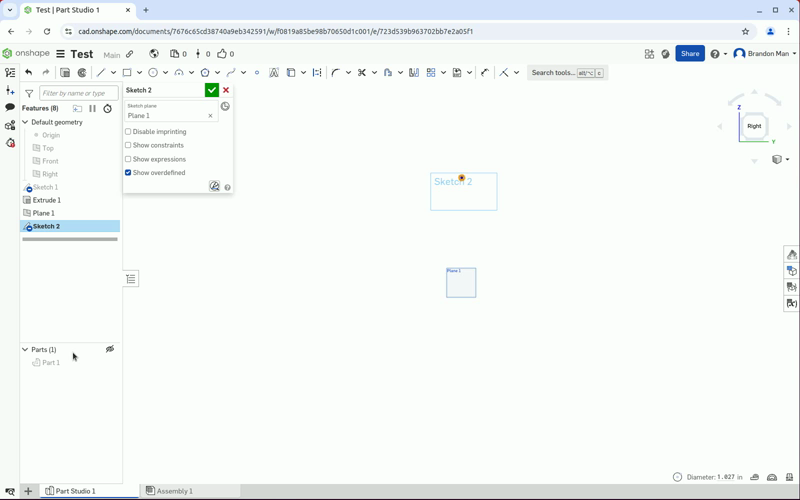
key(shift+e)
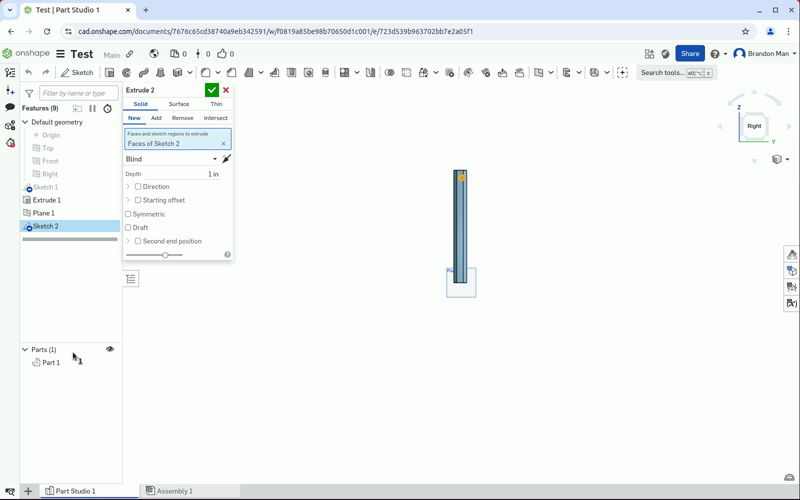
mouse_move(143, 106)
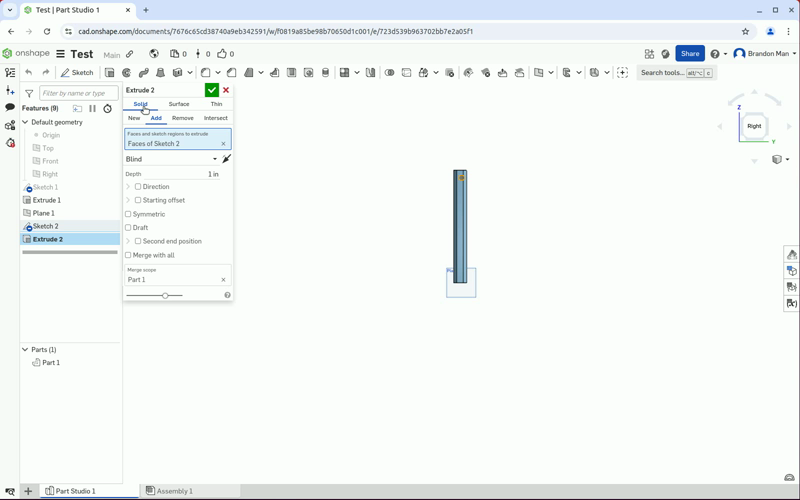
click(143, 106)
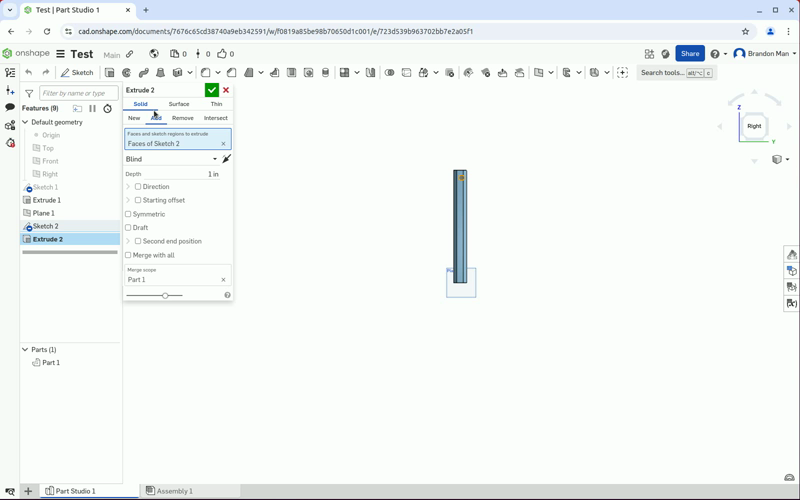
mouse_move(186, 120)
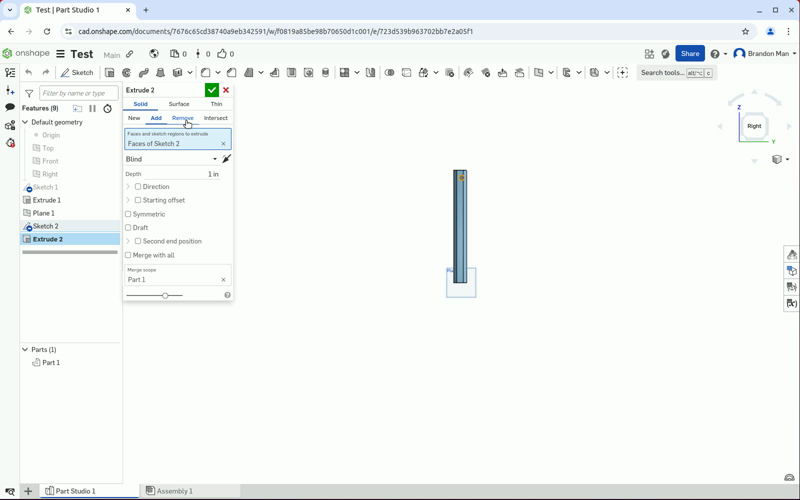
click(186, 120)
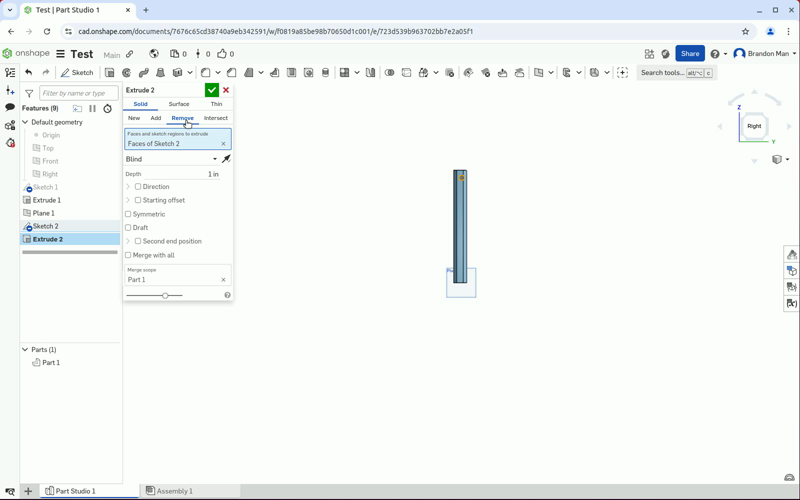
key(tab, 4)
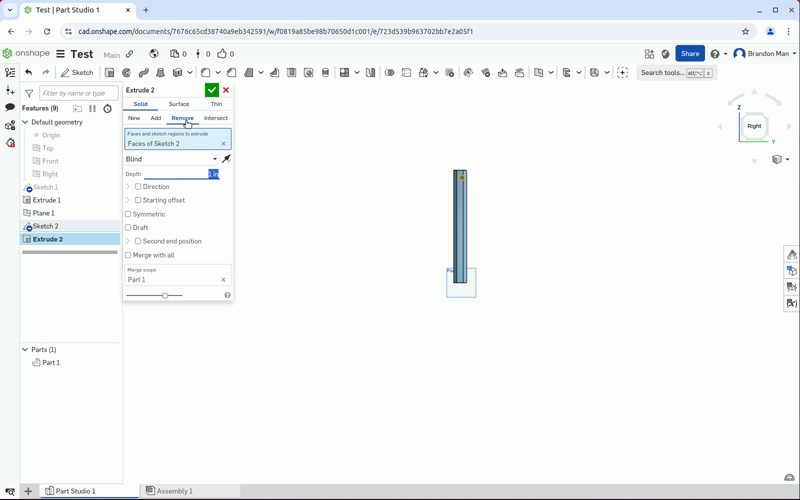
text(2.166)
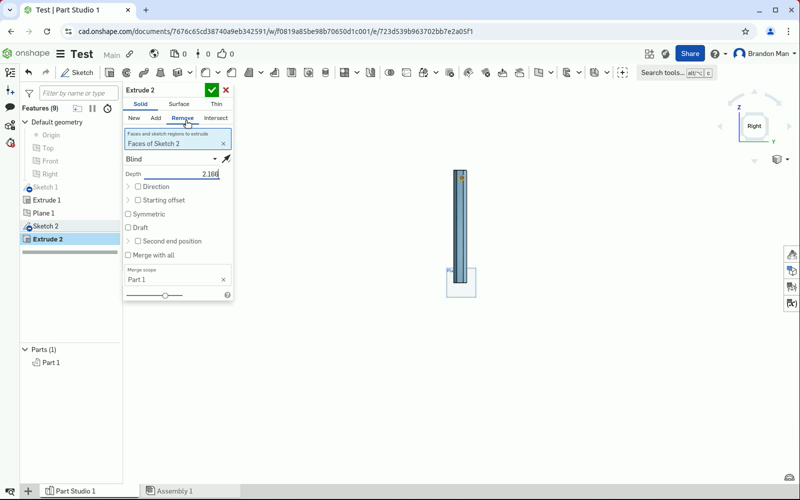
key(tab, 6)
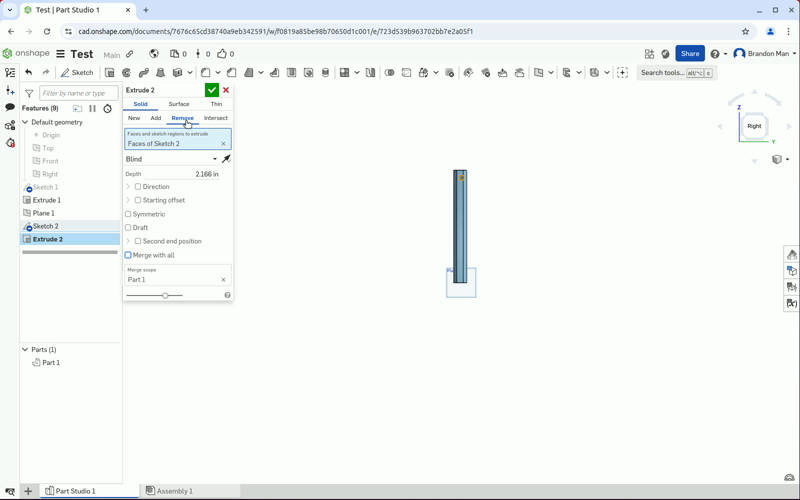
key(space)
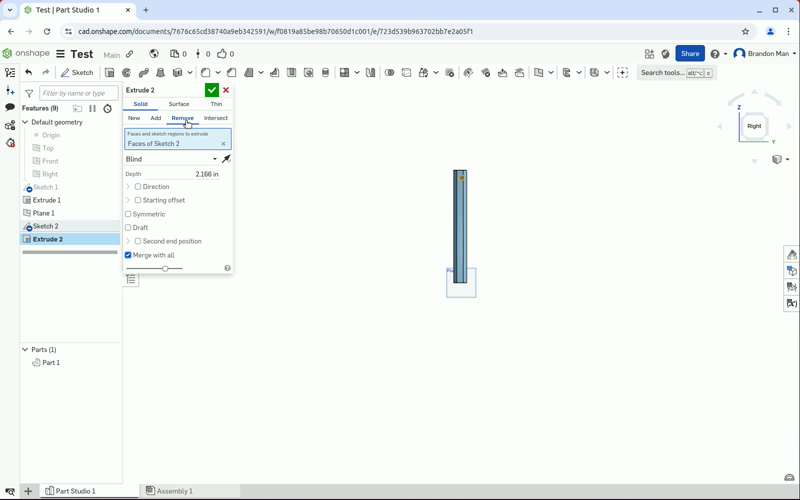
key(enter)
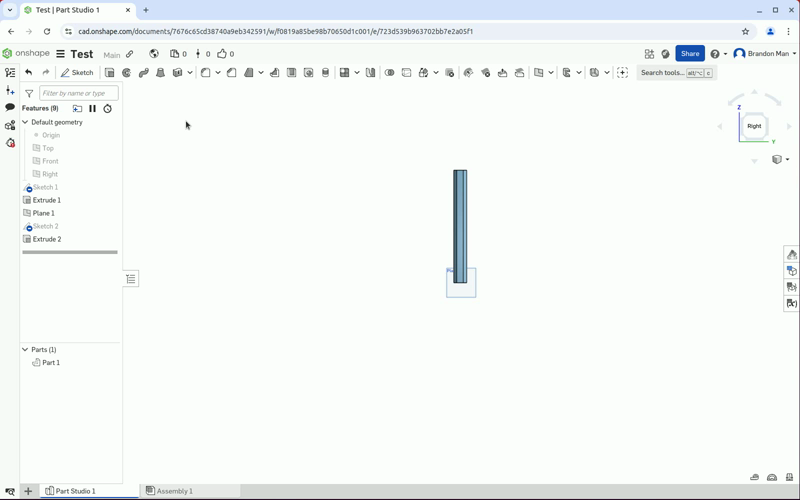
key(shift+h)
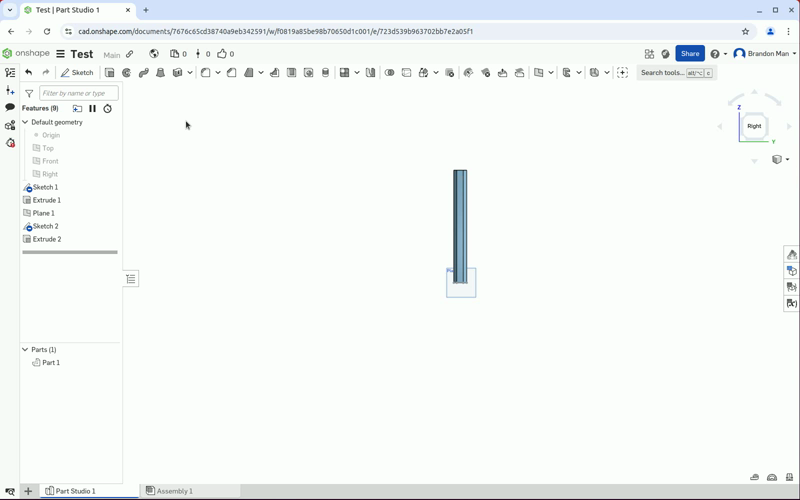
key(shift+h)
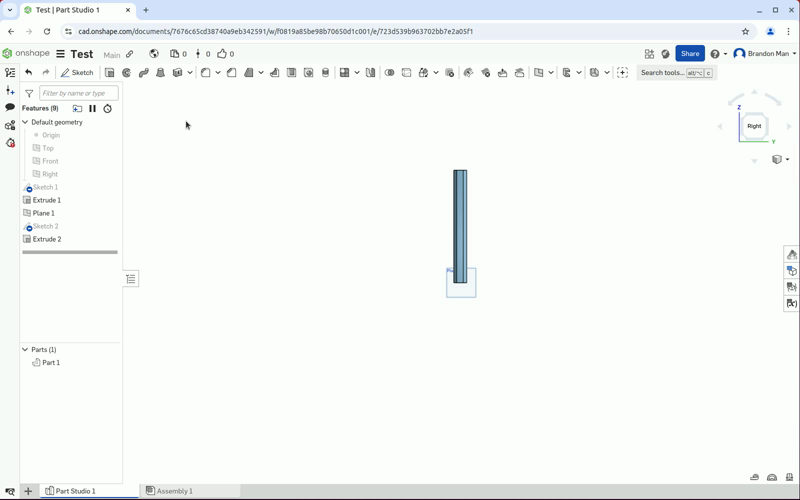
mouse_move(73, 189)
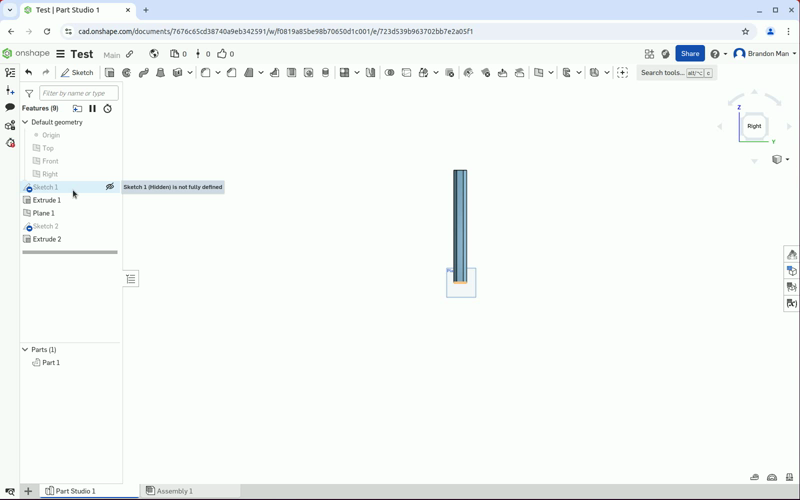
click(73, 189)
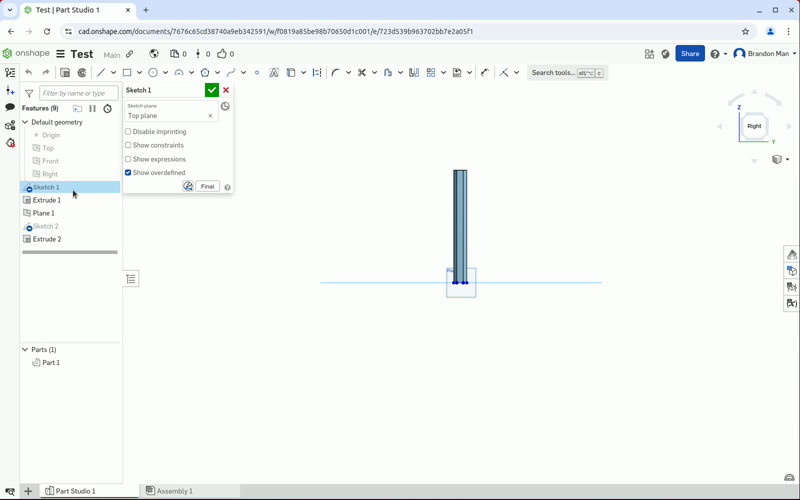
mouse_move(229, 92)
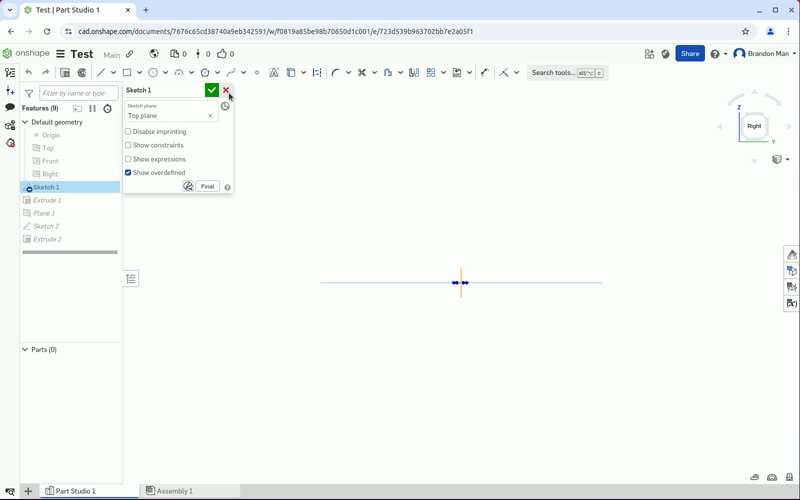
click(229, 92)
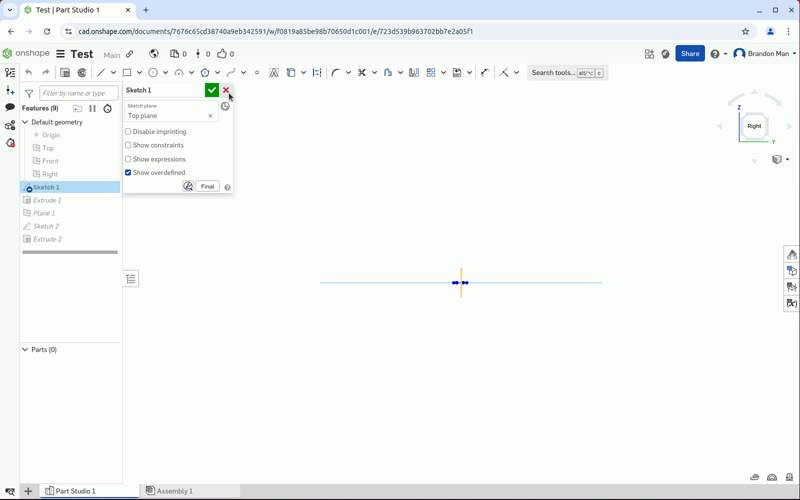
key(shift+s)
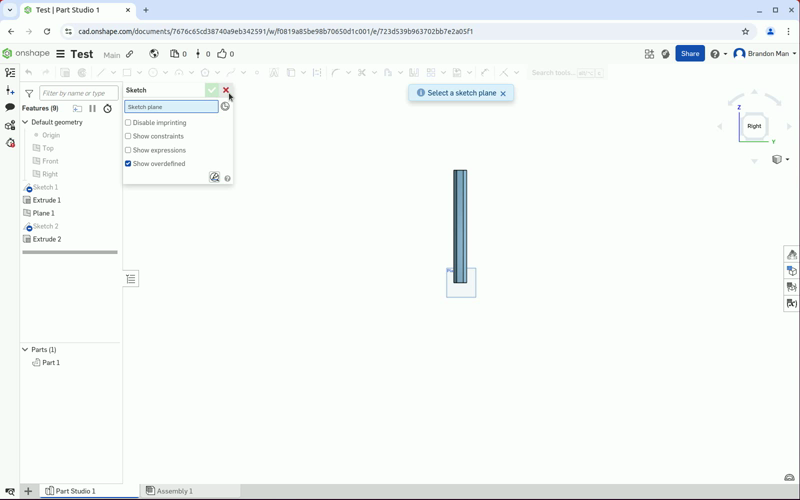
mouse_move(73, 215)
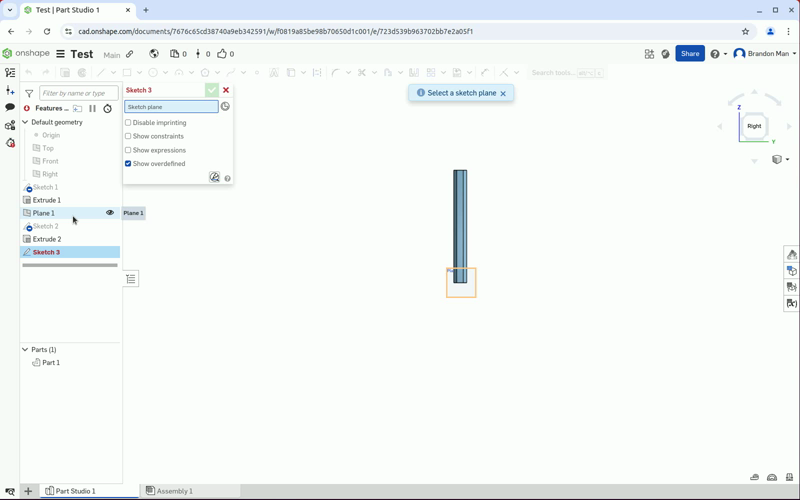
click(73, 215)
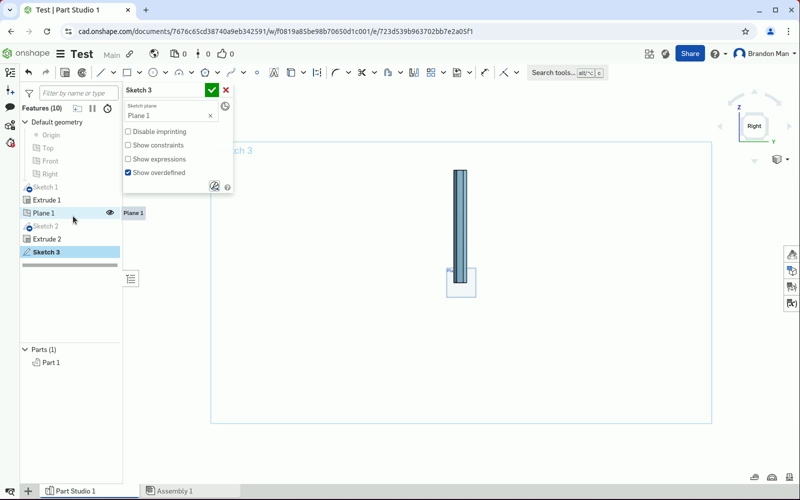
mouse_move(73, 352)
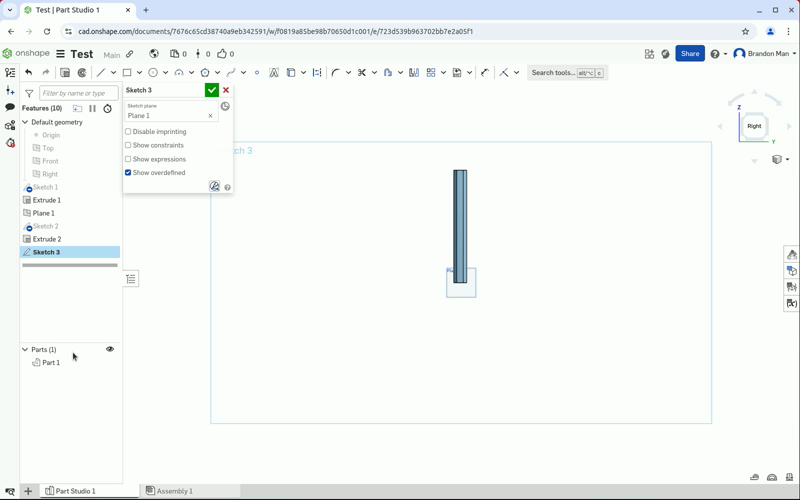
key(y)
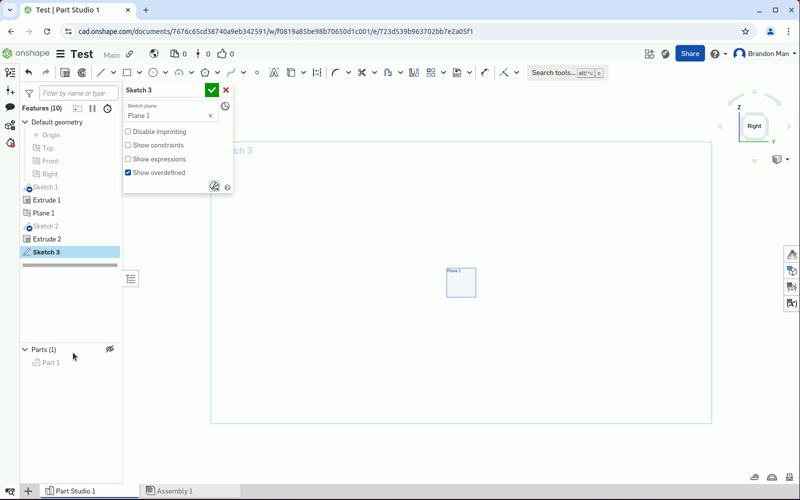
key(c)
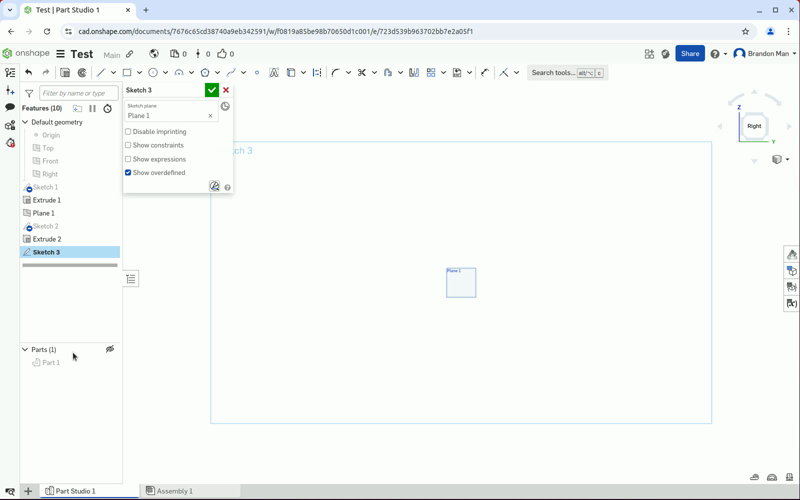
key_down(shift)
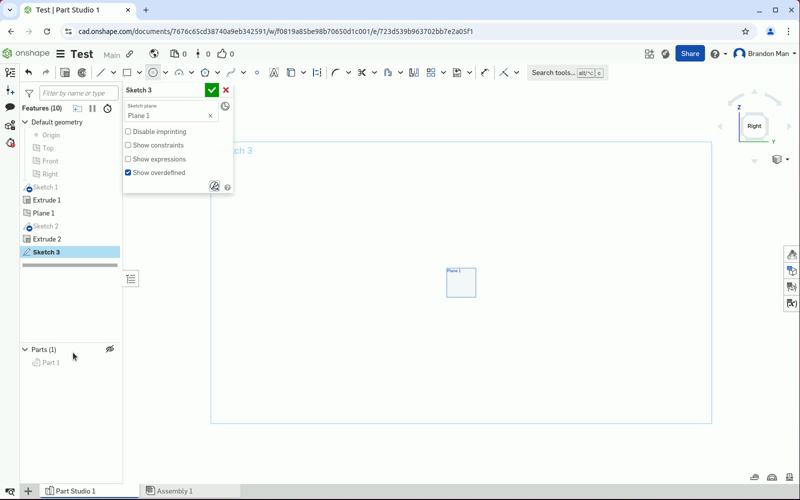
mouse_move(461, 275)
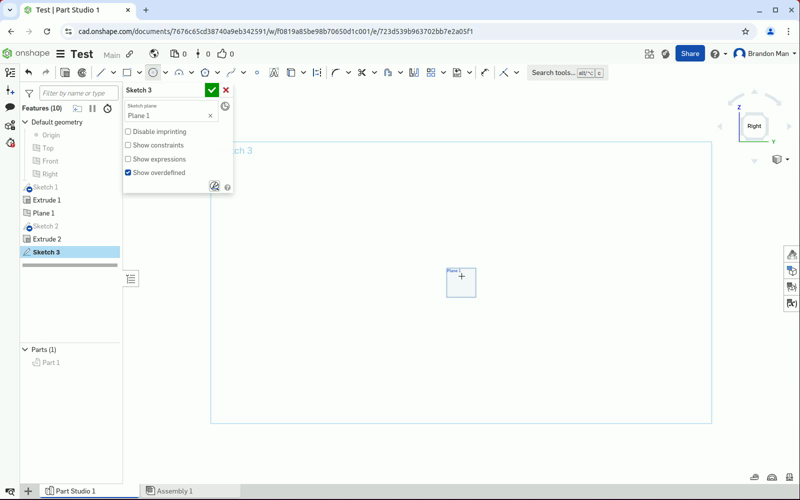
click(461, 275)
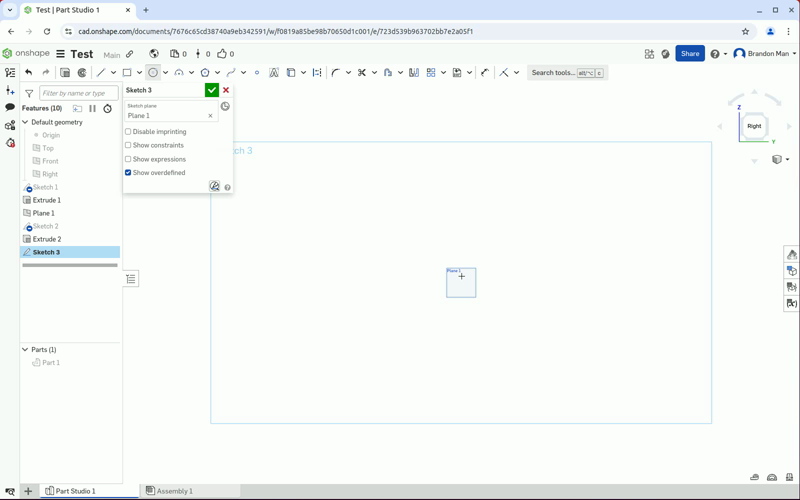
key_up(shift)
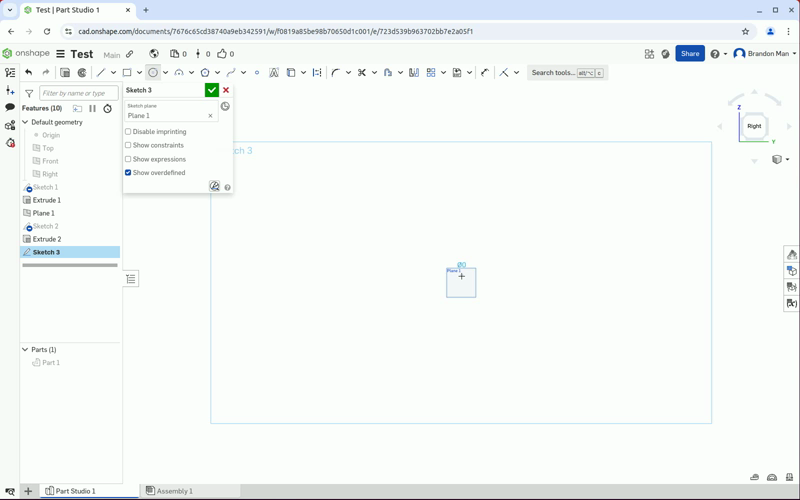
mouse_move(464, 275)
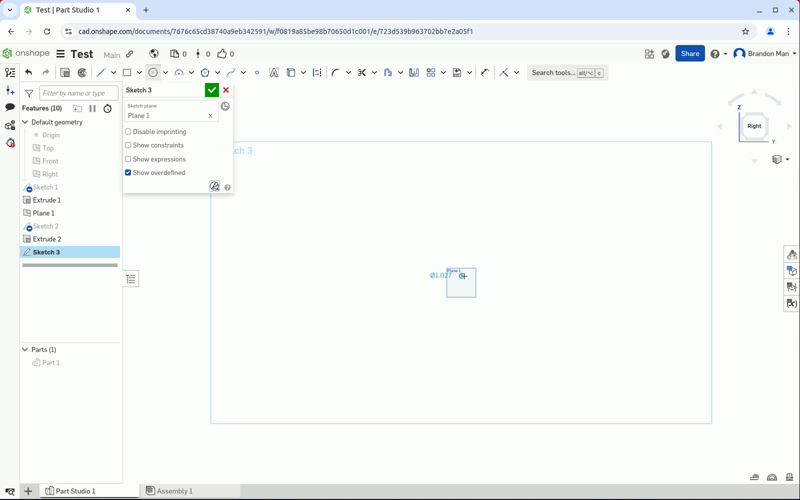
scroll(6)
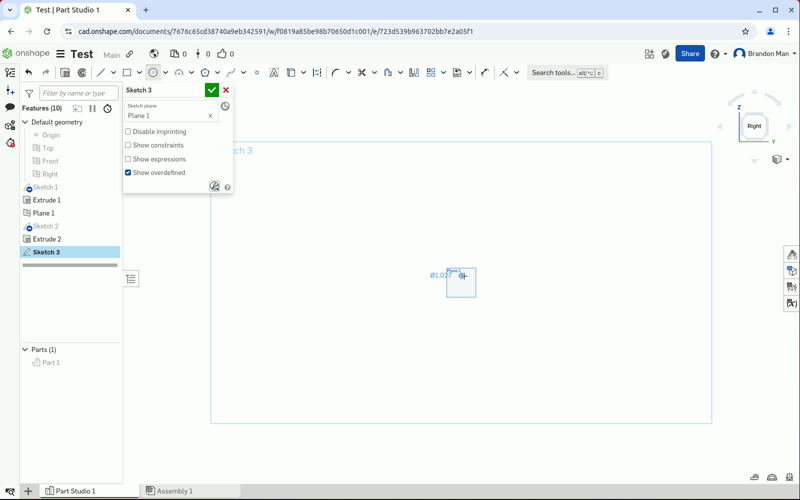
scroll(6)
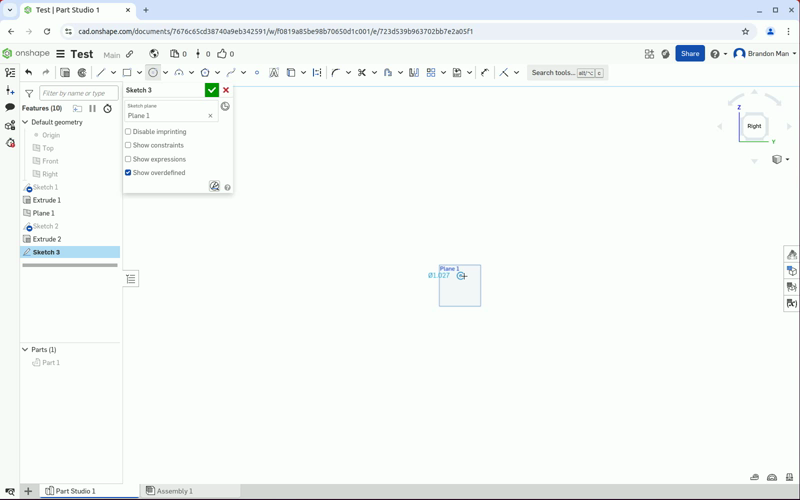
scroll(6)
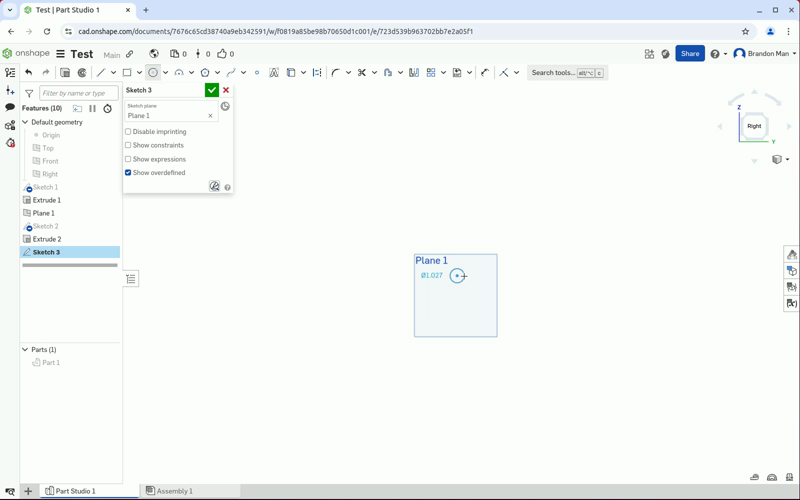
scroll(6)
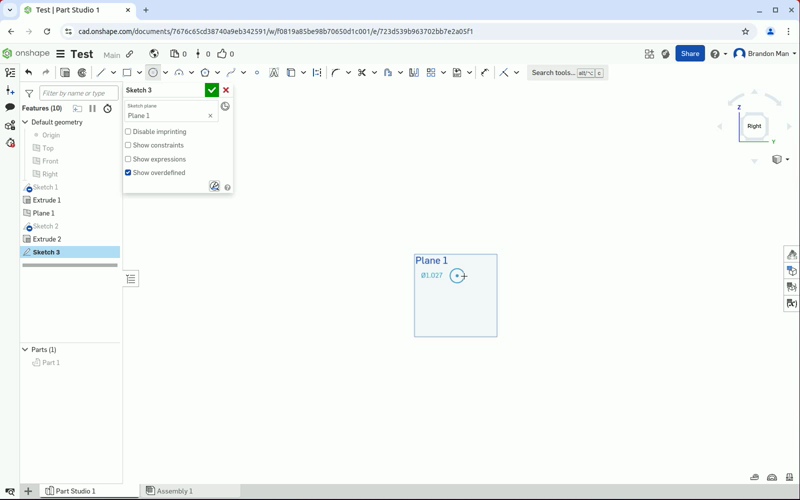
scroll(6)
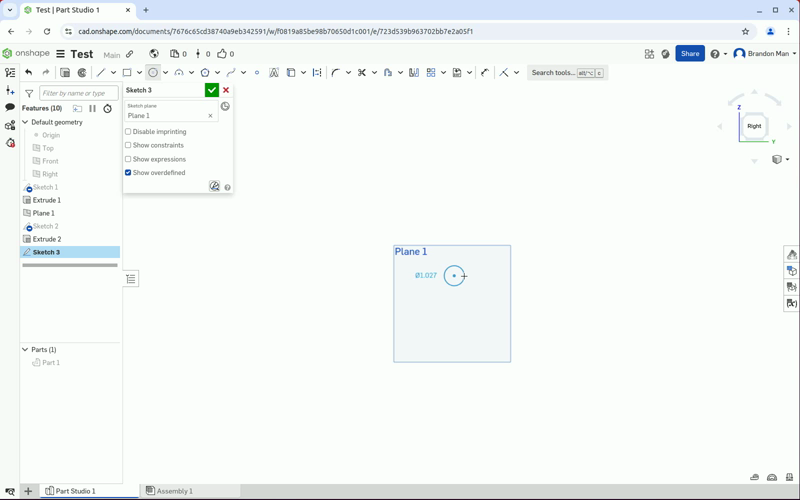
scroll(6)
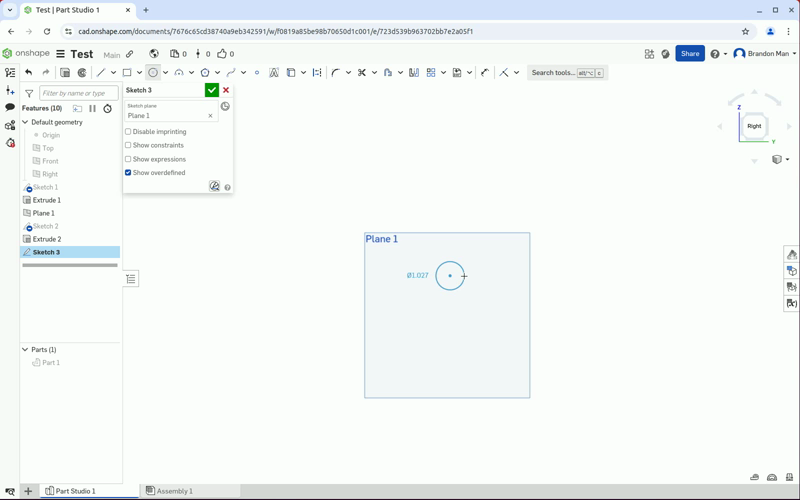
scroll(6)
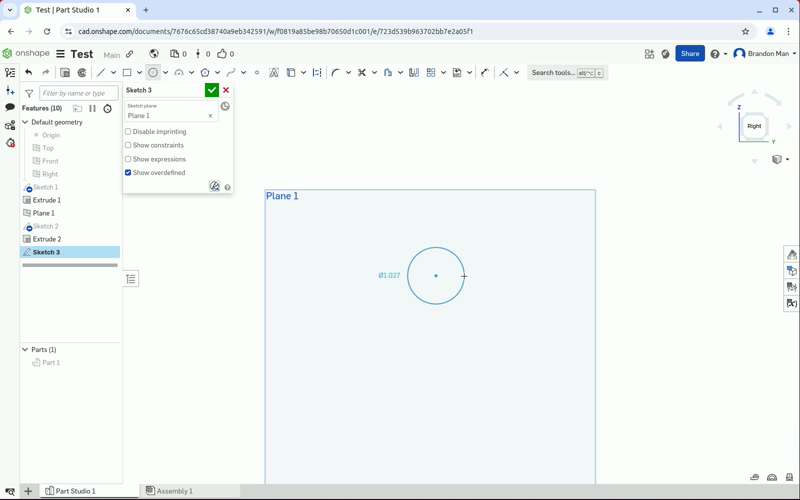
click(464, 275)
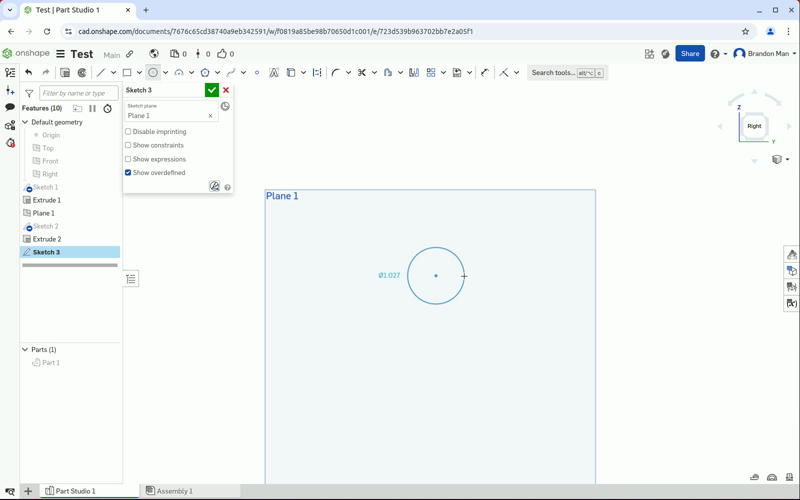
scroll(-6)
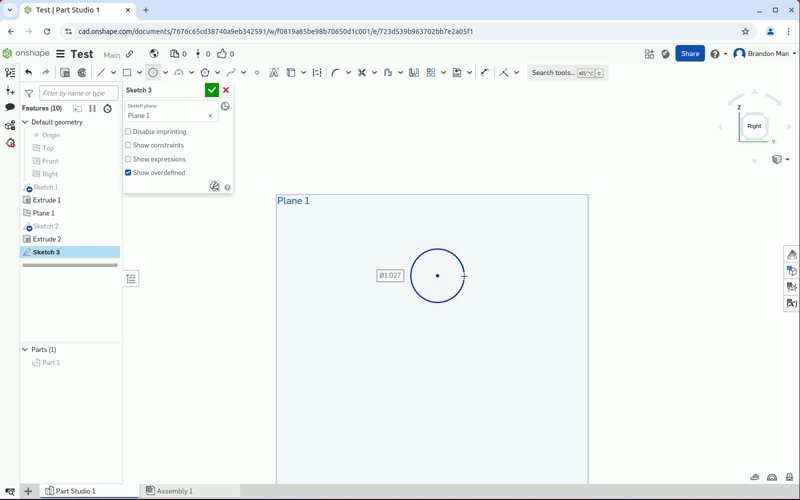
scroll(-6)
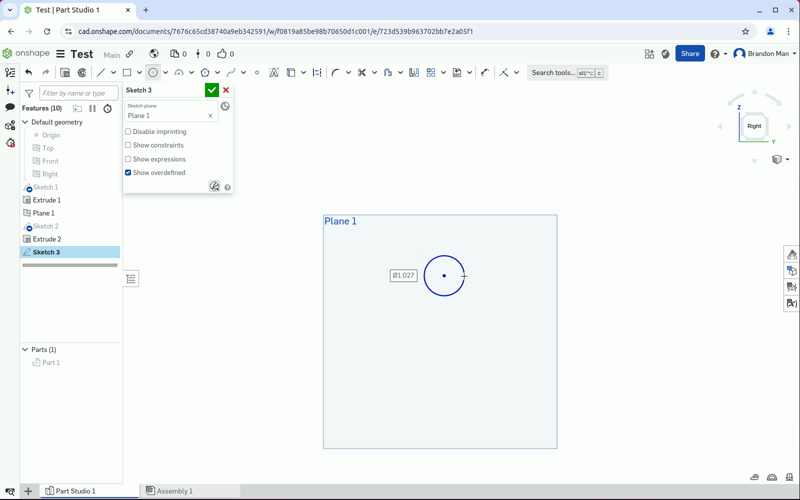
scroll(-6)
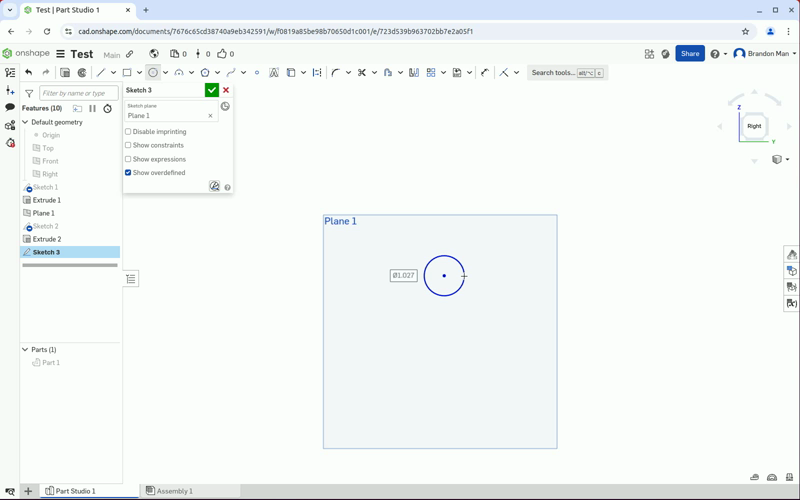
scroll(-6)
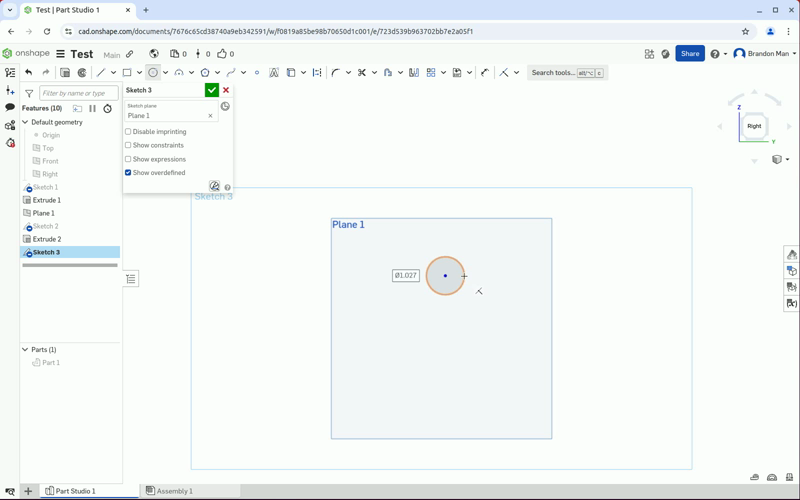
scroll(-6)
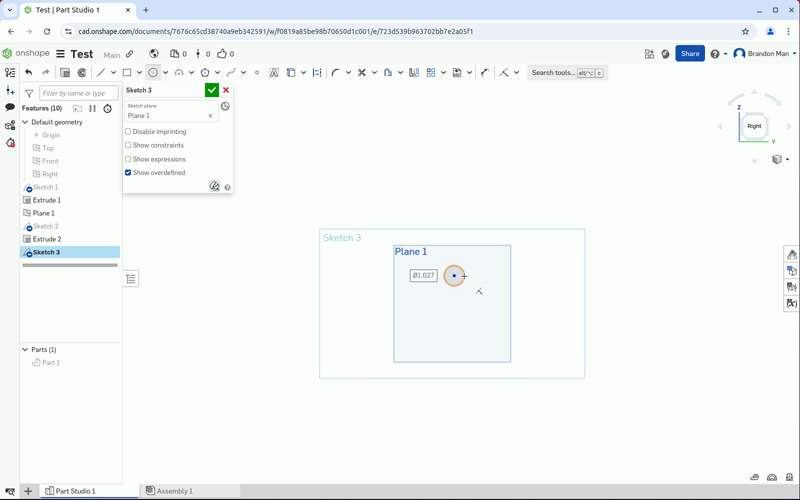
scroll(-6)
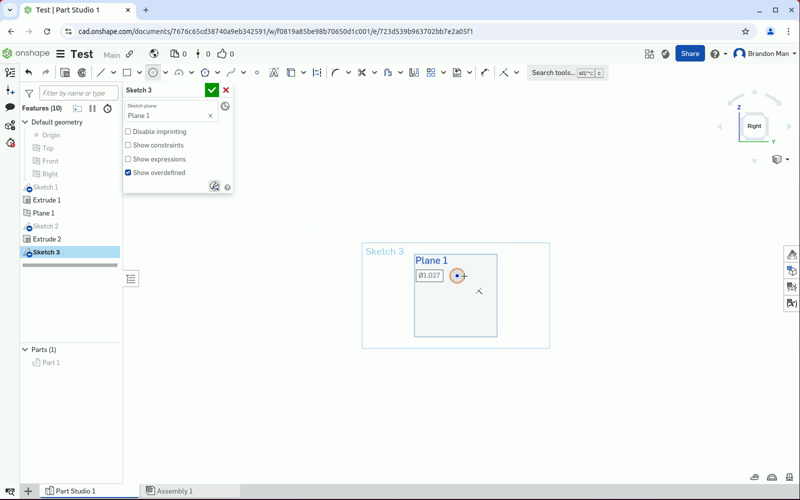
scroll(-6)
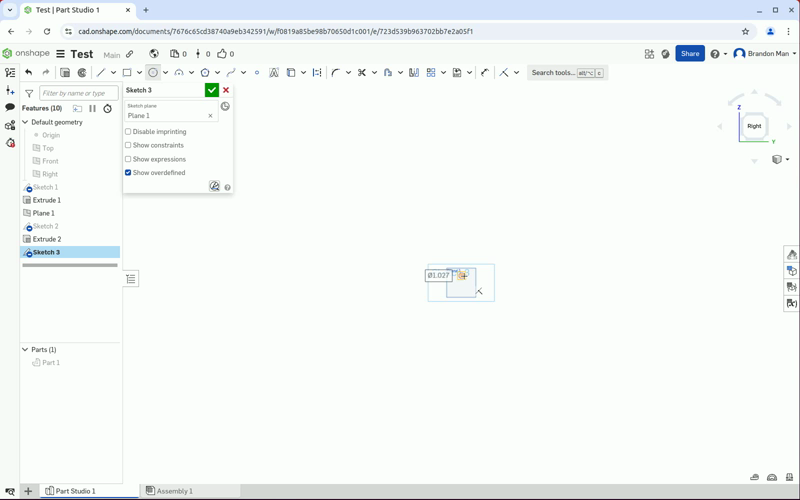
key(esc)
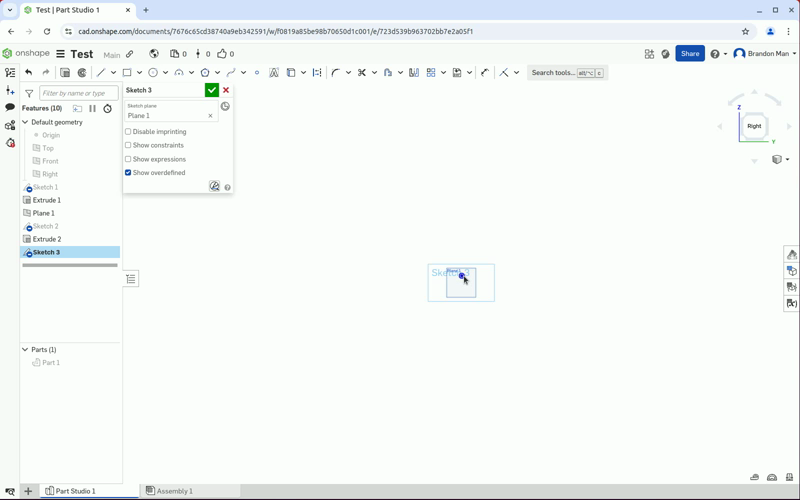
mouse_move(463, 273)
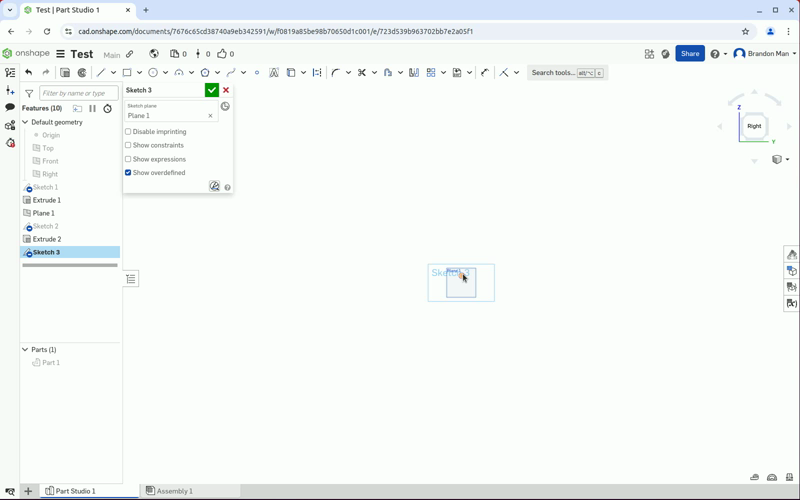
scroll(6)
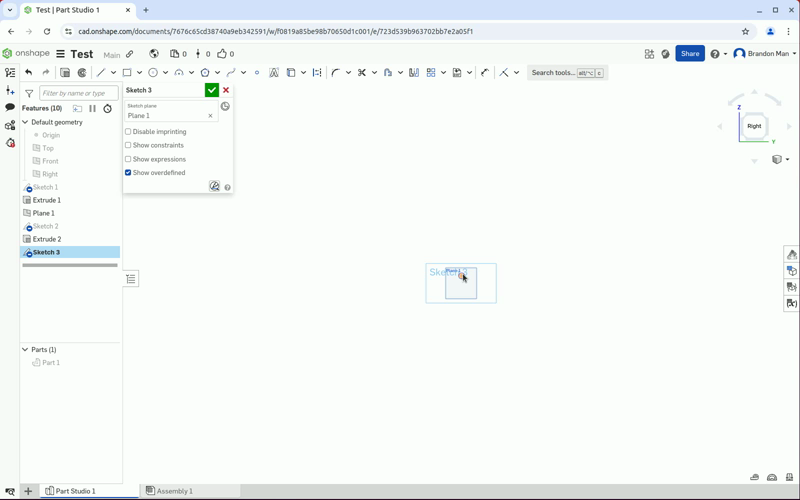
scroll(6)
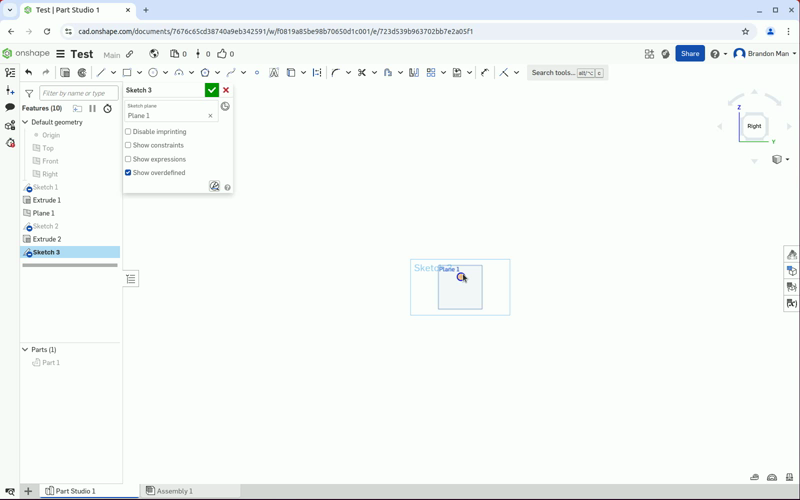
scroll(6)
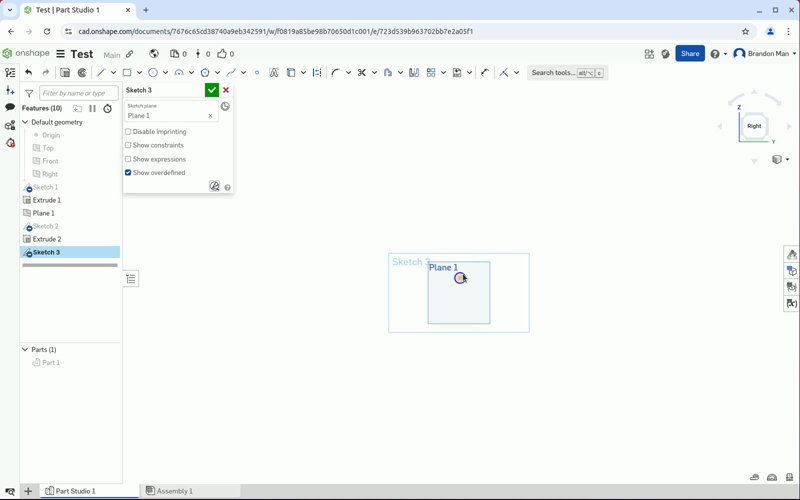
scroll(6)
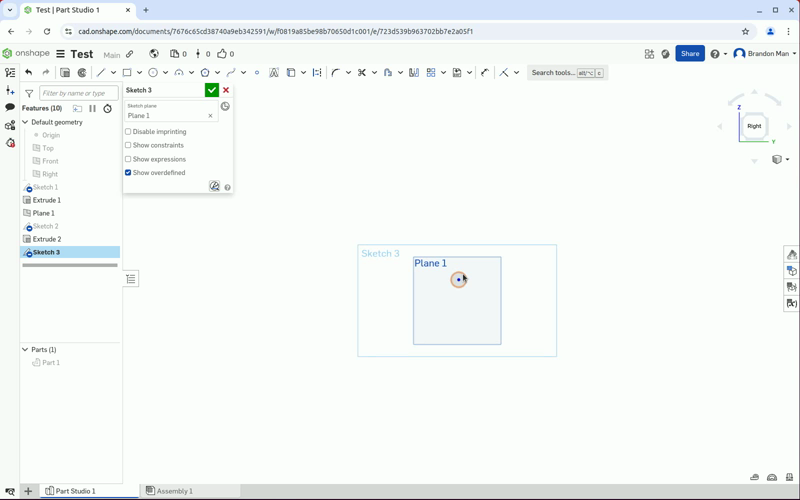
scroll(6)
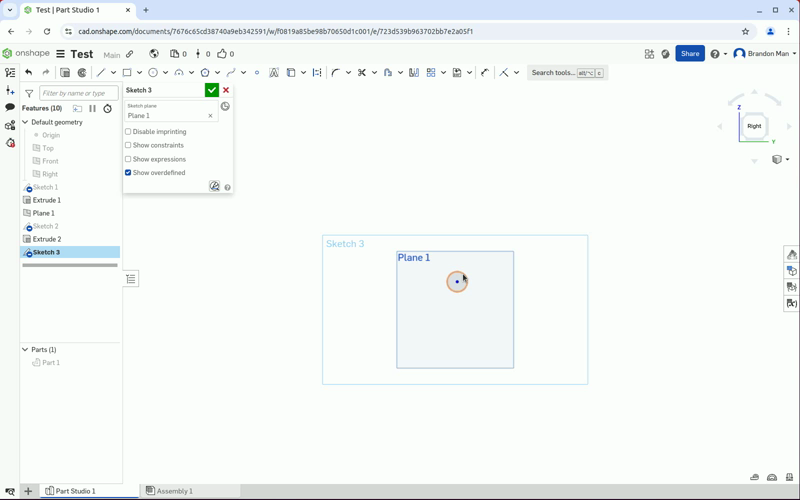
scroll(6)
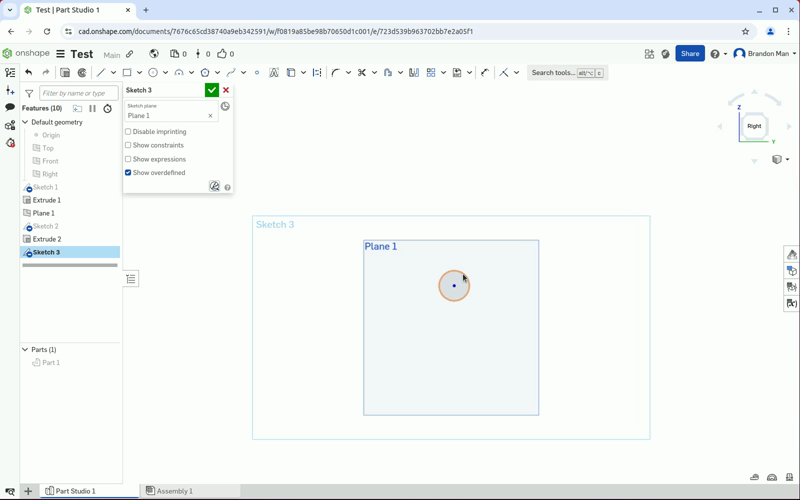
scroll(6)
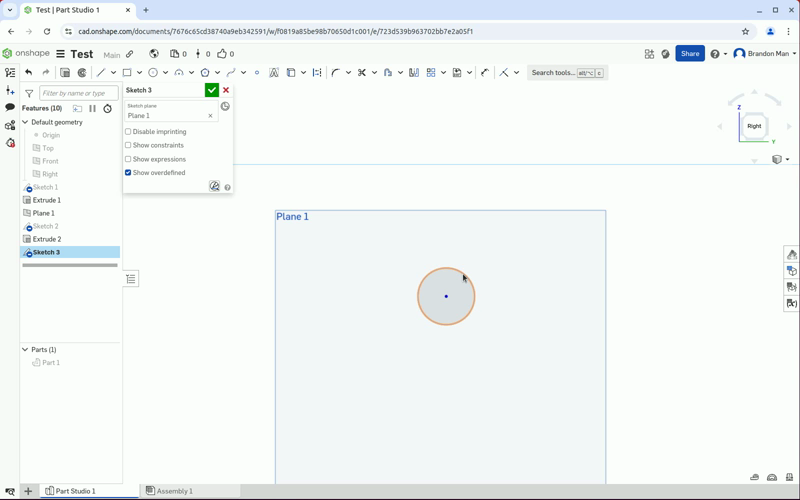
click(463, 273)
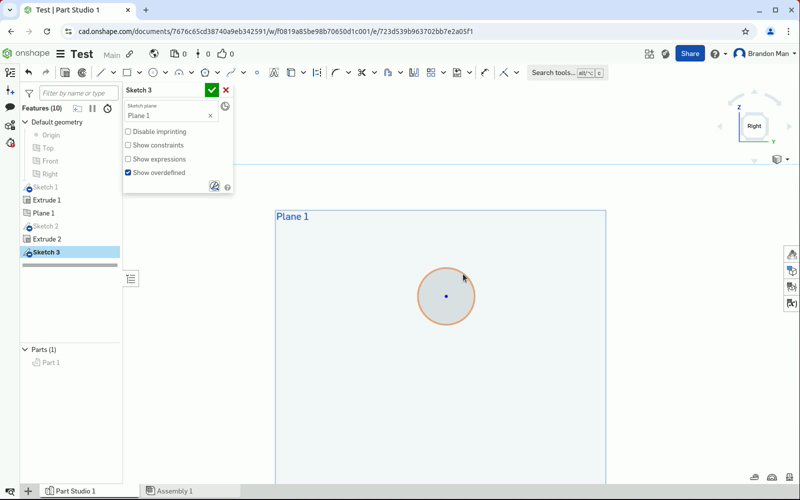
scroll(-6)
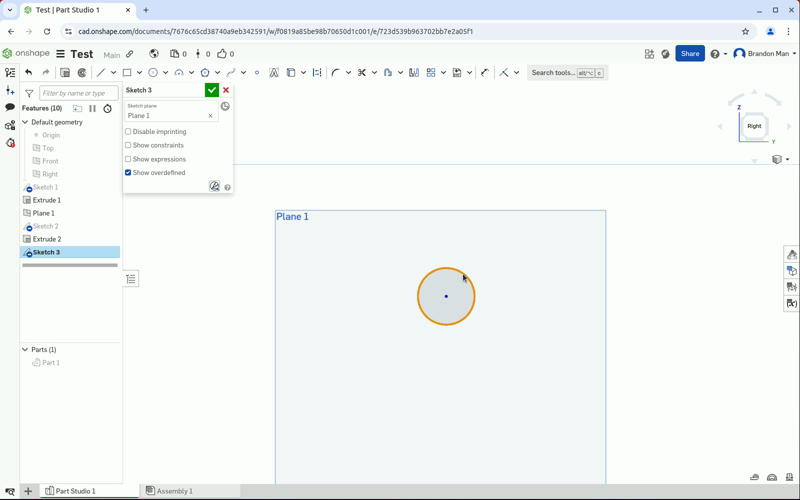
scroll(-6)
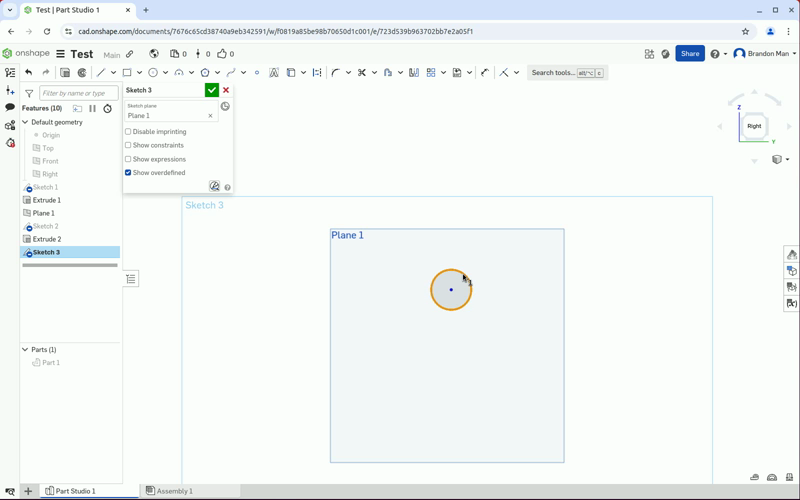
scroll(-6)
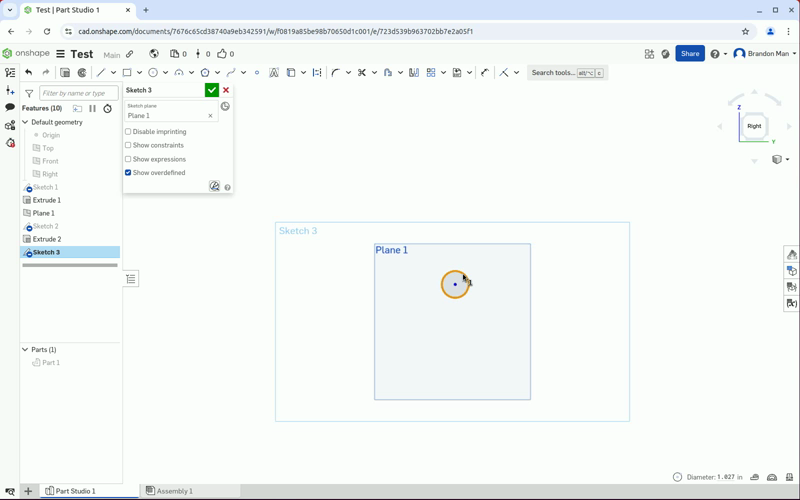
scroll(-6)
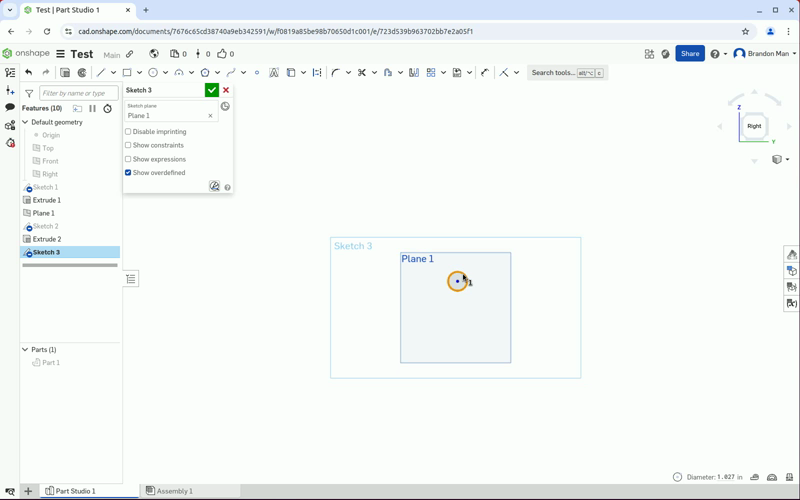
scroll(-6)
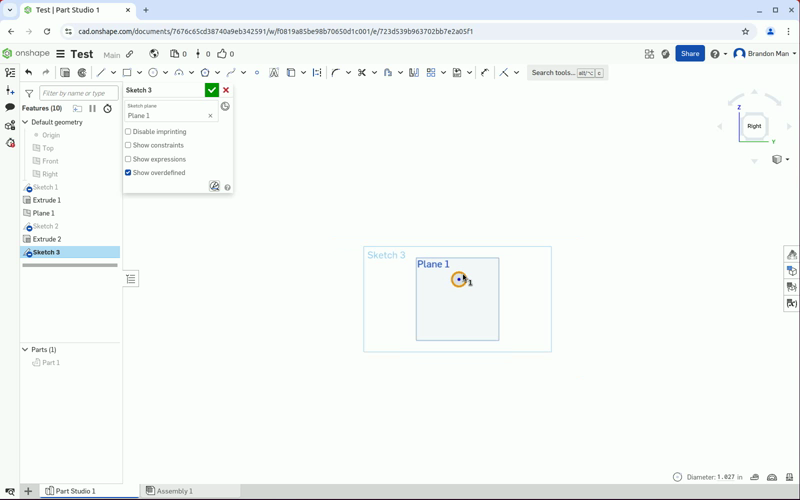
scroll(-6)
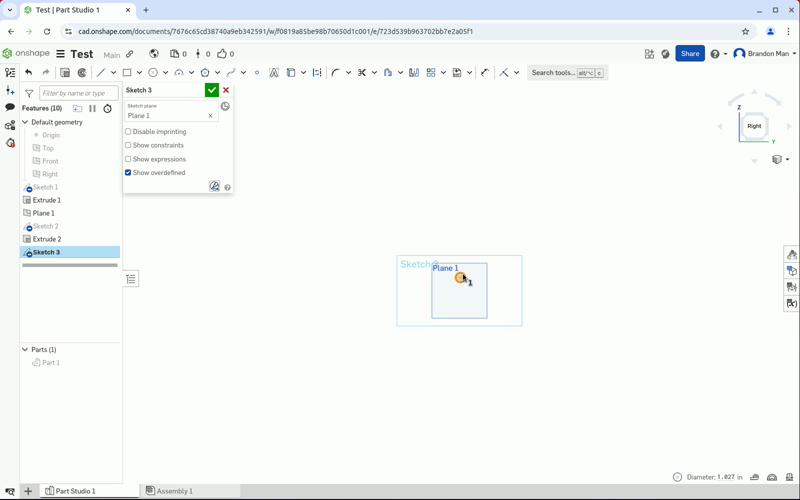
scroll(-6)
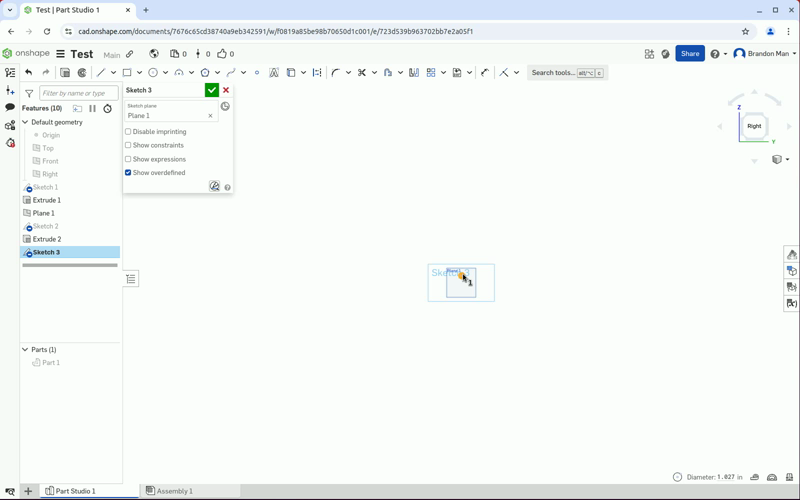
mouse_move(73, 352)
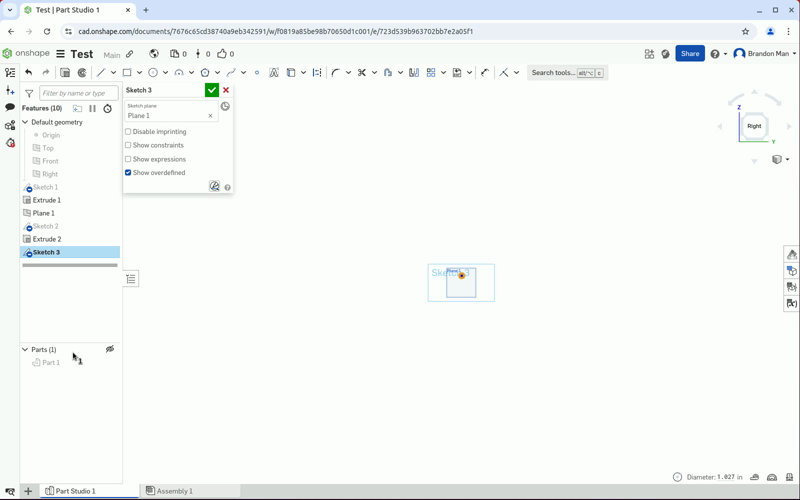
key(shift+y)
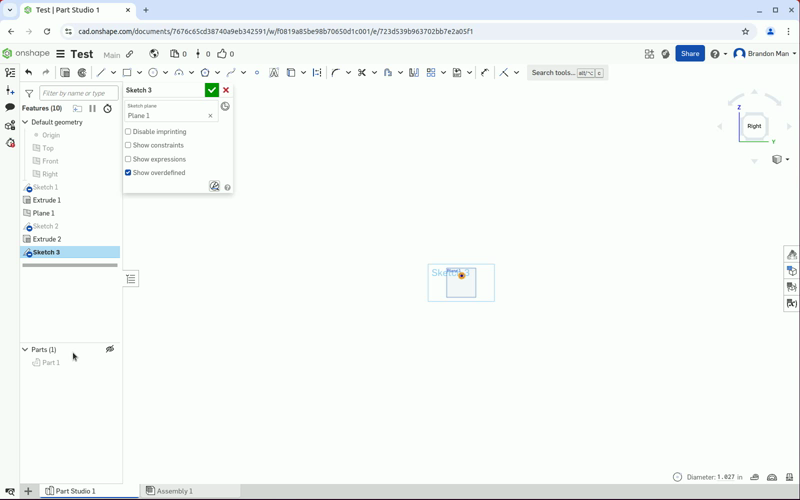
key(shift+e)
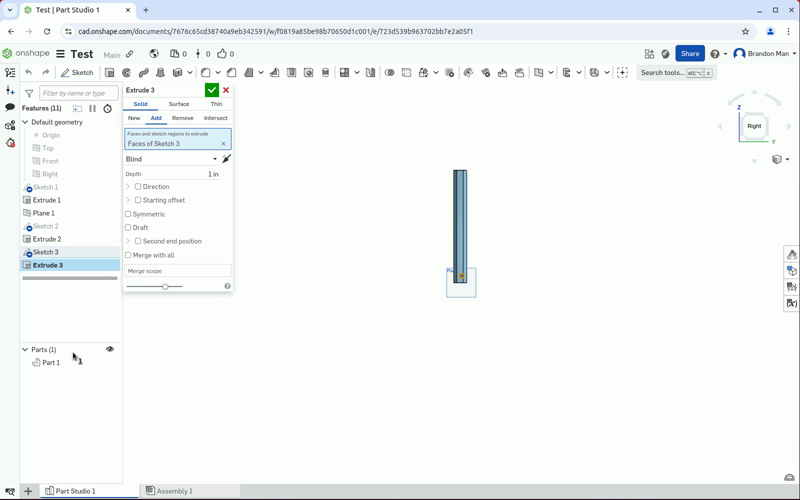
mouse_move(143, 106)
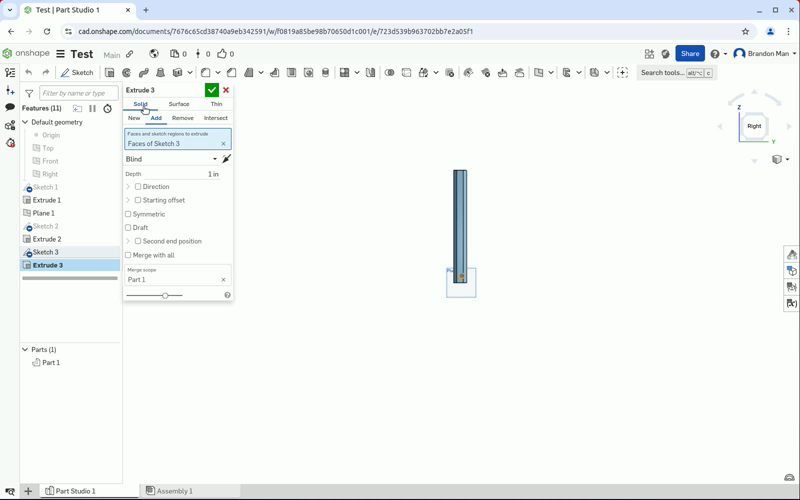
click(143, 106)
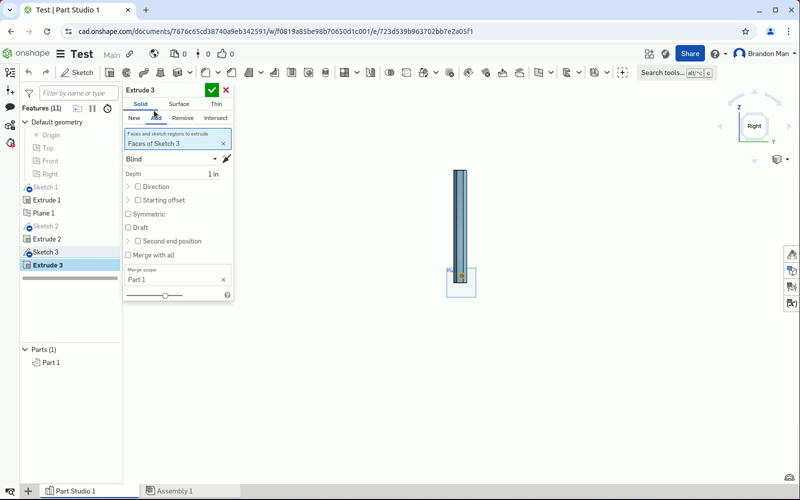
mouse_move(186, 120)
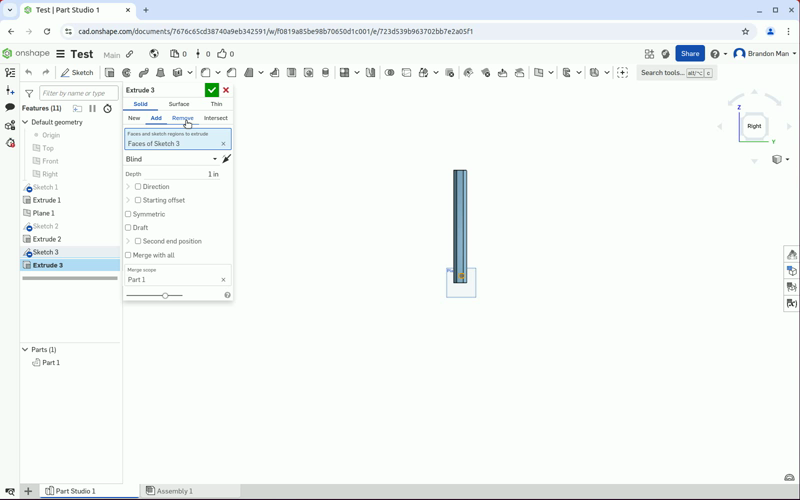
click(186, 120)
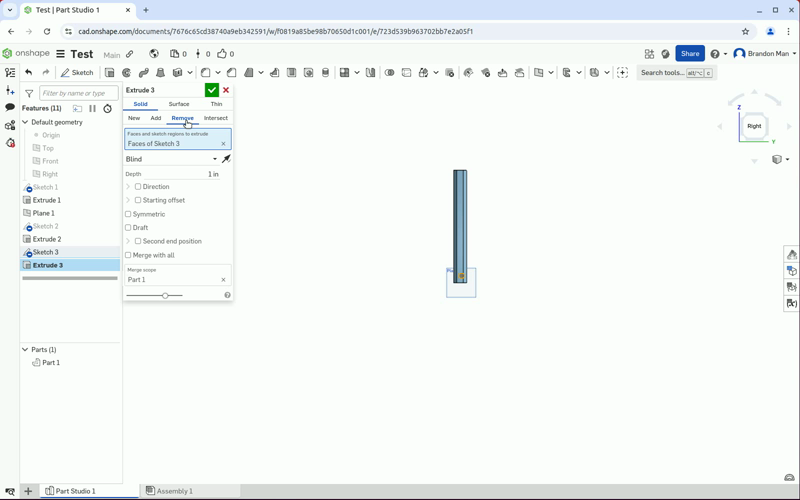
key(tab, 4)
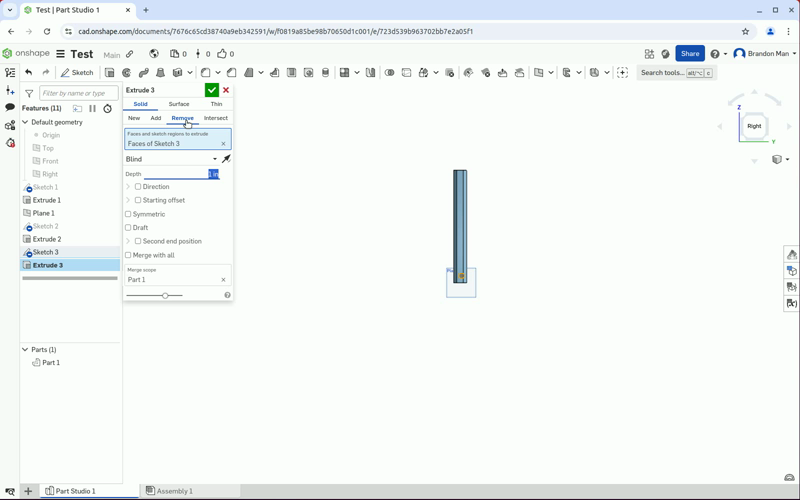
text(2.166)
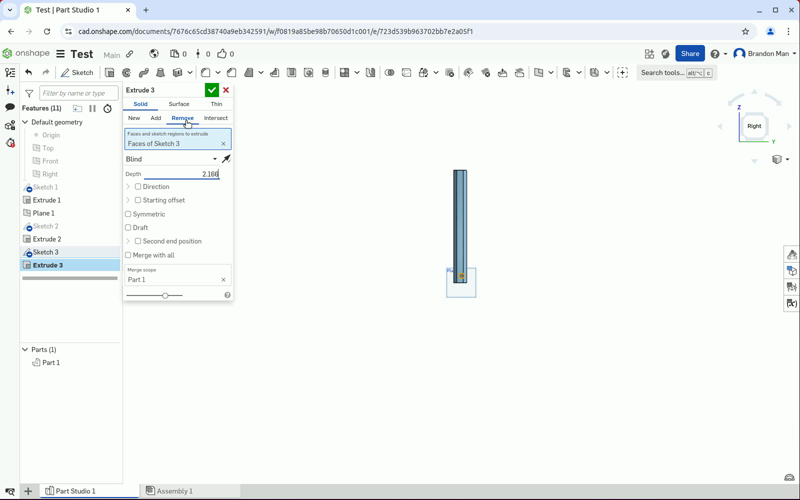
key(tab, 6)
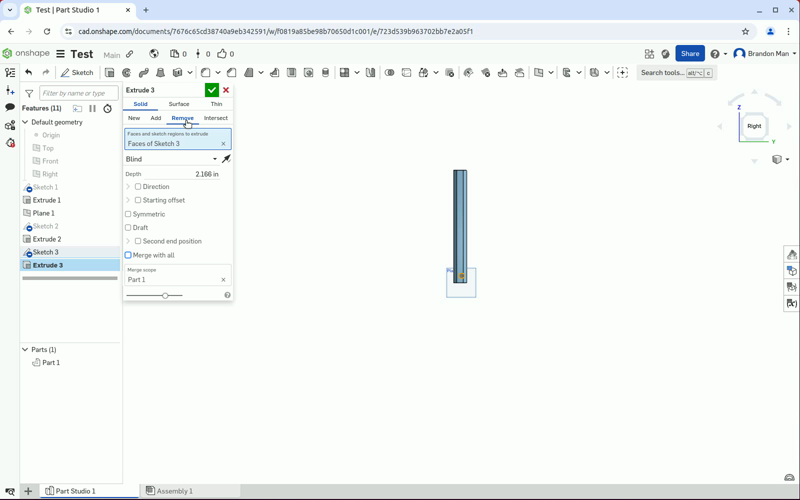
key(space)
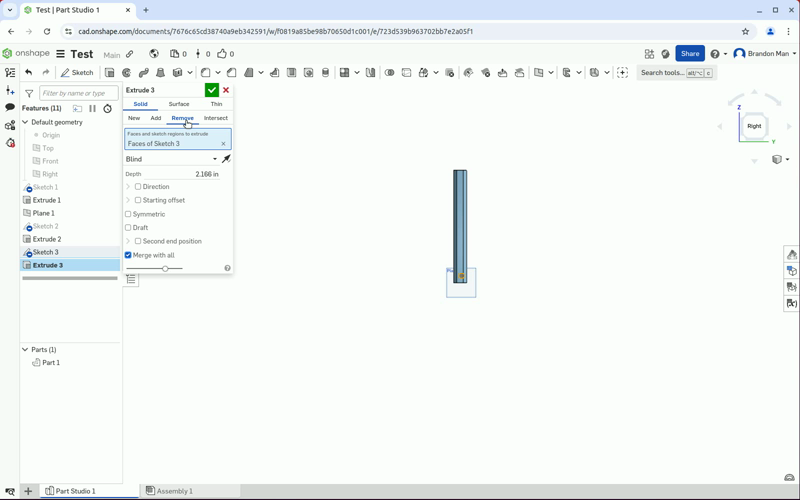
key(enter)
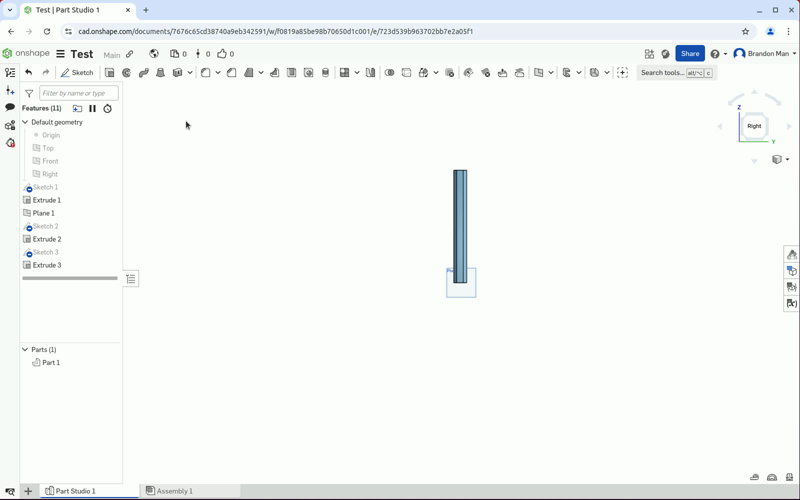
key(shift+h)
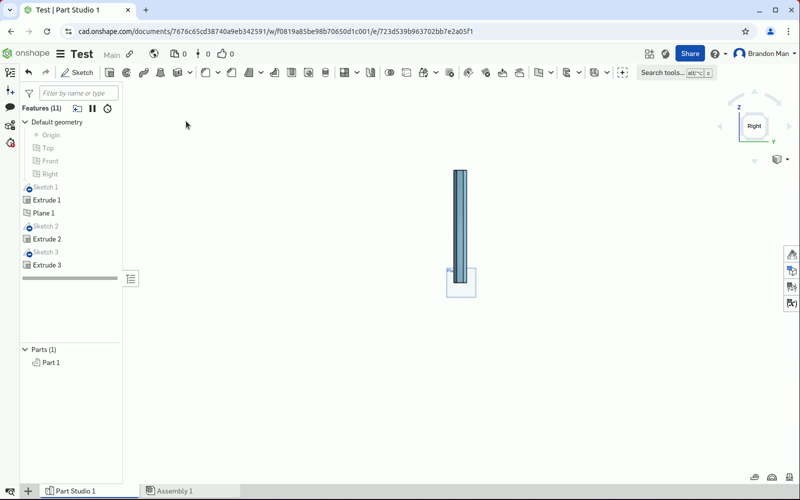
key(shift+h)
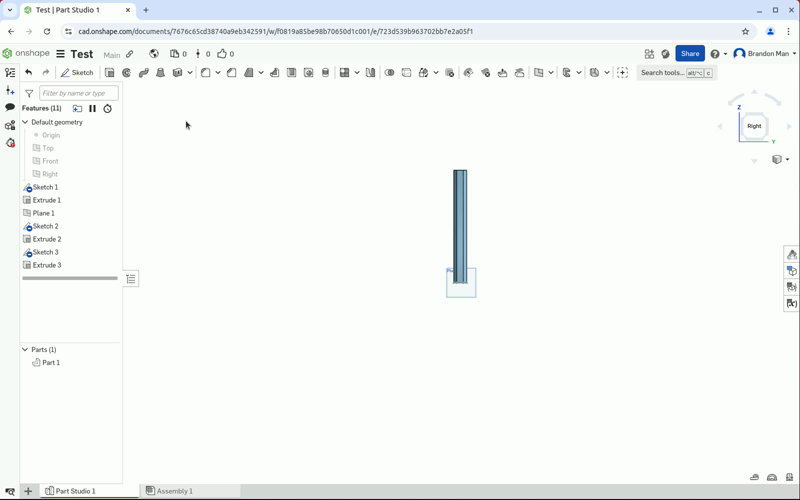
key(shift+7)
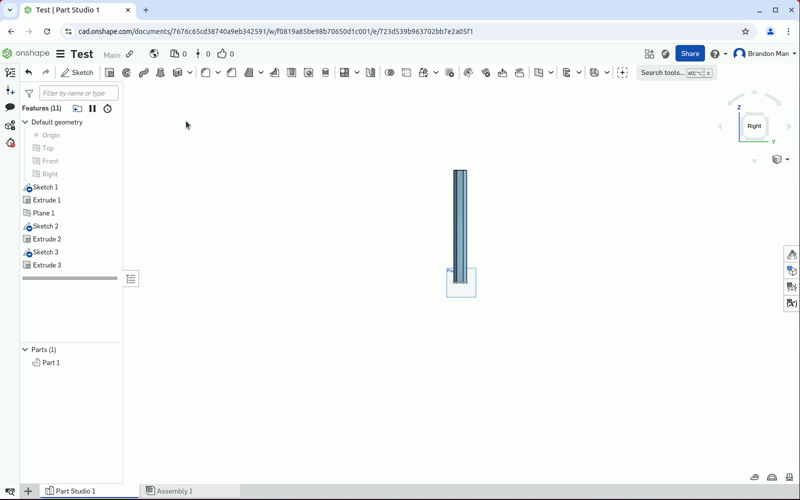
key(right, 2)
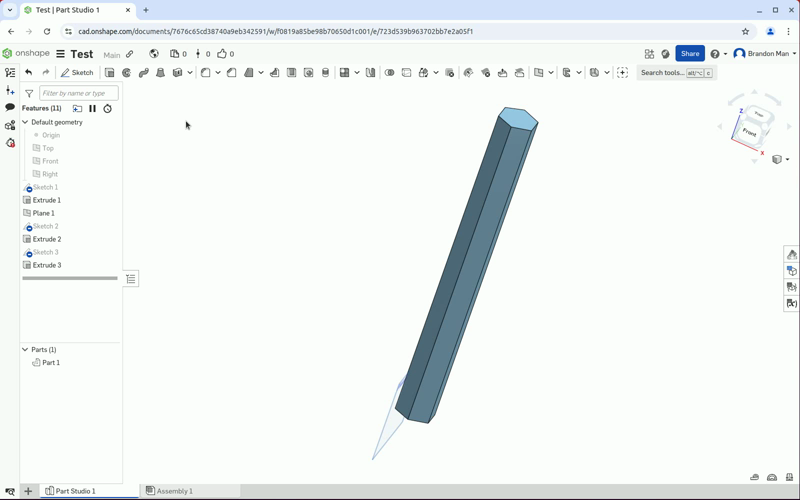
key(down, 2)
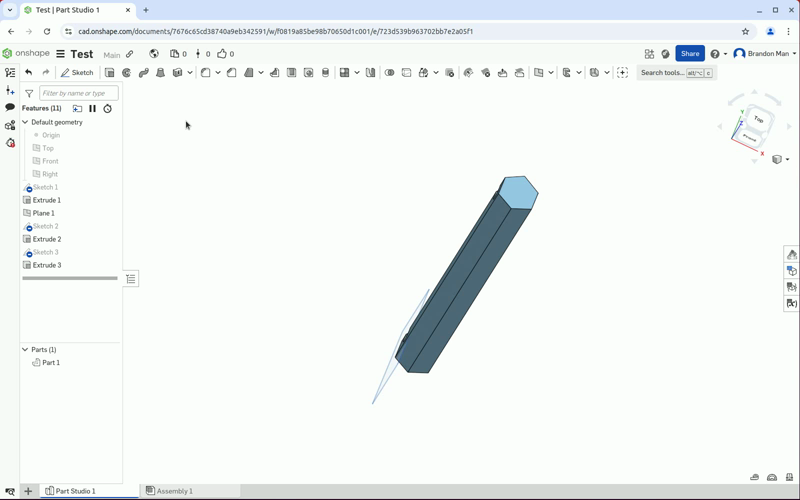
key(up, 2)
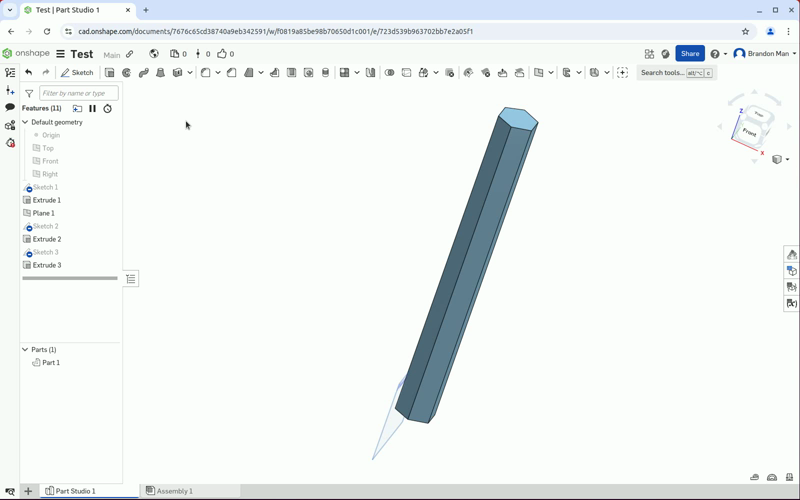
key(left, 2)
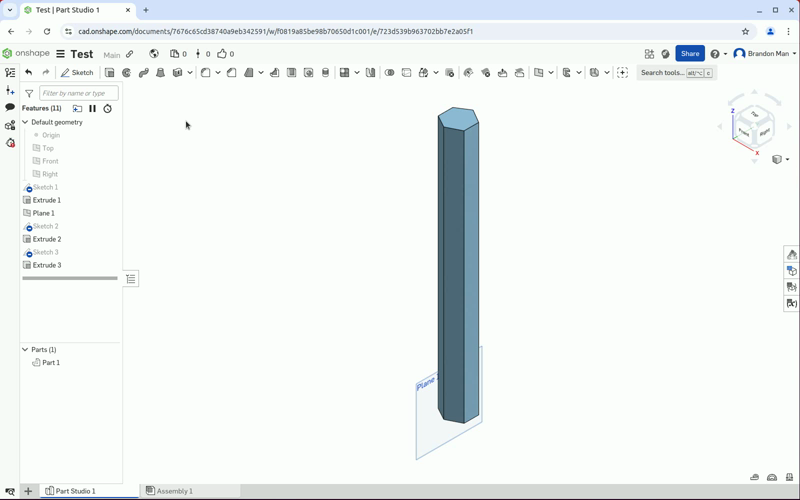
mouse_move(73, 189)
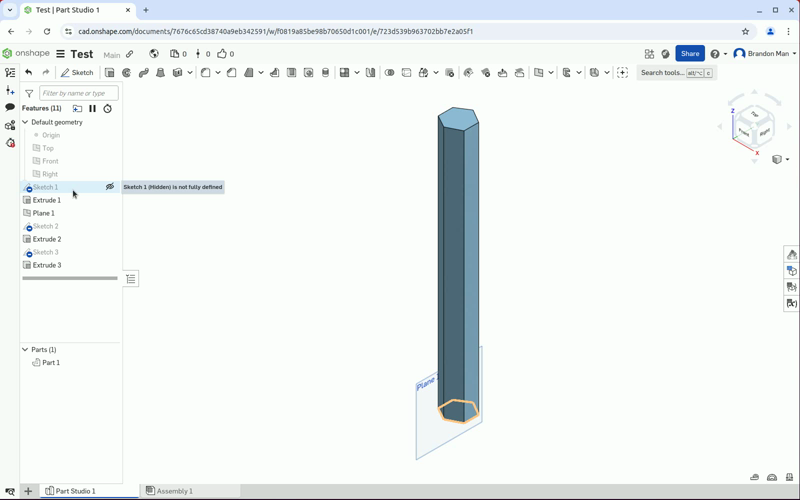
click(73, 189)